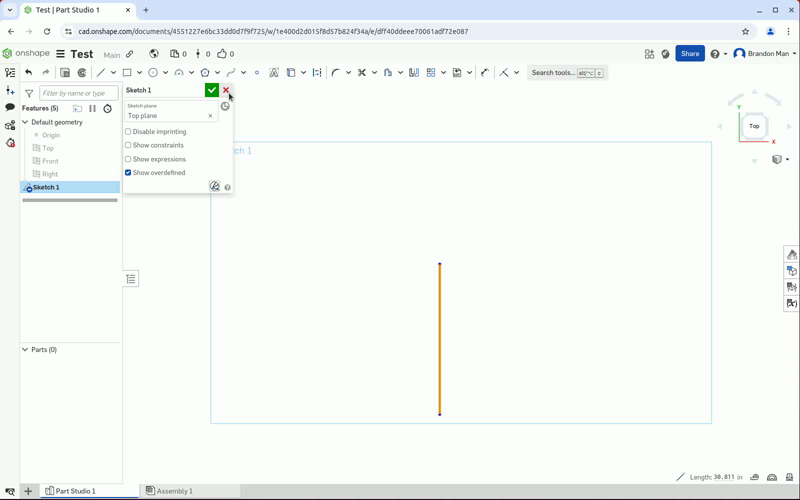
key(shift+h)
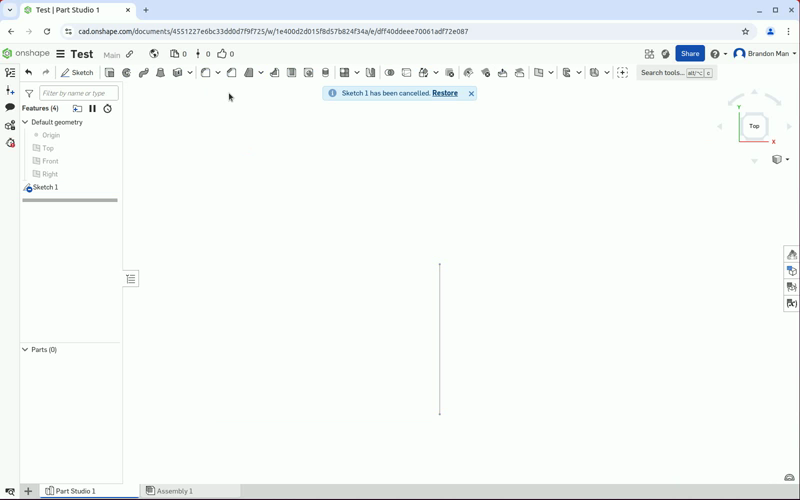
key(shift+s)
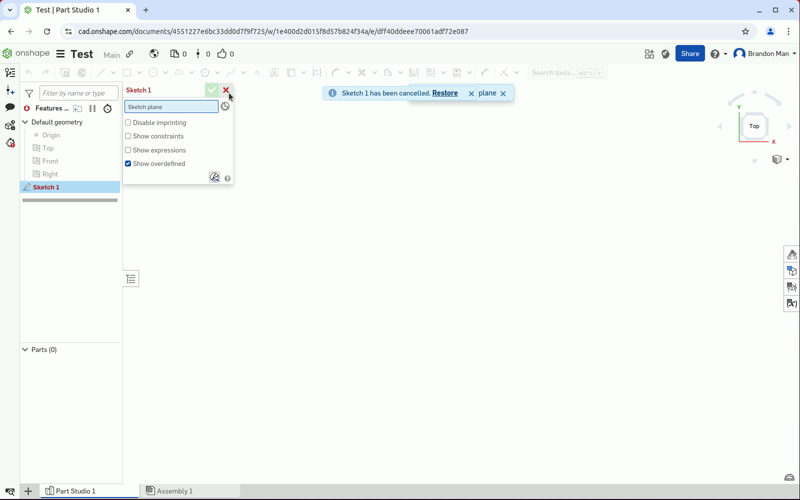
mouse_move(73, 150)
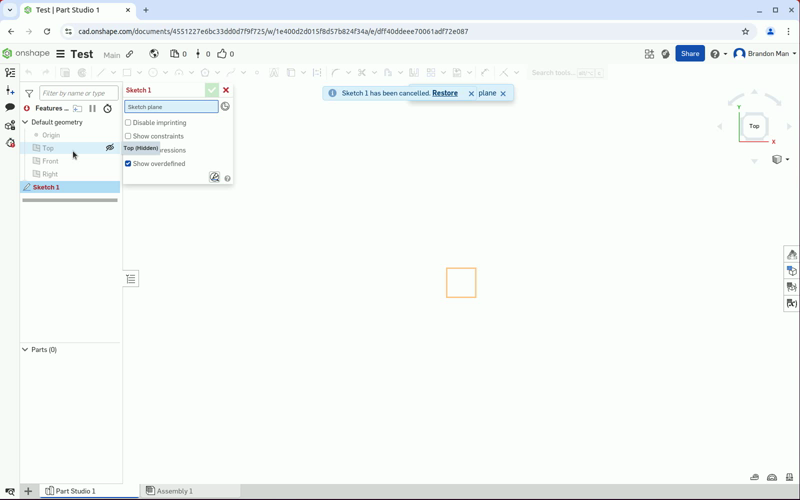
click(73, 150)
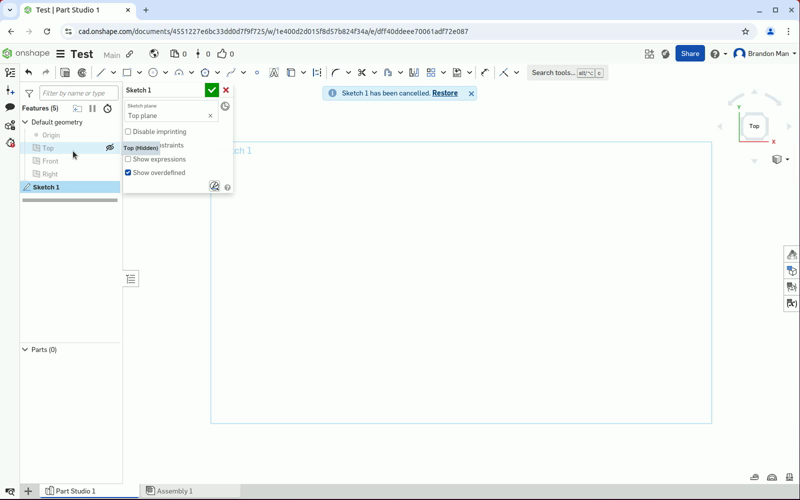
mouse_move(73, 352)
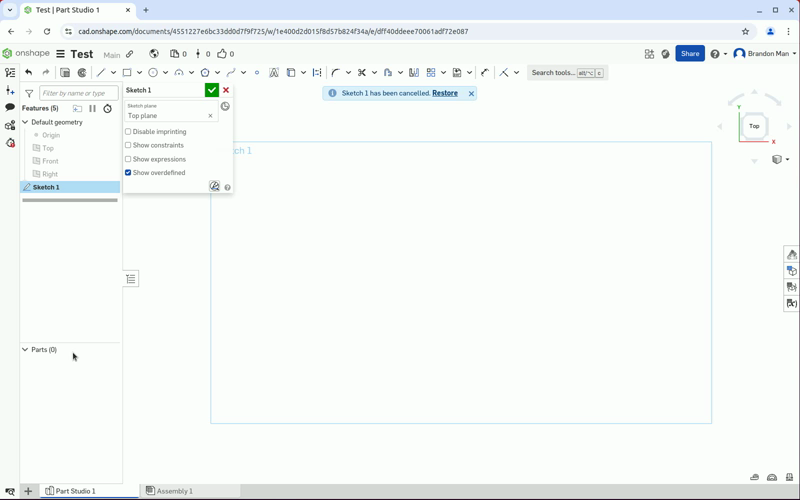
key(y)
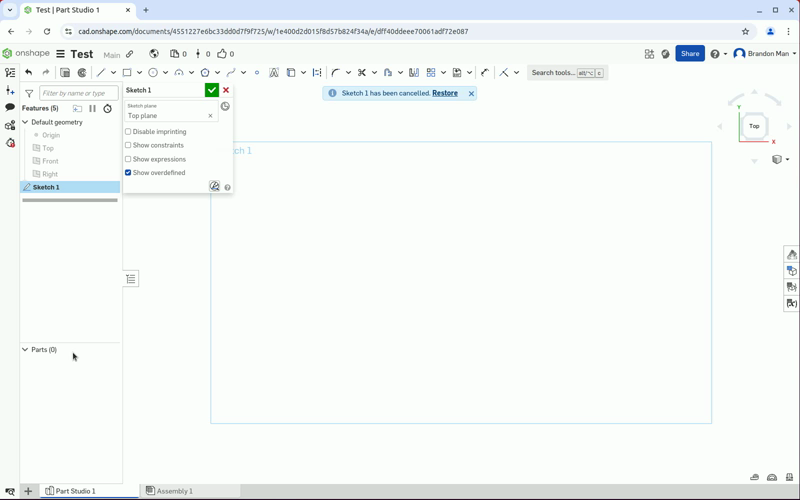
key(l)
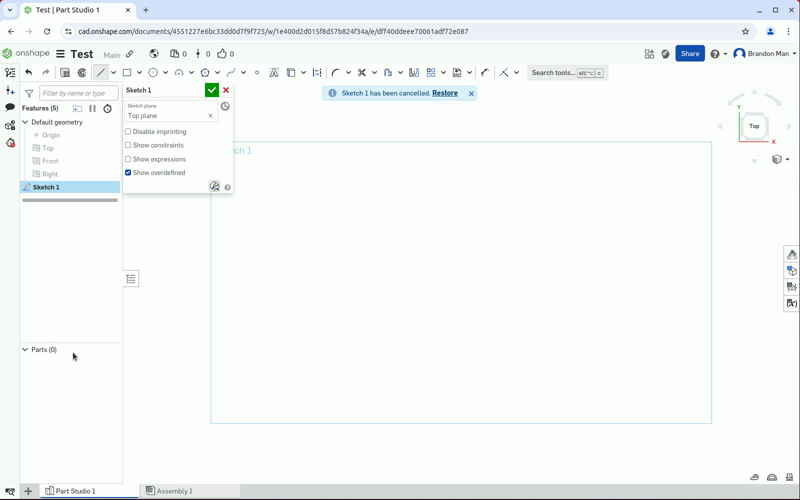
key_down(shift)
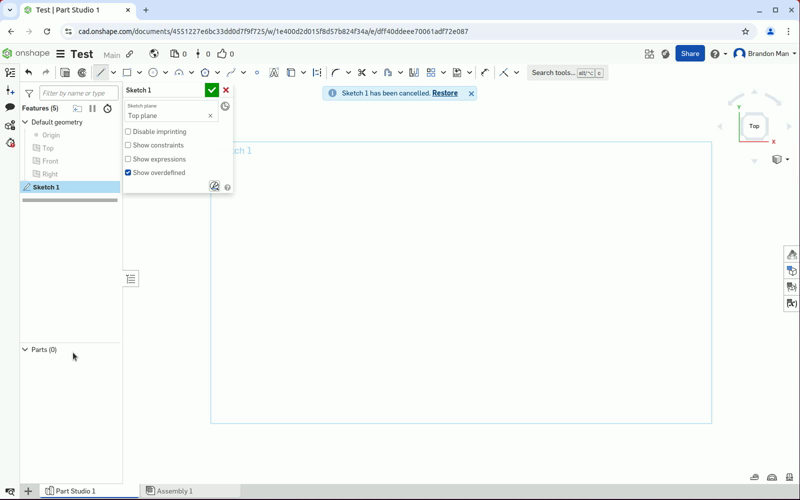
mouse_move(460, 357)
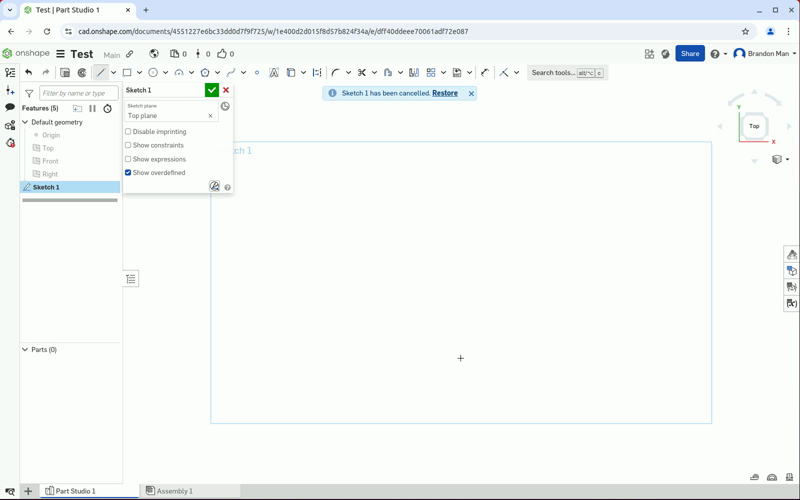
click(460, 357)
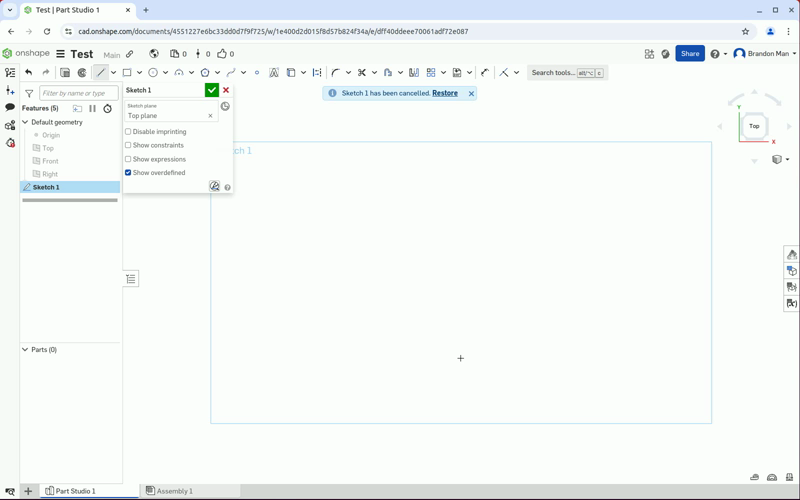
key_up(shift)
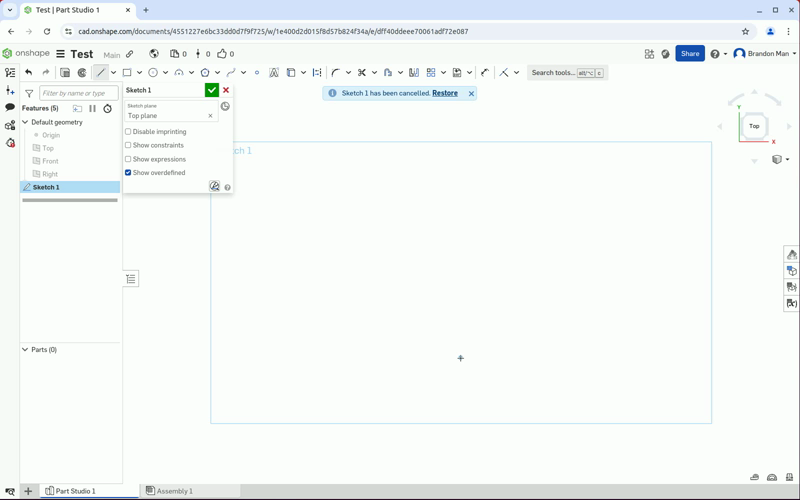
key_down(shift)
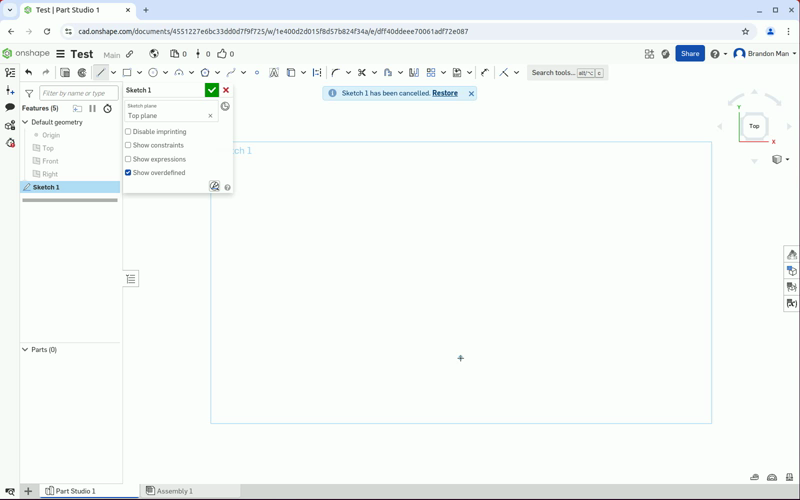
mouse_move(573, 357)
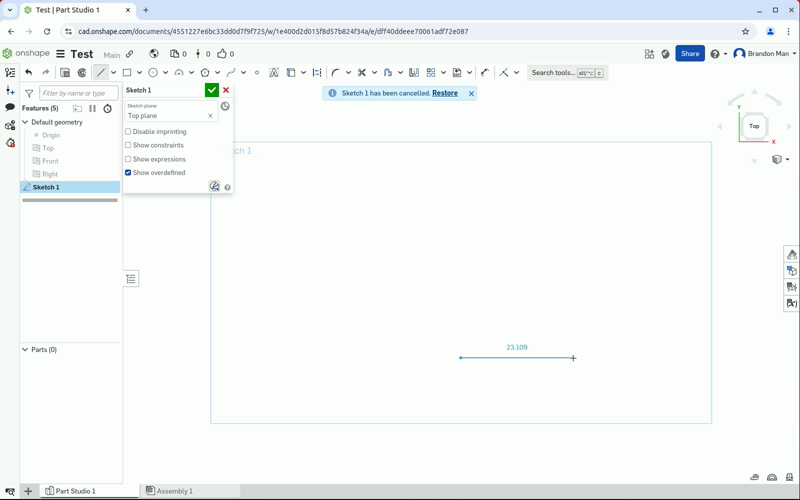
click(573, 357)
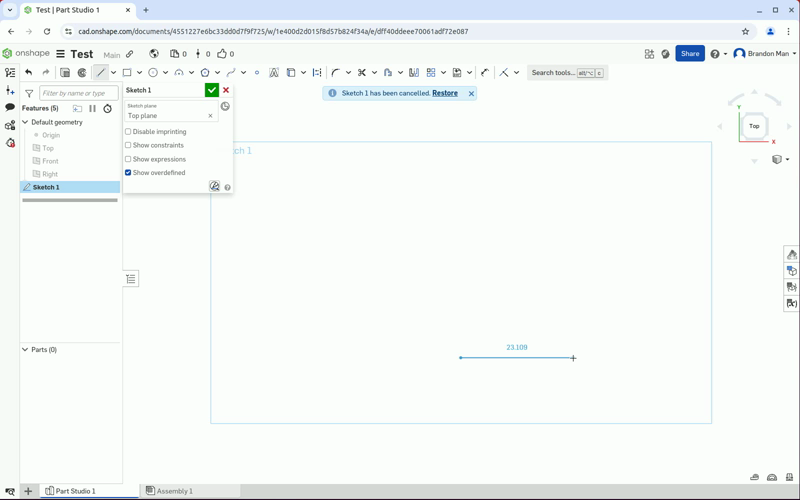
key_up(shift)
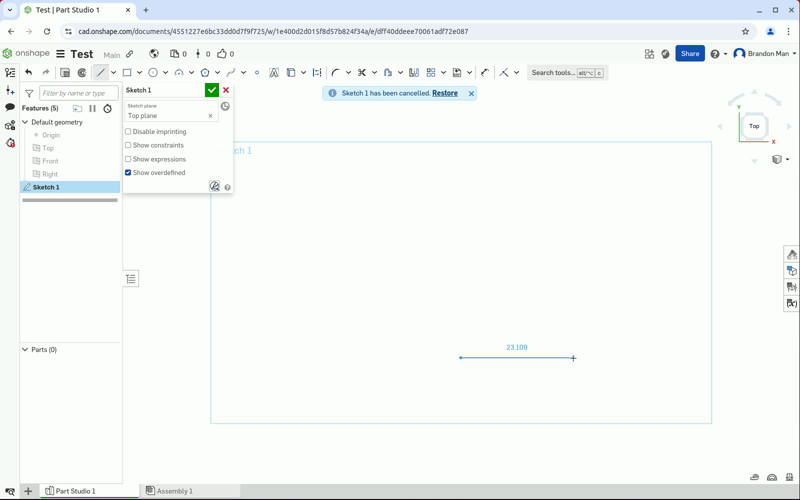
key_down(shift)
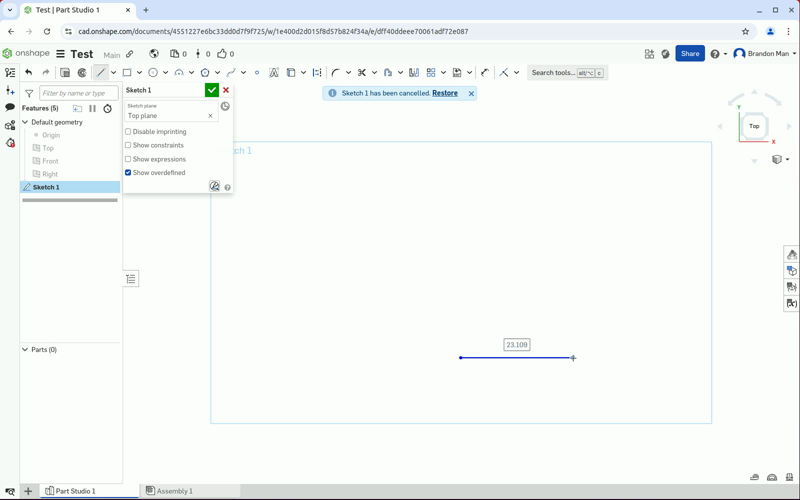
mouse_move(573, 283)
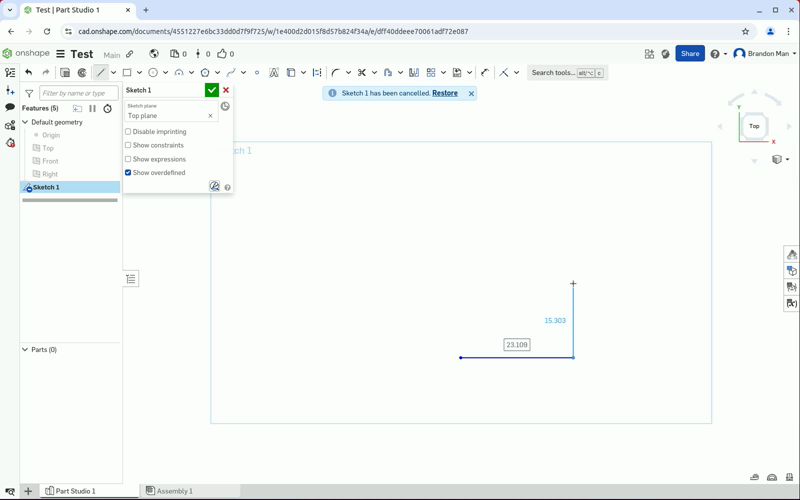
click(573, 283)
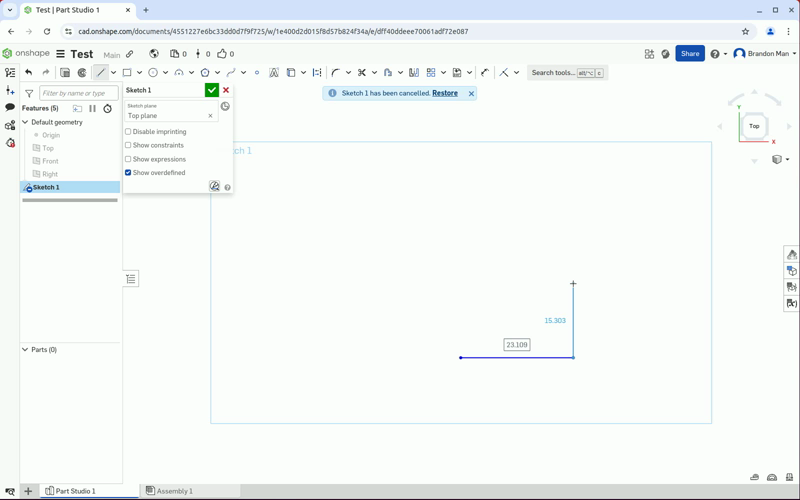
key_up(shift)
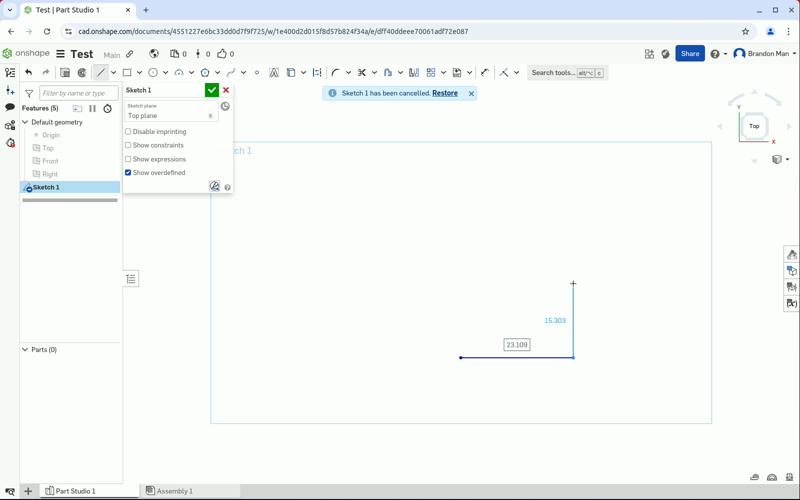
key_down(shift)
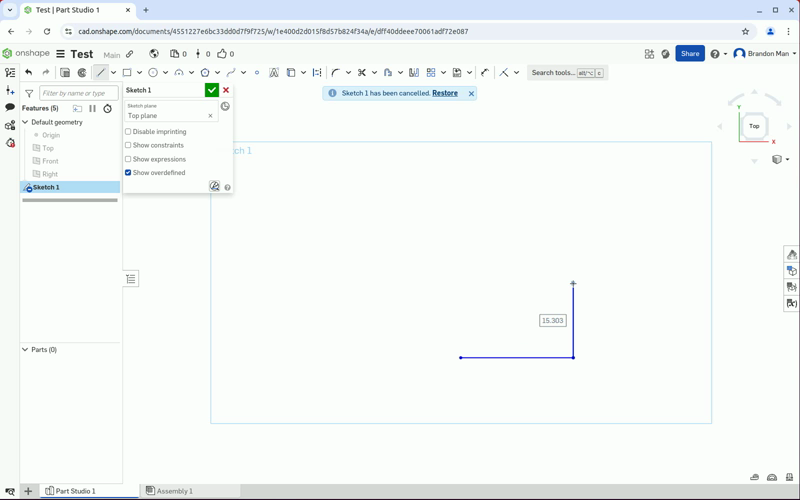
mouse_move(460, 283)
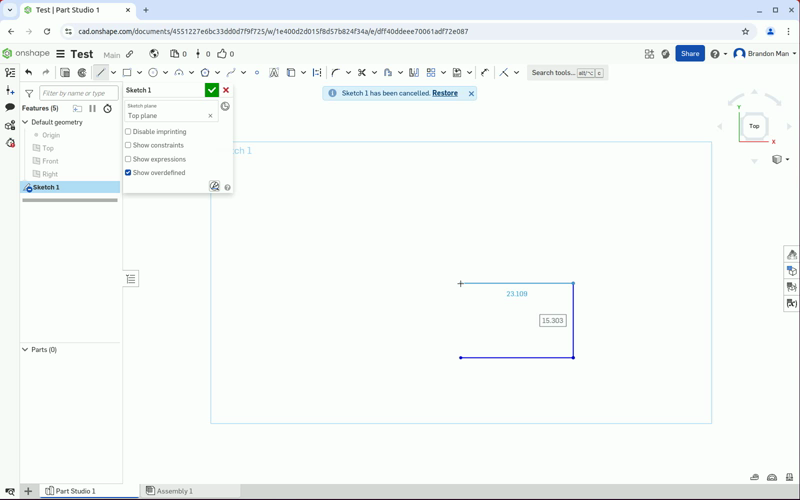
click(460, 283)
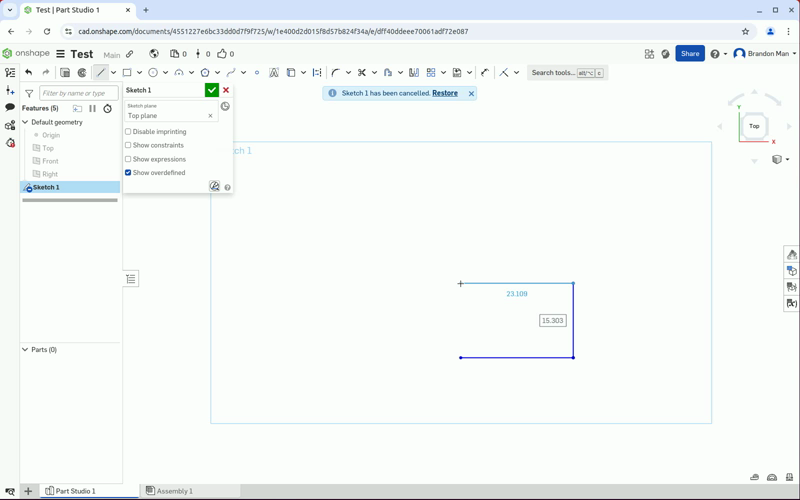
key_up(shift)
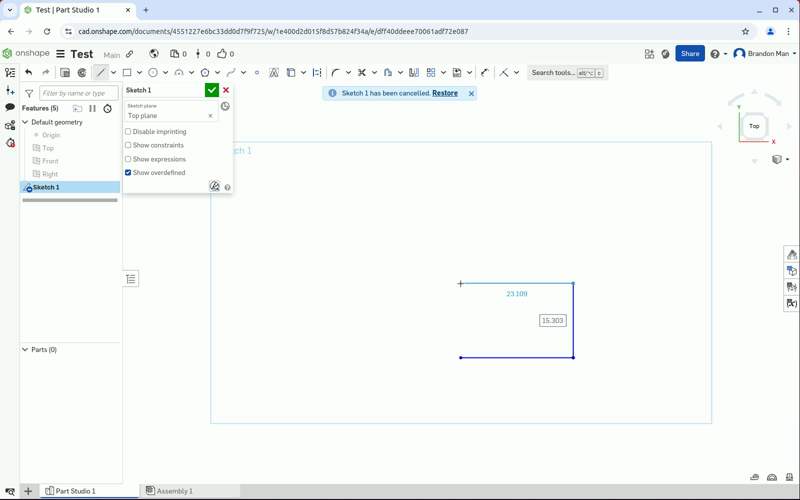
key_down(shift)
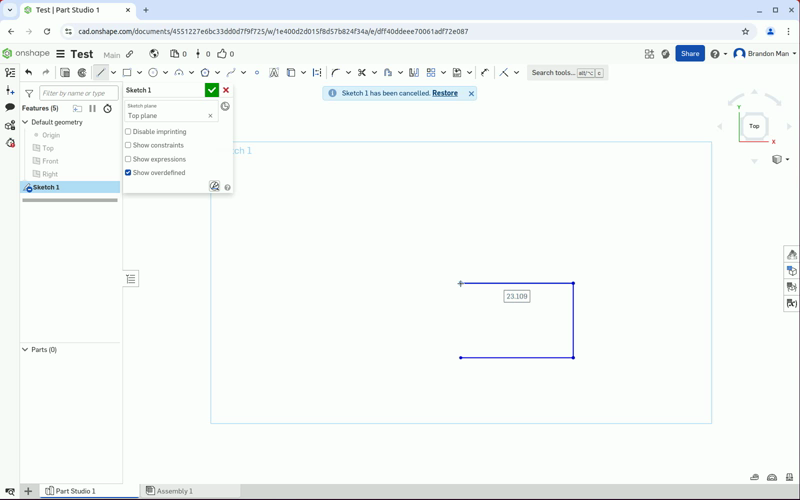
mouse_move(460, 357)
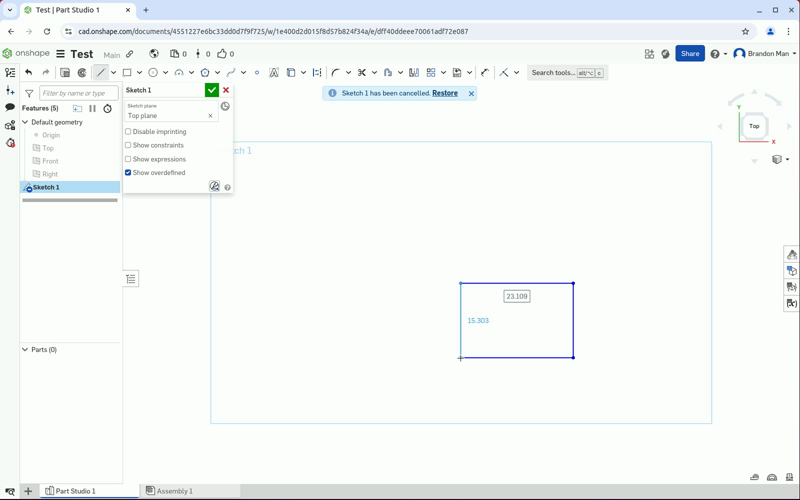
key_up(shift)
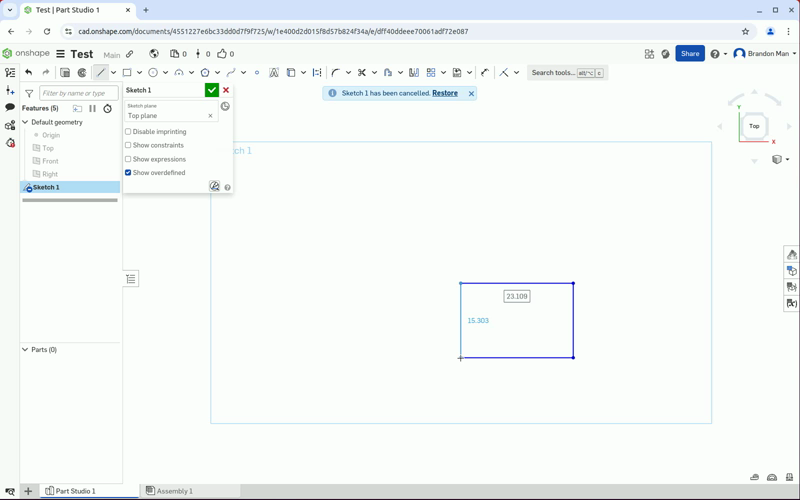
click(460, 357)
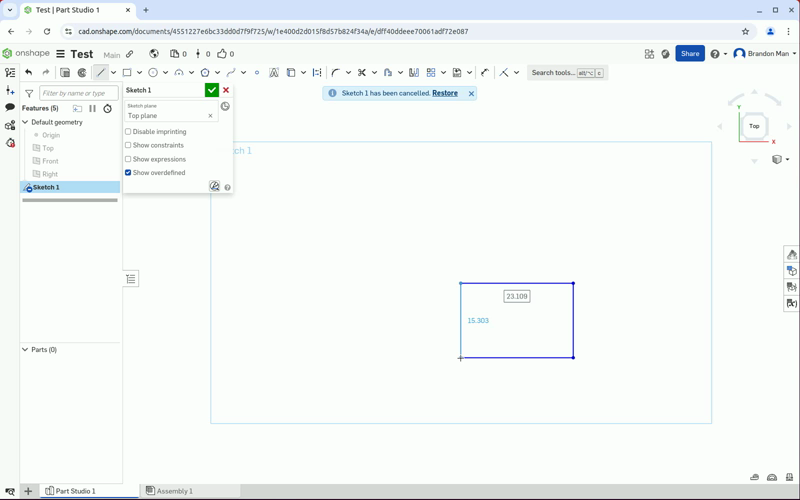
key(esc)
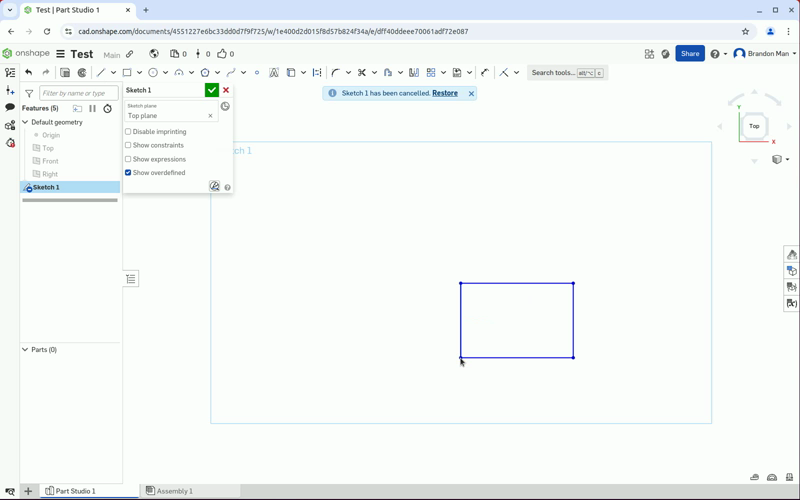
mouse_move(557, 309)
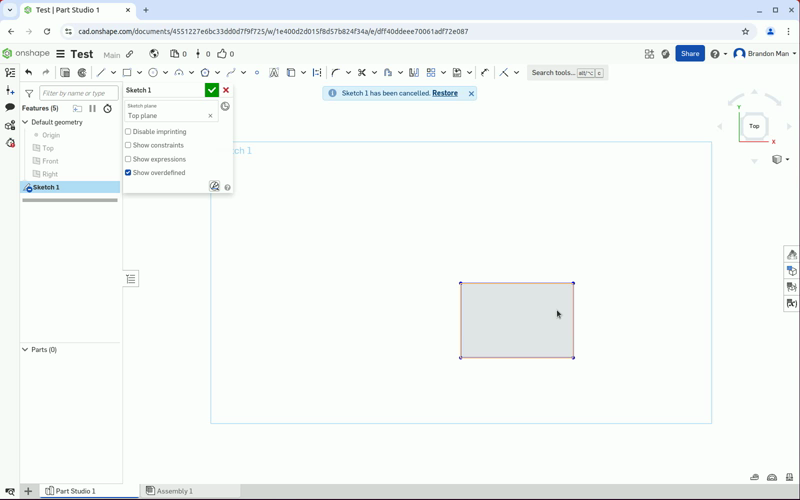
click(557, 309)
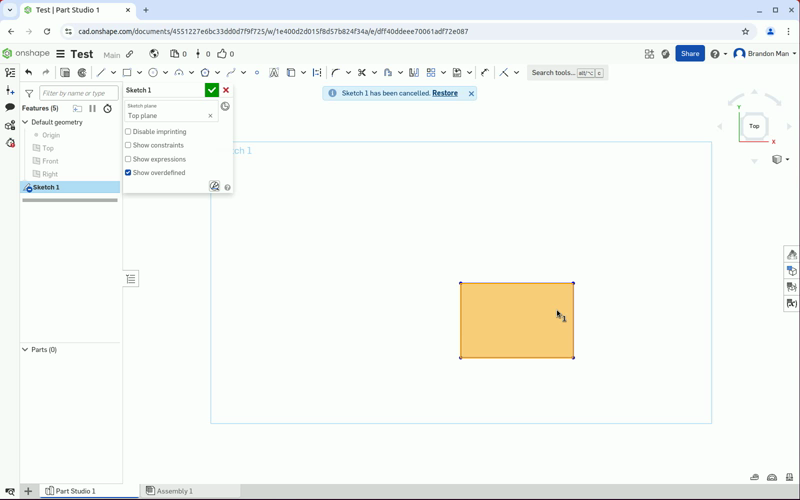
mouse_move(73, 352)
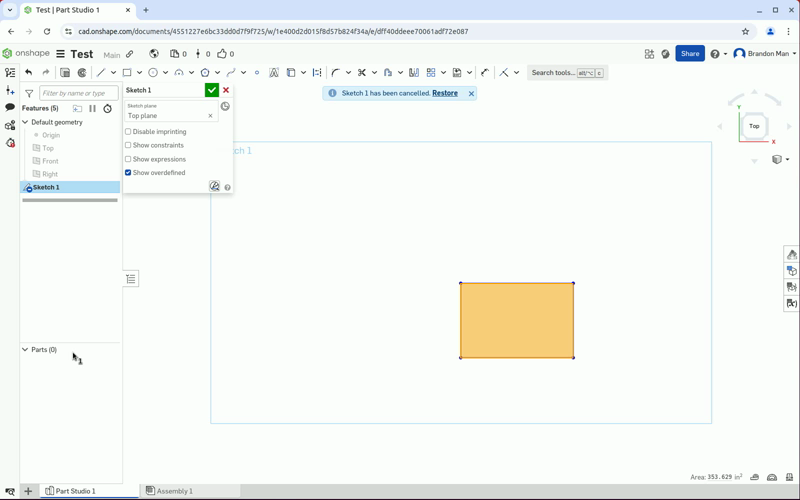
key(shift+y)
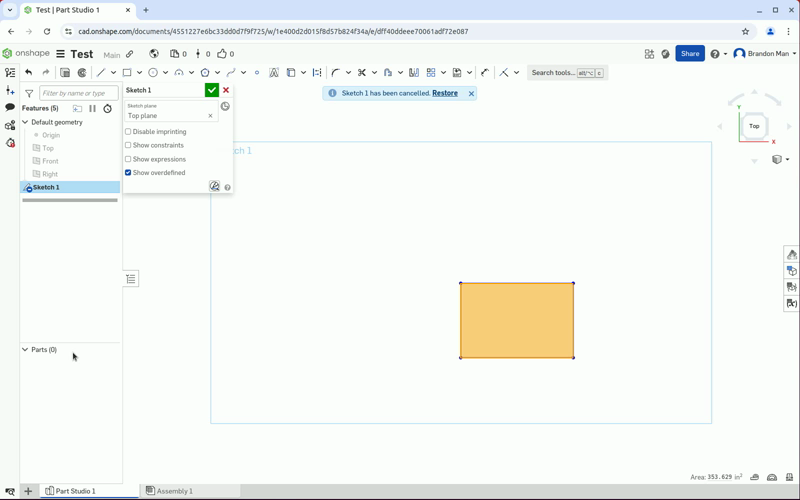
key(shift+e)
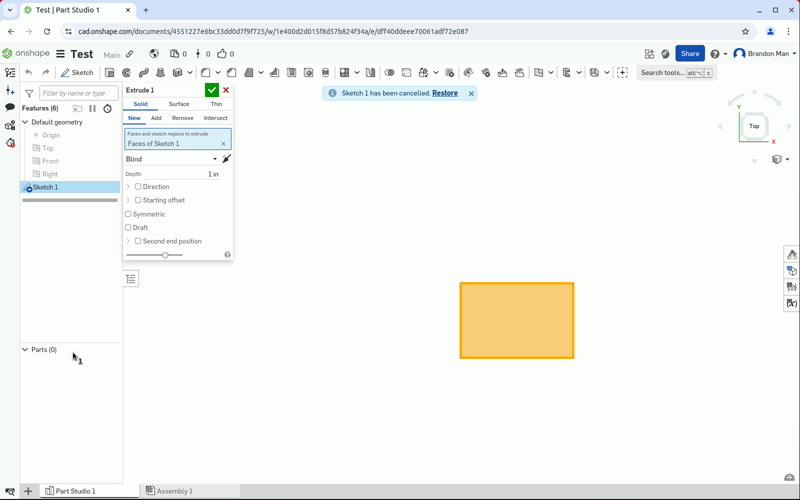
mouse_move(143, 106)
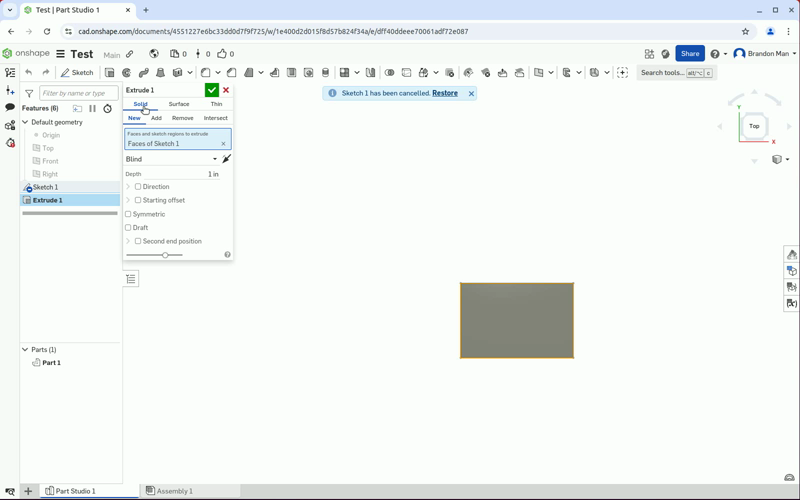
click(143, 106)
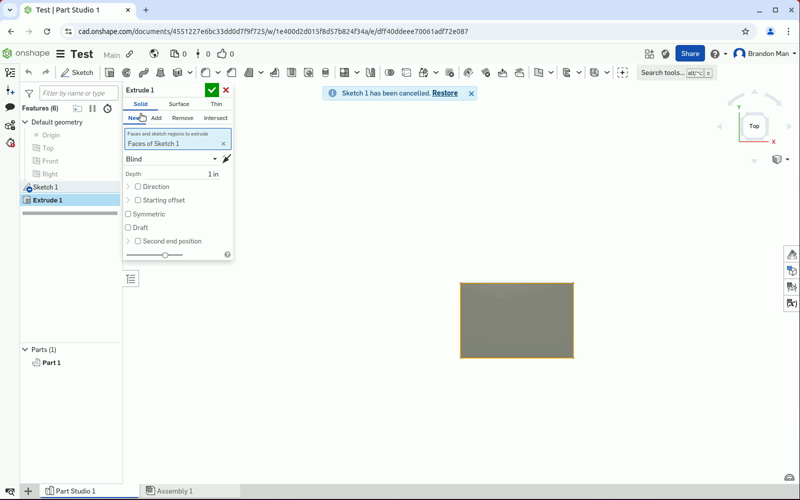
mouse_move(137, 120)
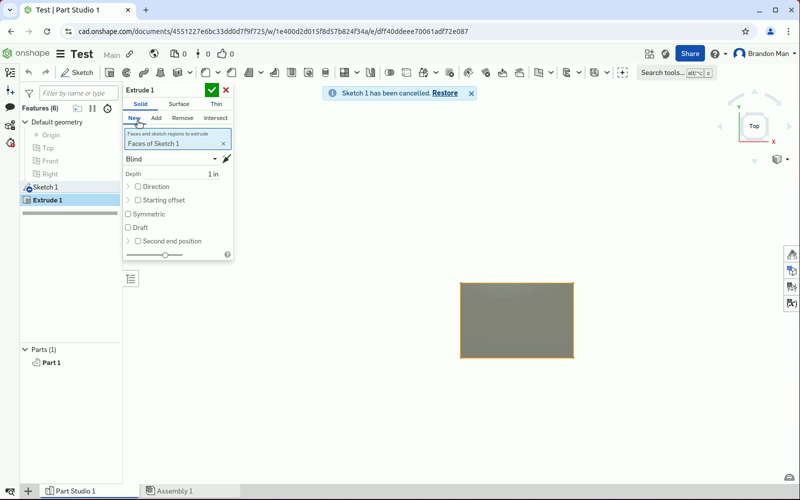
click(137, 120)
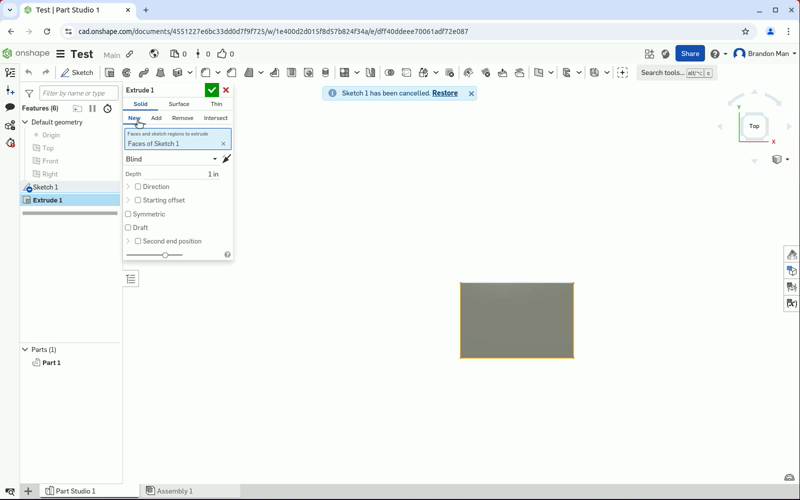
key(tab, 4)
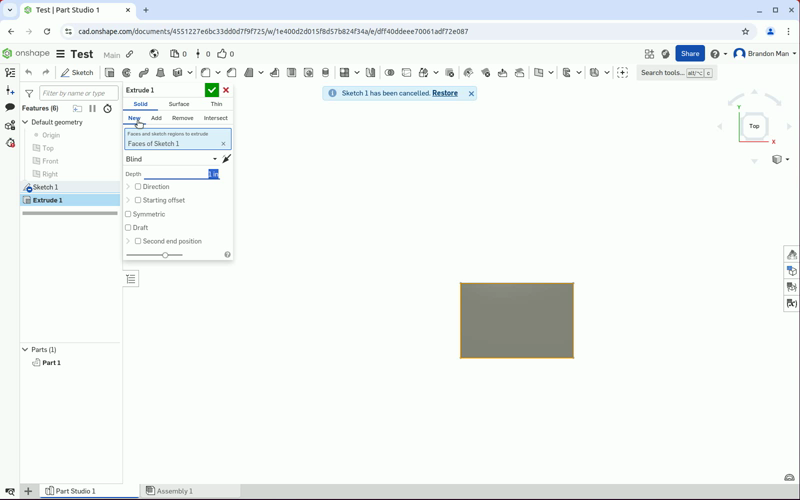
text(15.405)
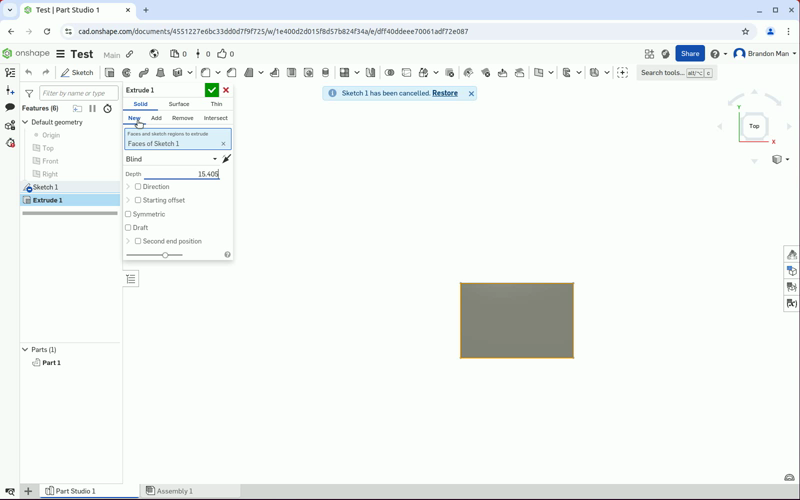
key(enter)
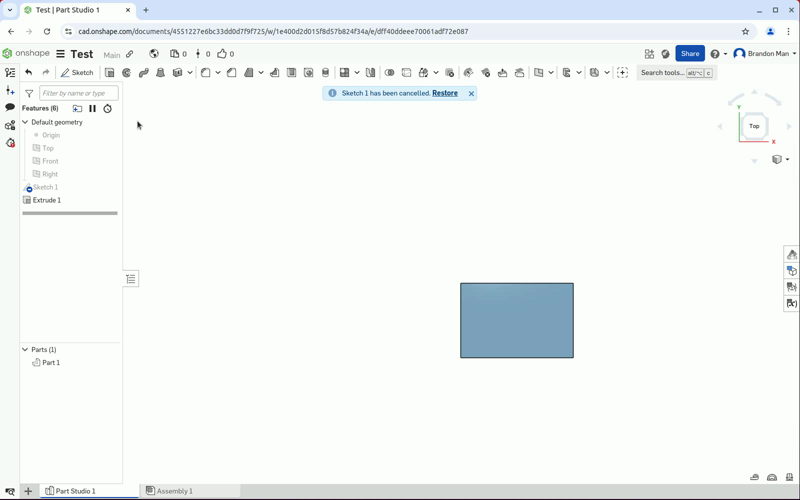
key(shift+h)
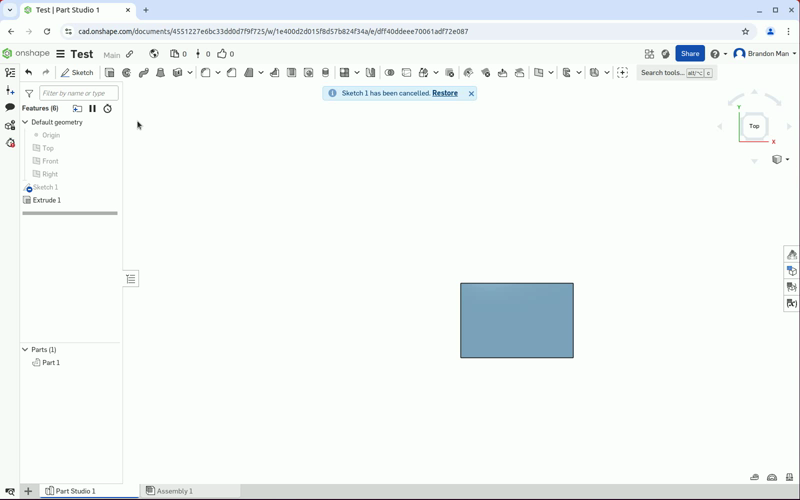
key(shift+h)
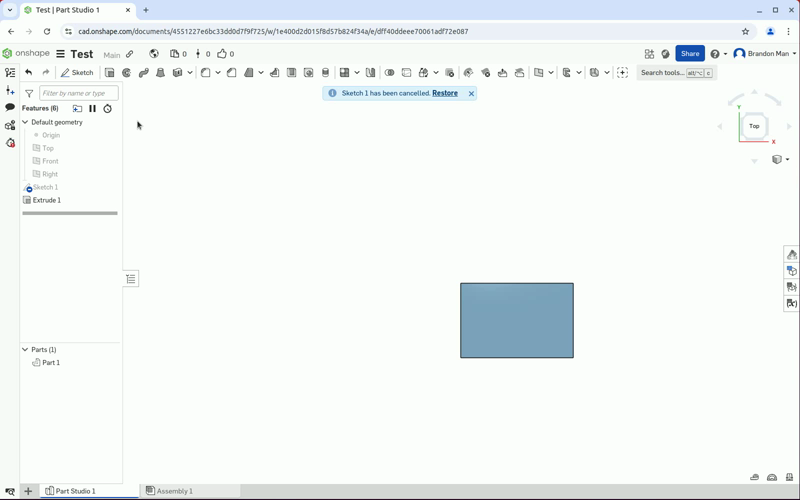
mouse_move(73, 189)
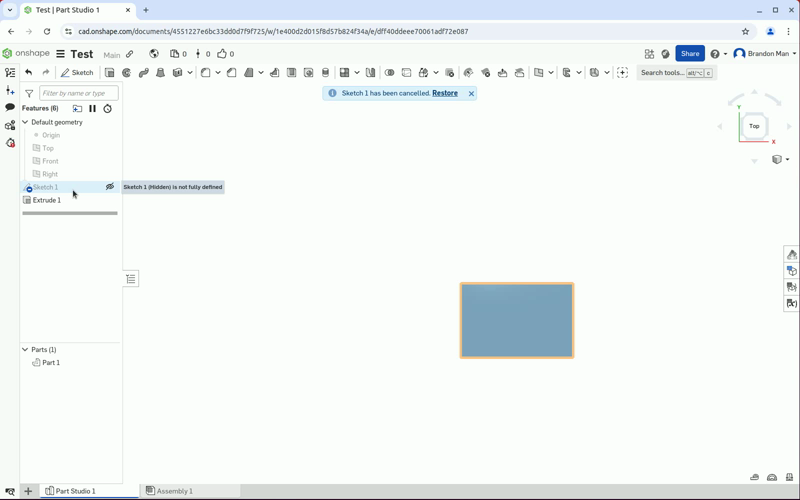
click(73, 189)
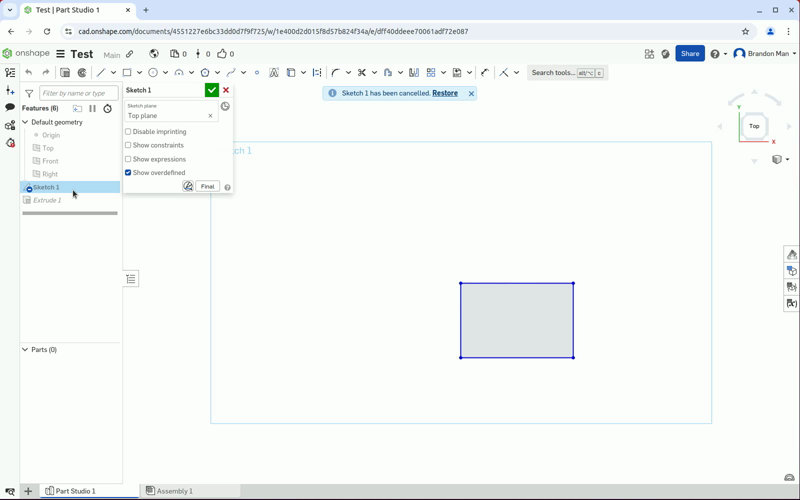
mouse_move(229, 92)
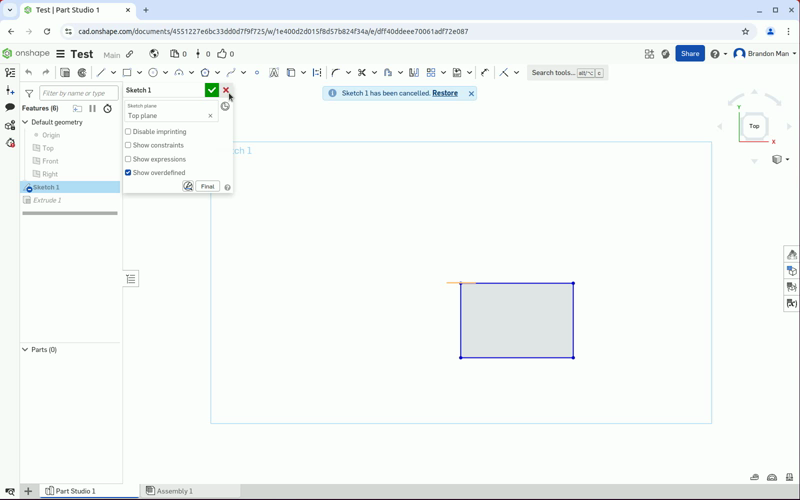
click(229, 92)
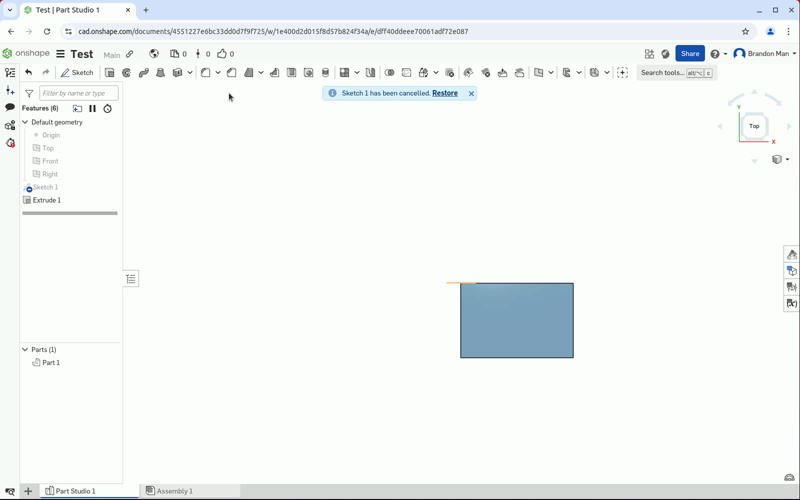
mouse_move(73, 352)
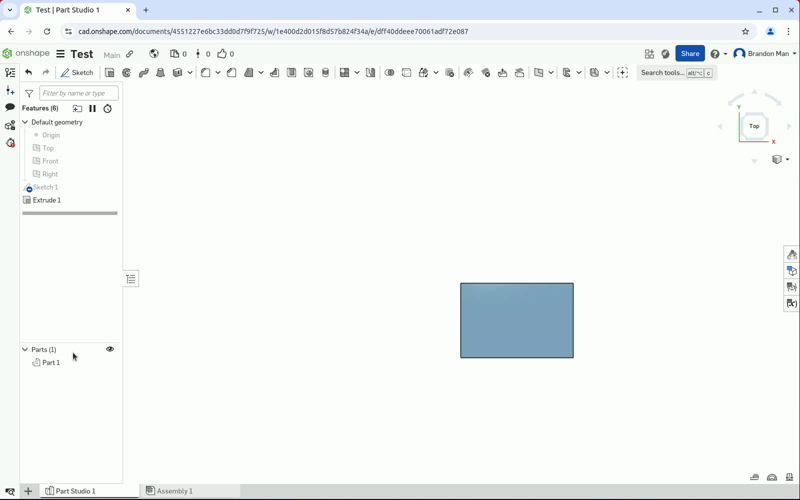
key(y)
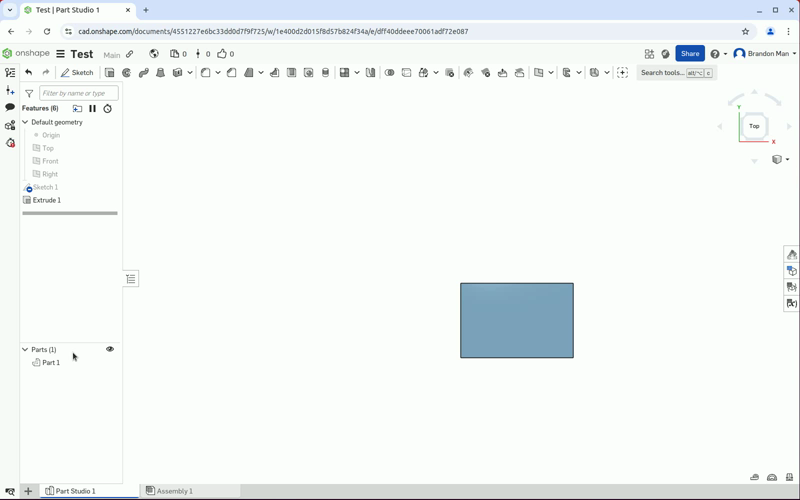
key(shift+p)
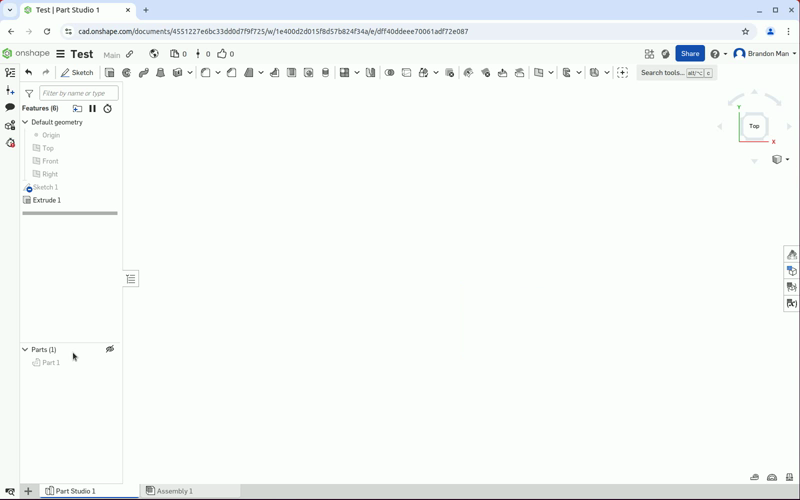
key(space)
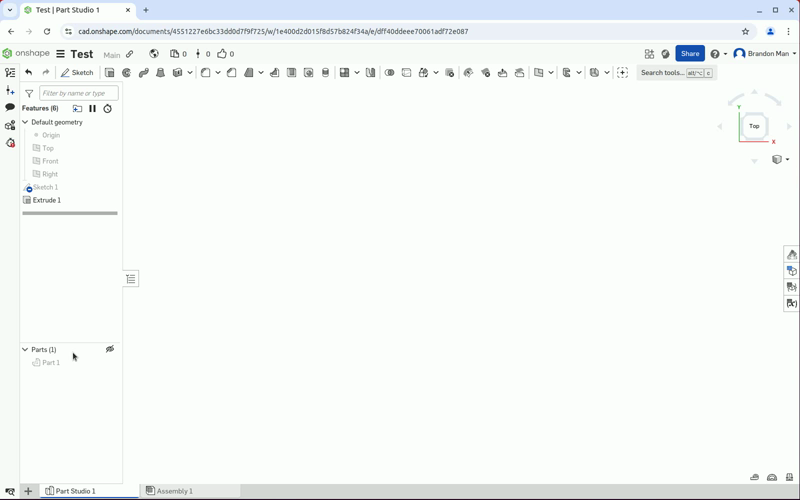
key_down(shift)
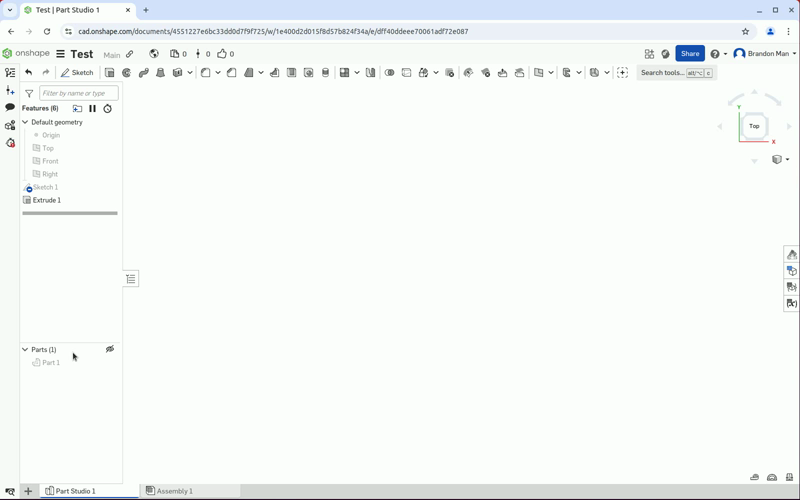
key(up)
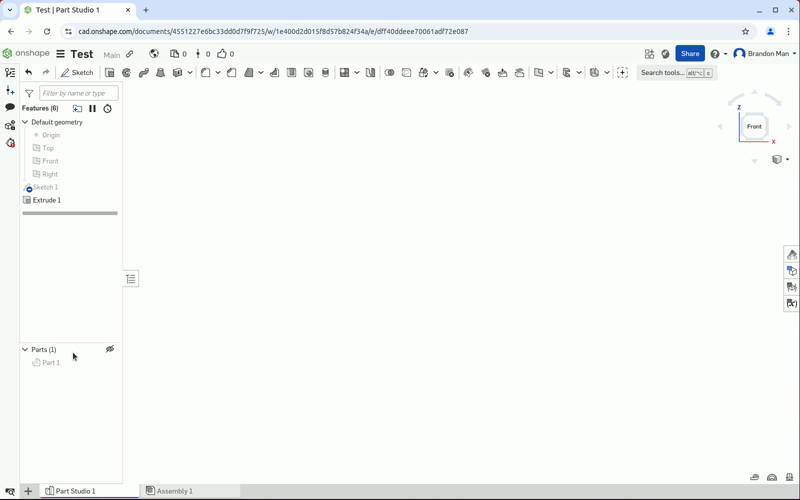
key_up(shift)
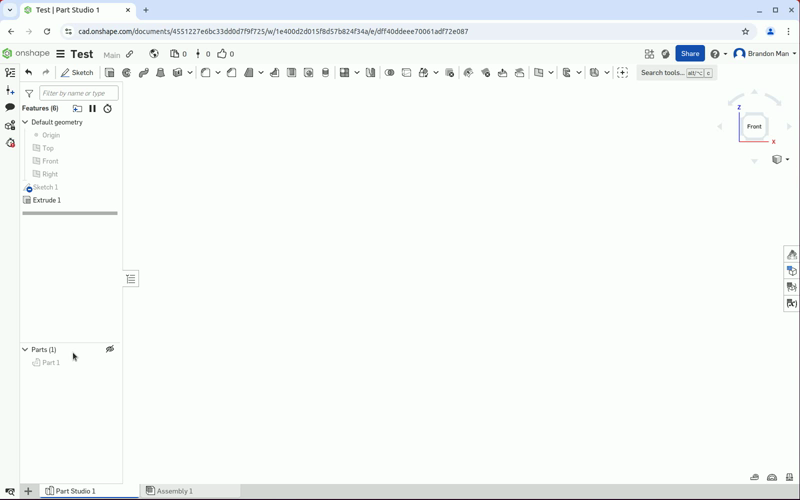
mouse_move(73, 352)
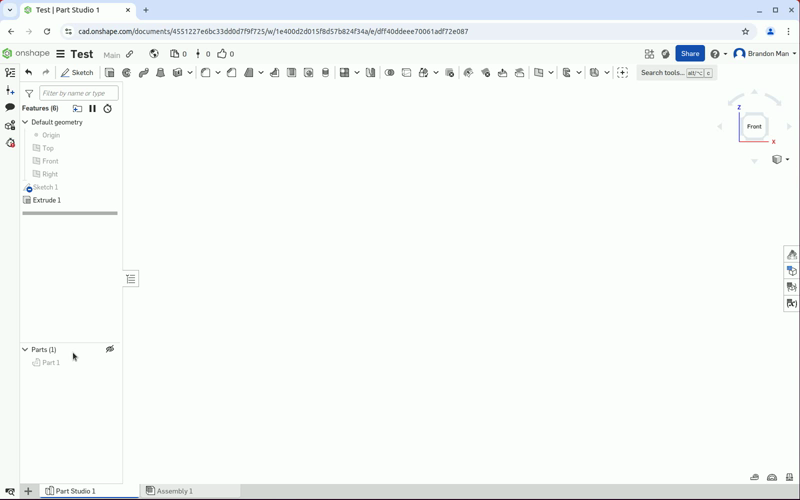
key(shift+y)
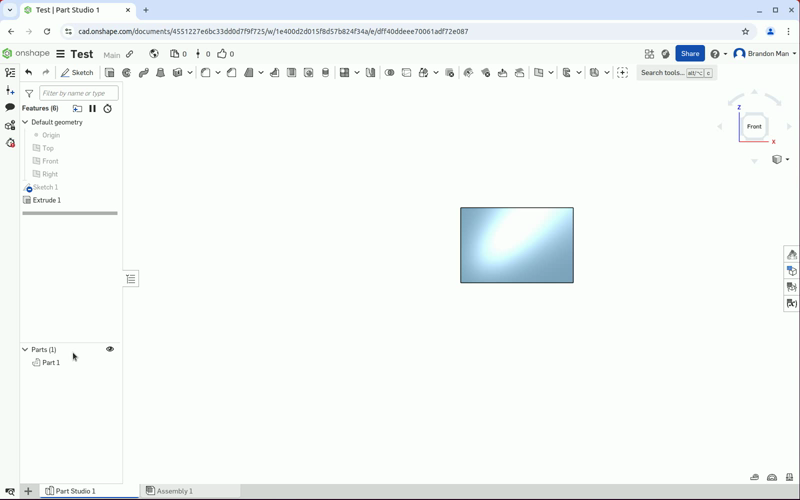
mouse_move(541, 75)
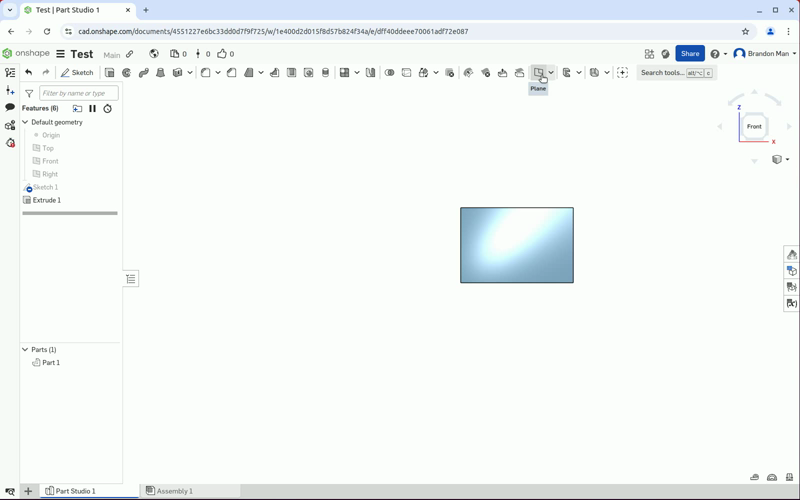
click(541, 75)
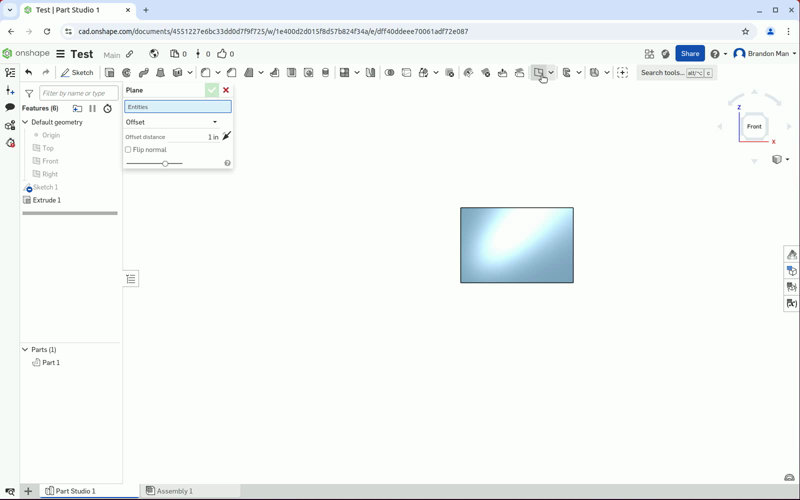
mouse_move(73, 163)
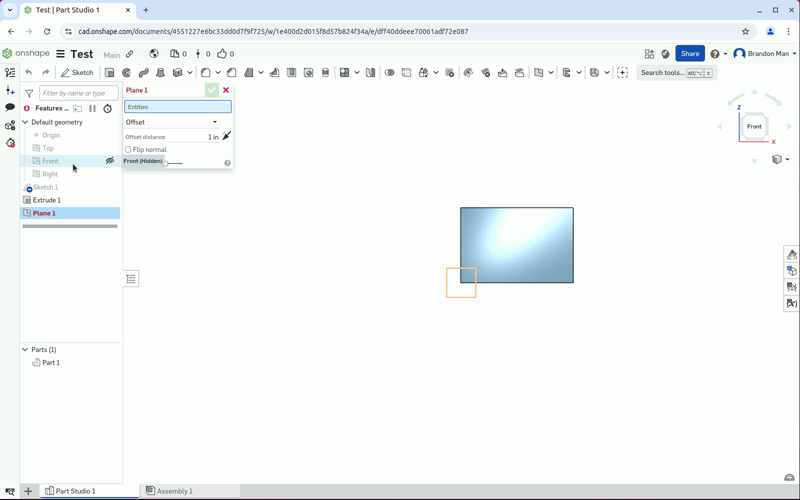
click(73, 163)
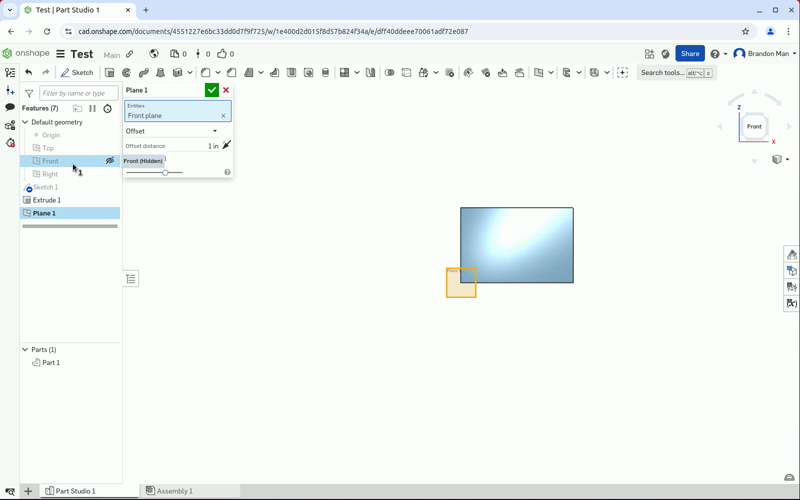
key(tab, 2)
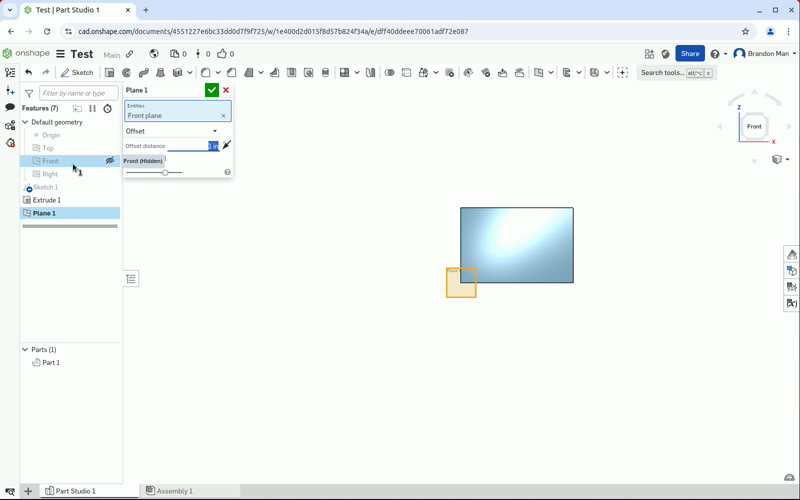
text(15.405)
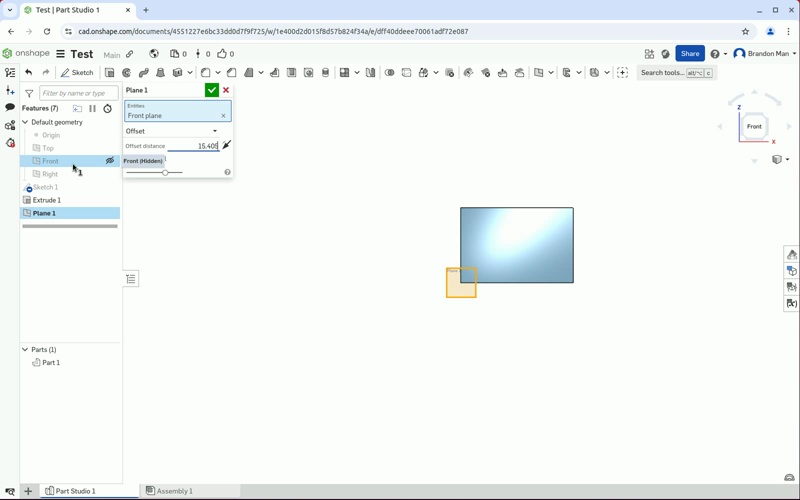
key(enter, 2)
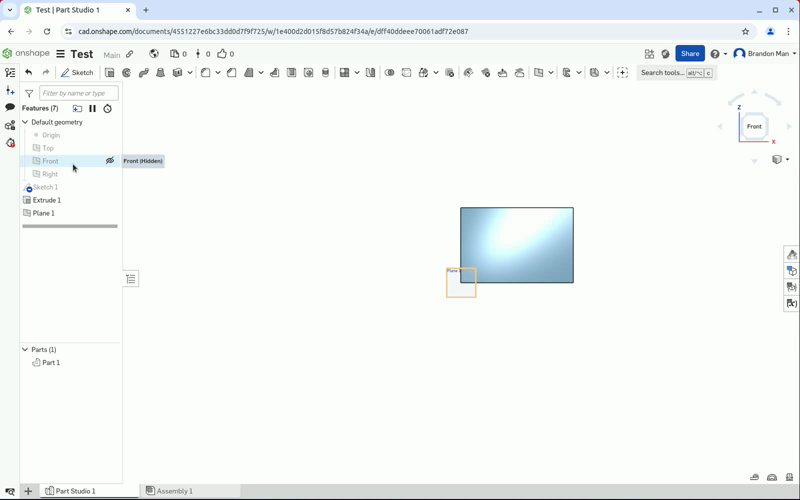
key(shift+s)
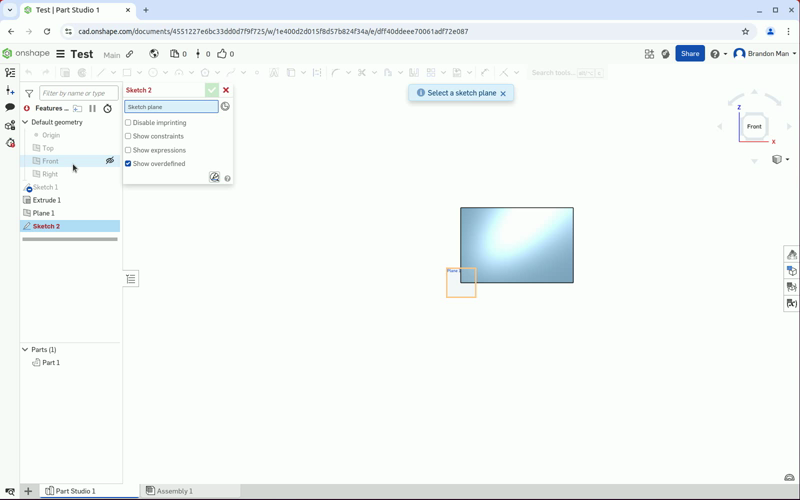
mouse_move(73, 215)
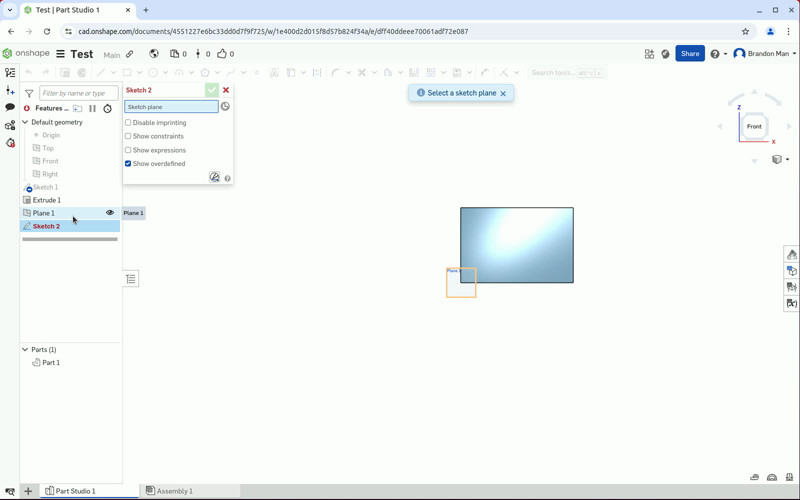
click(73, 215)
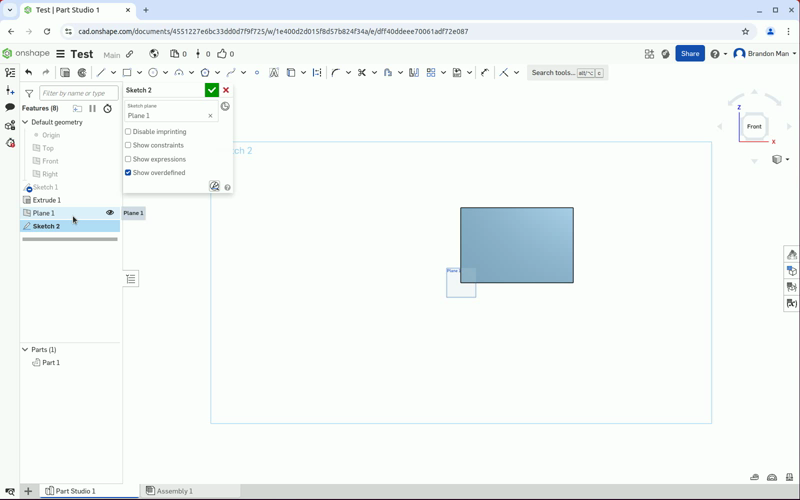
mouse_move(73, 352)
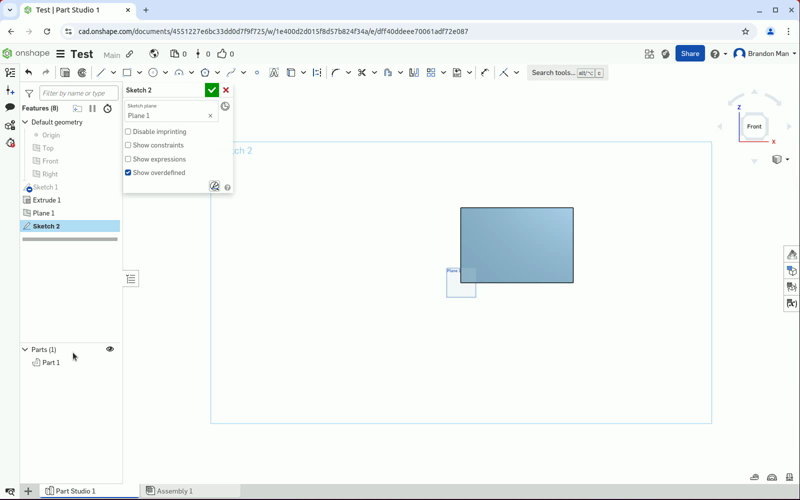
key(y)
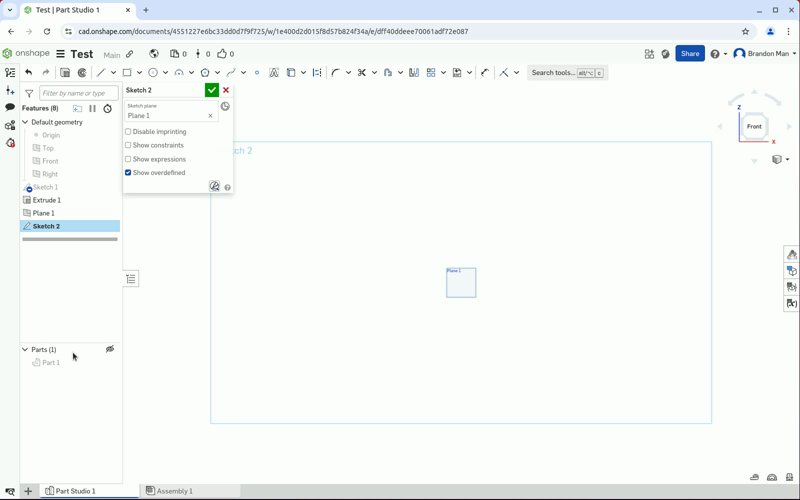
key(l)
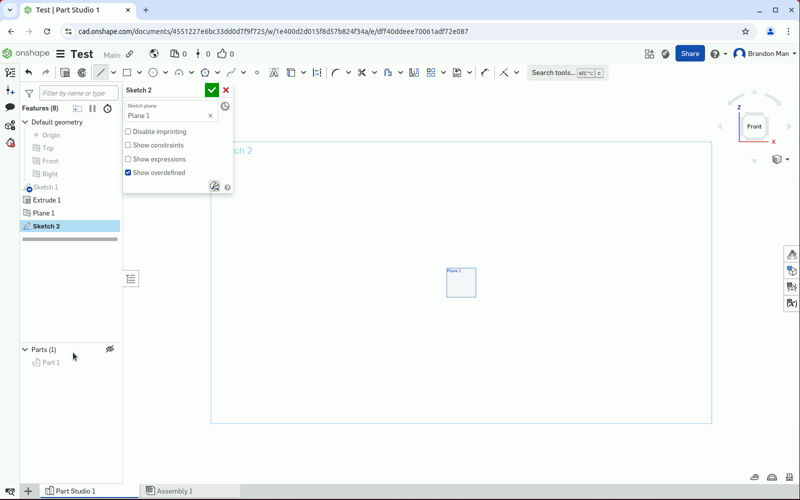
key_down(shift)
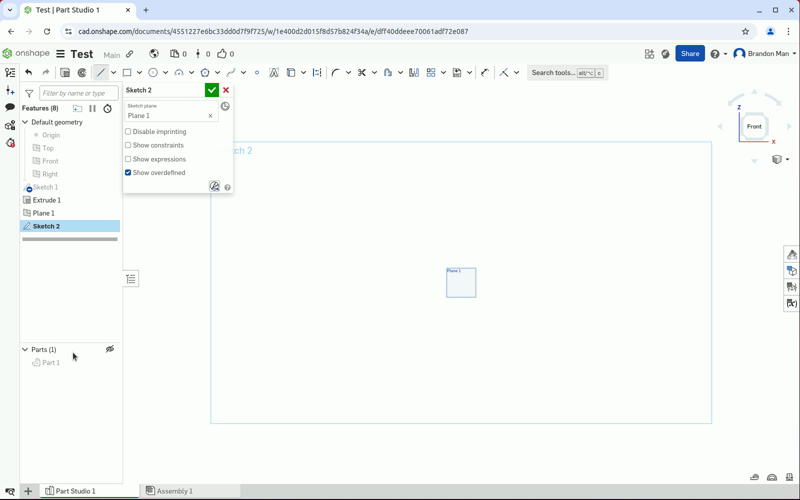
mouse_move(498, 264)
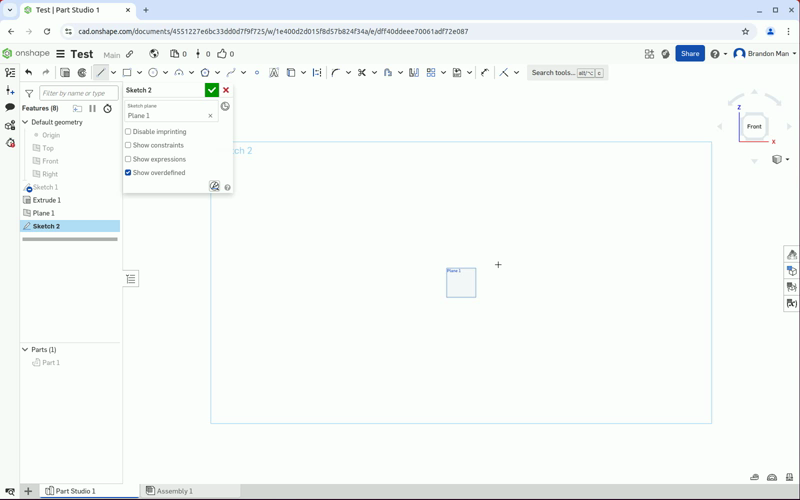
click(498, 264)
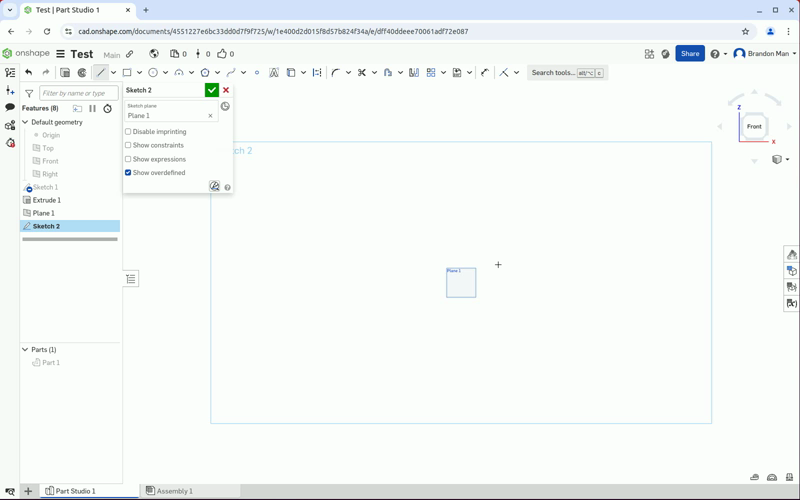
key_up(shift)
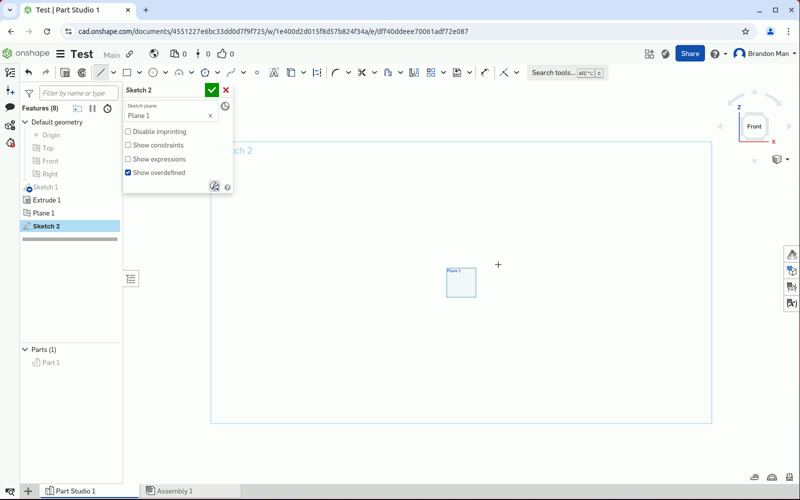
key_down(shift)
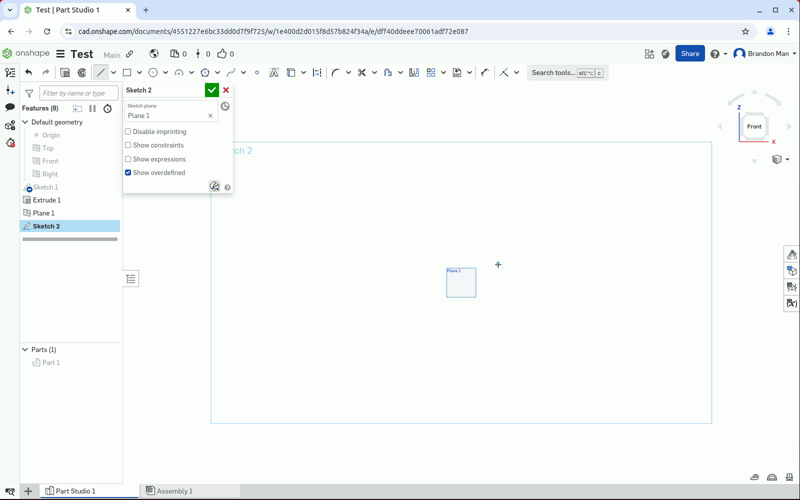
mouse_move(573, 264)
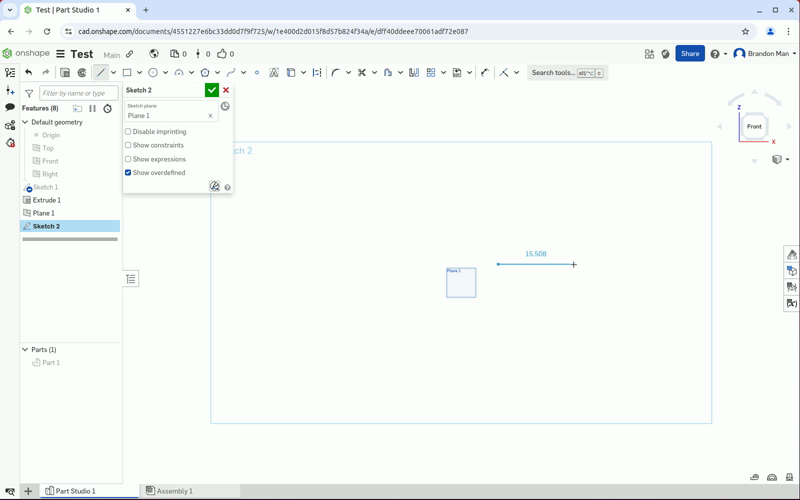
click(573, 264)
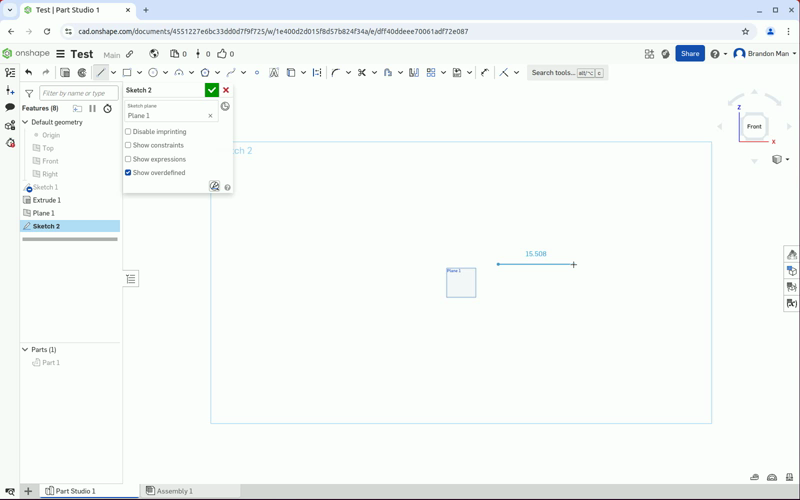
key_up(shift)
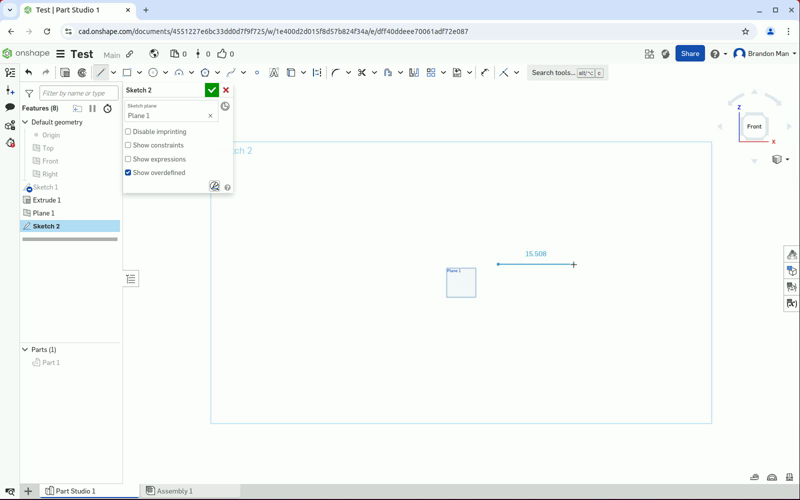
key_down(shift)
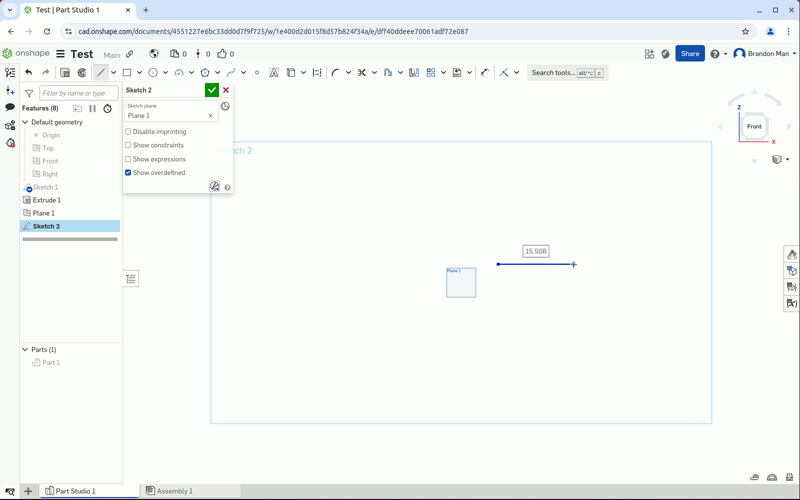
mouse_move(589, 264)
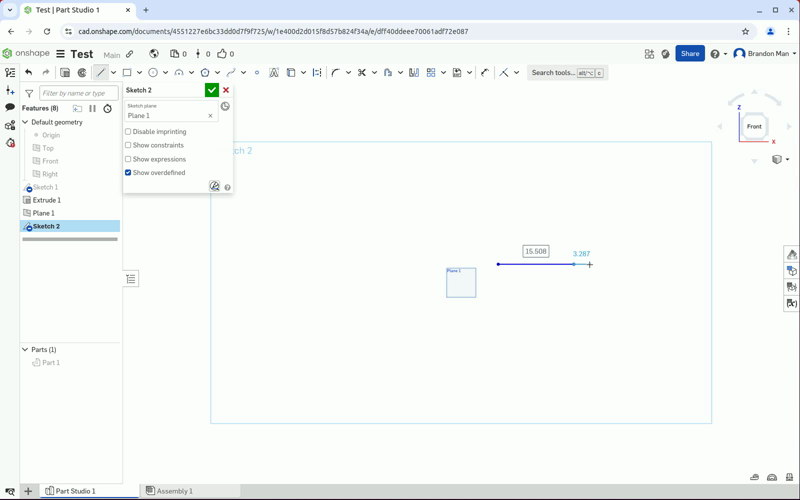
mouse_move(573, 207)
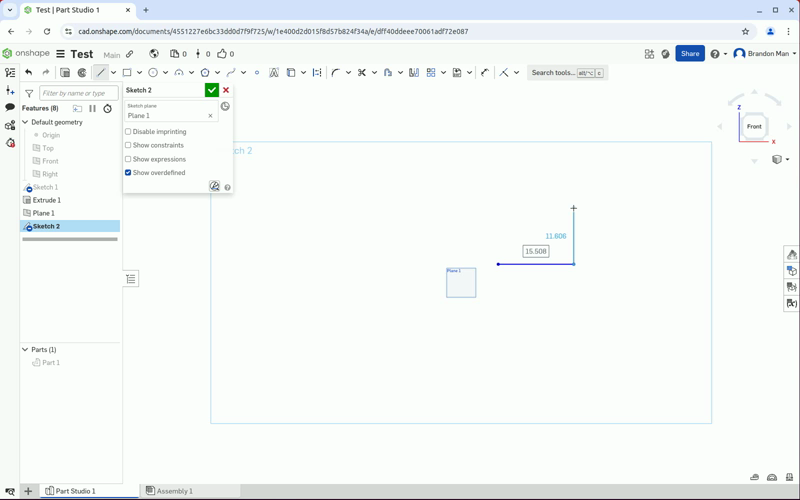
click(573, 207)
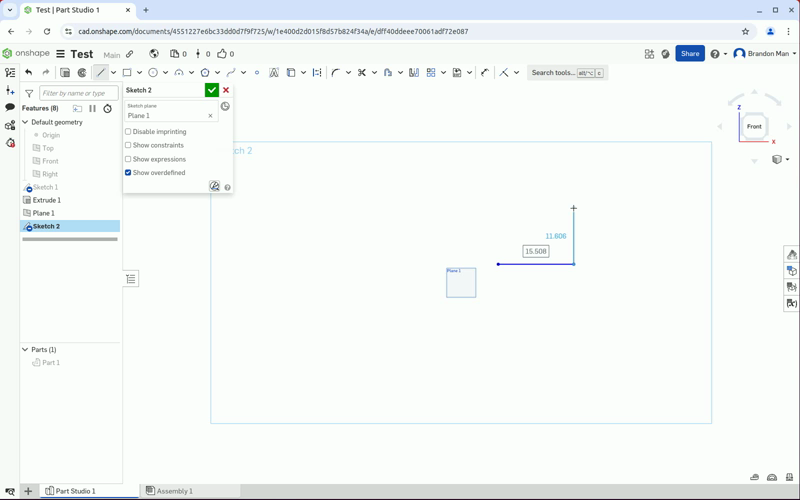
key_up(shift)
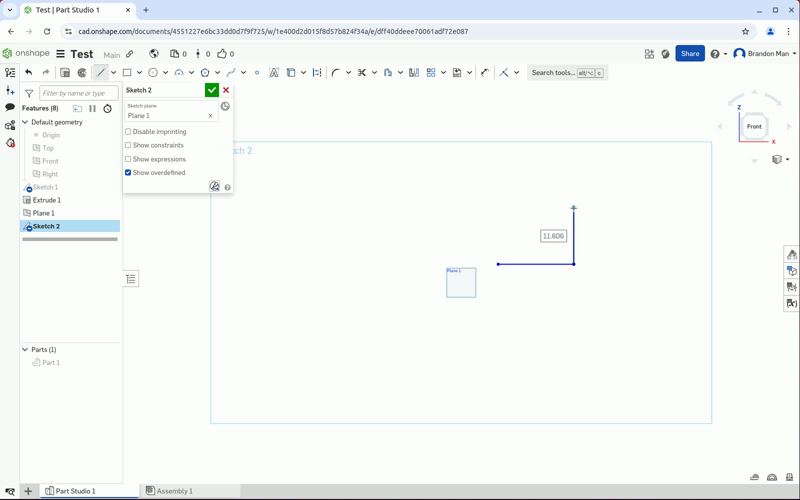
key_down(shift)
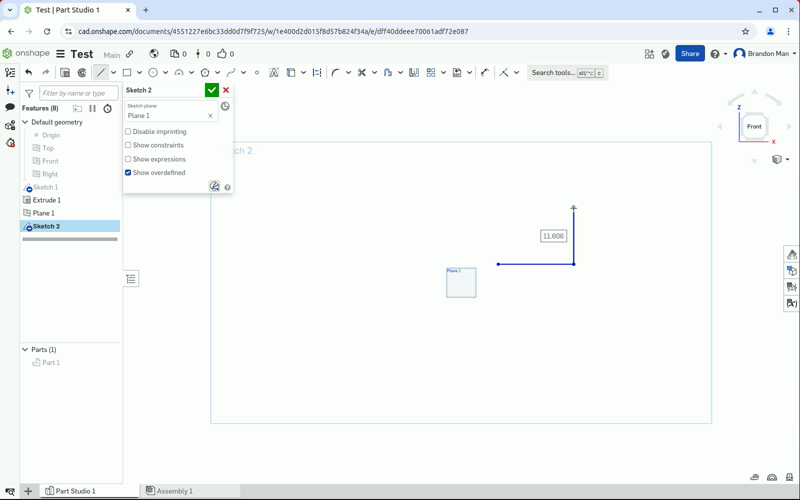
mouse_move(498, 207)
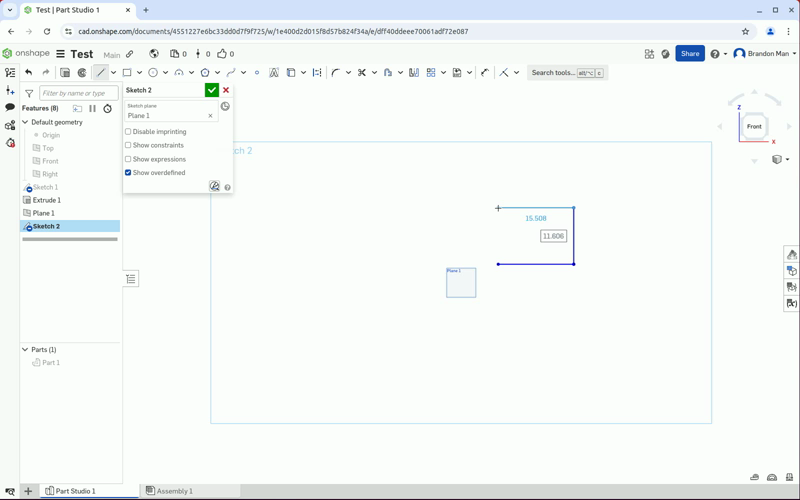
click(498, 207)
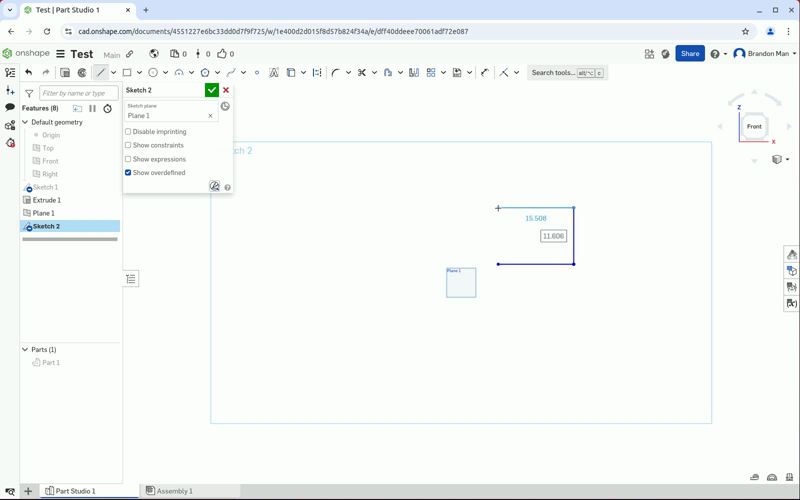
key_up(shift)
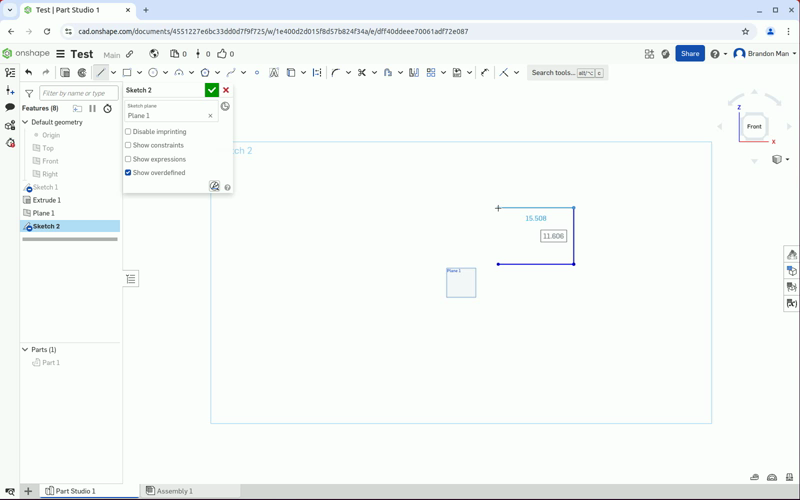
mouse_move(528, 207)
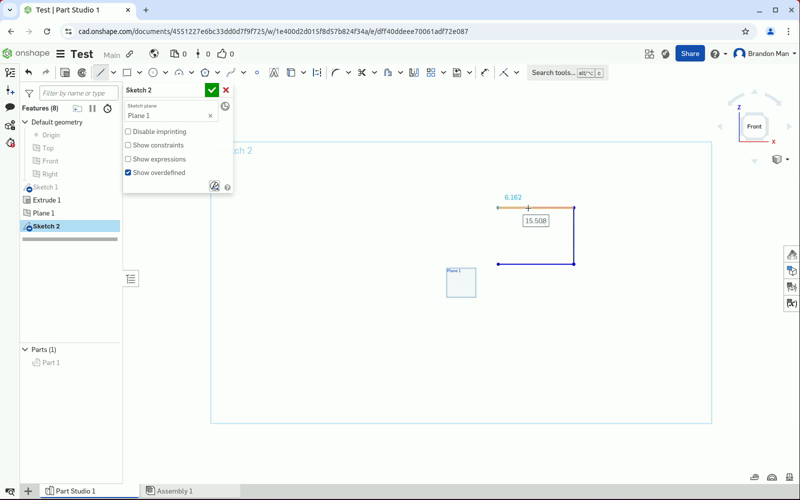
key_down(shift)
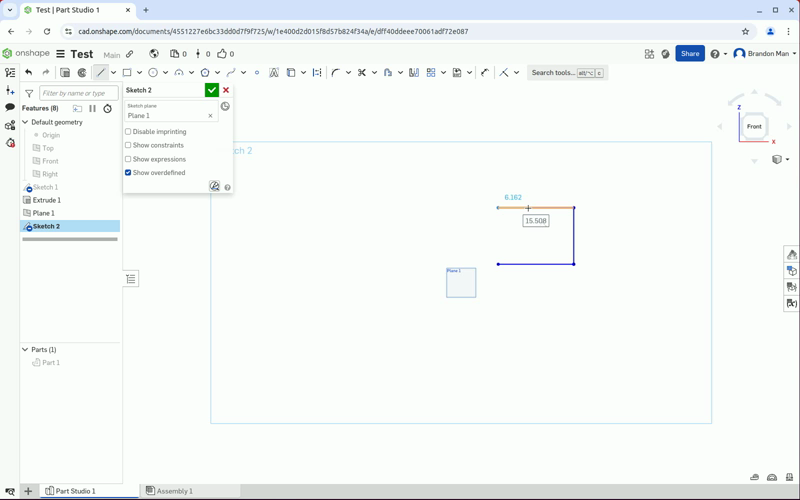
mouse_move(498, 264)
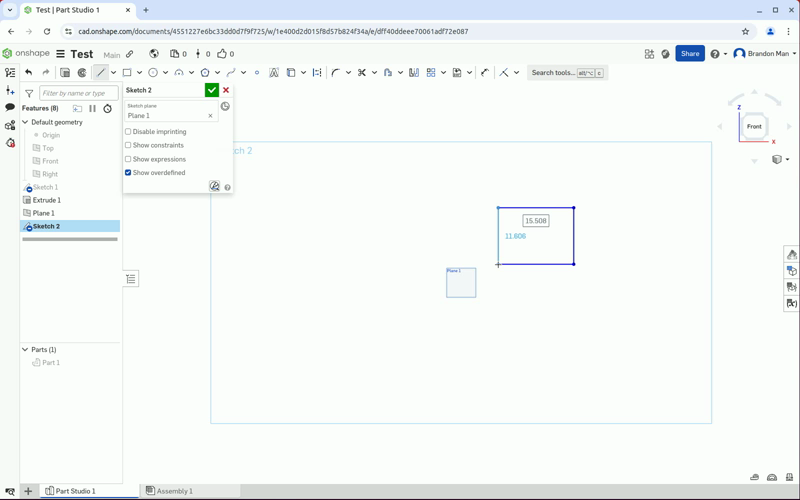
key_up(shift)
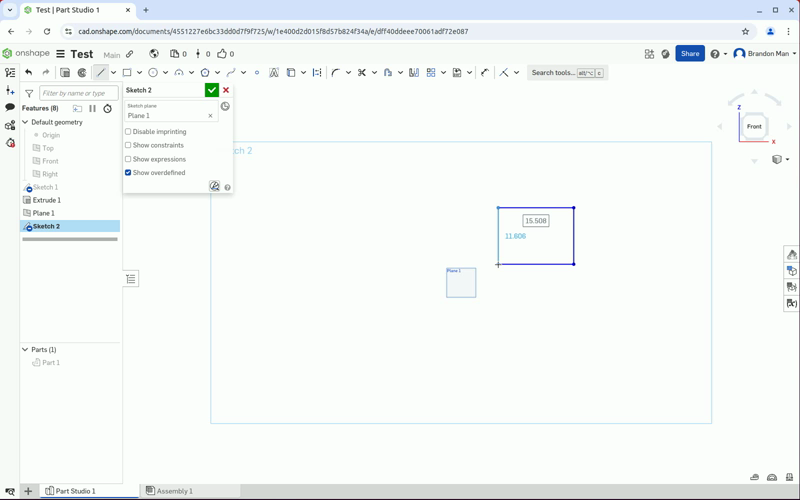
click(498, 264)
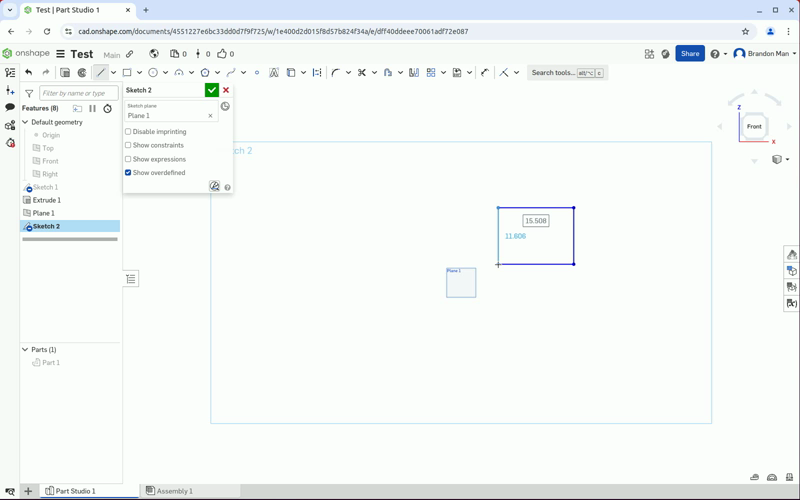
key(esc)
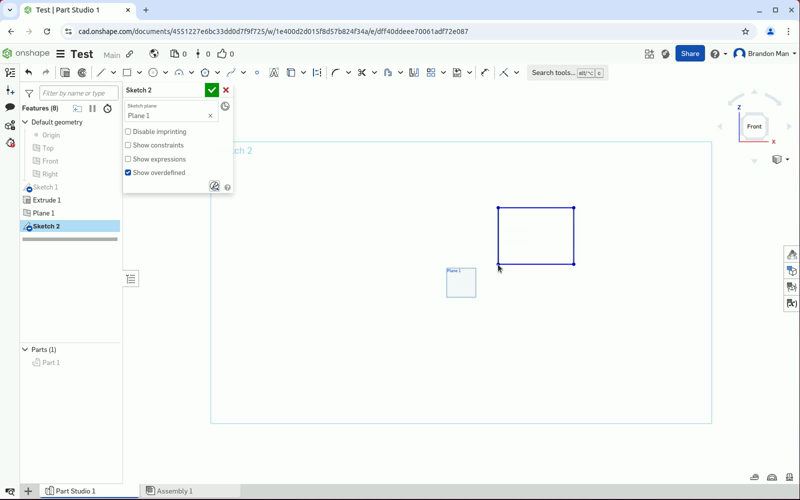
mouse_move(560, 219)
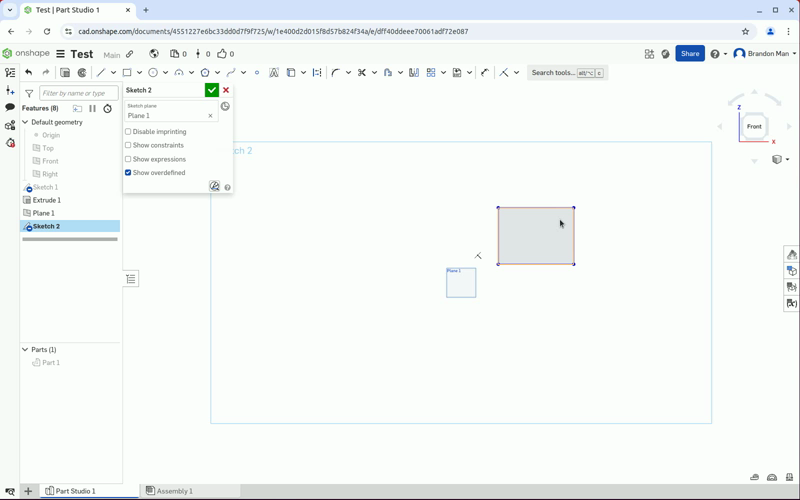
click(560, 219)
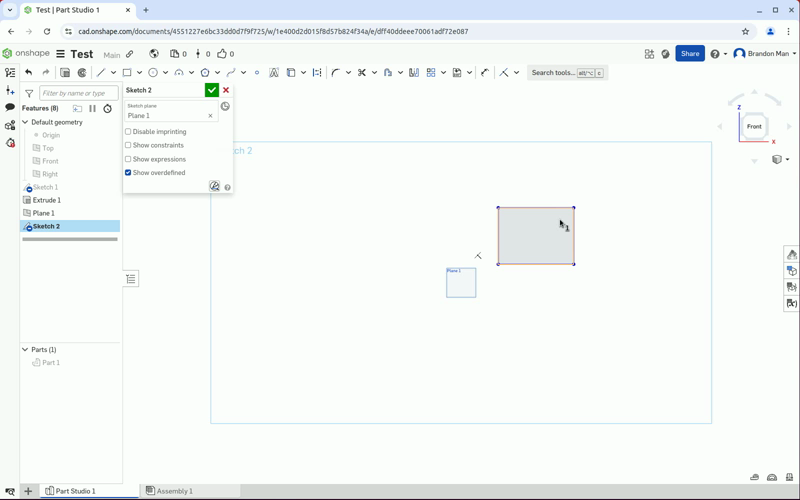
mouse_move(73, 352)
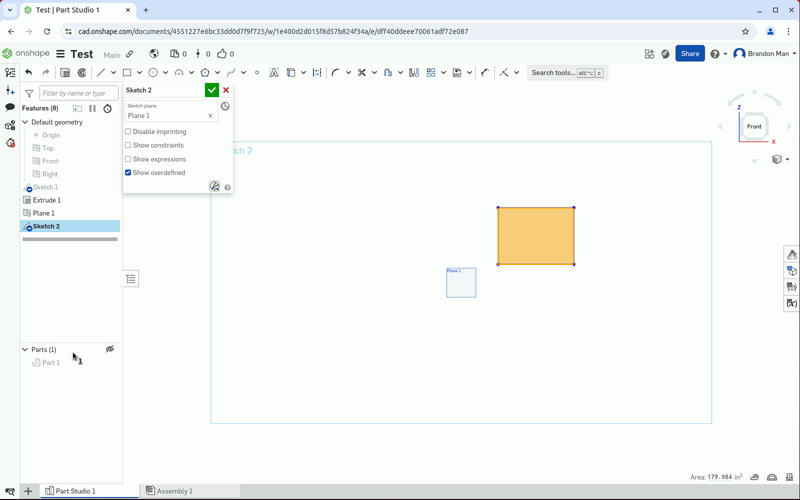
key(shift+y)
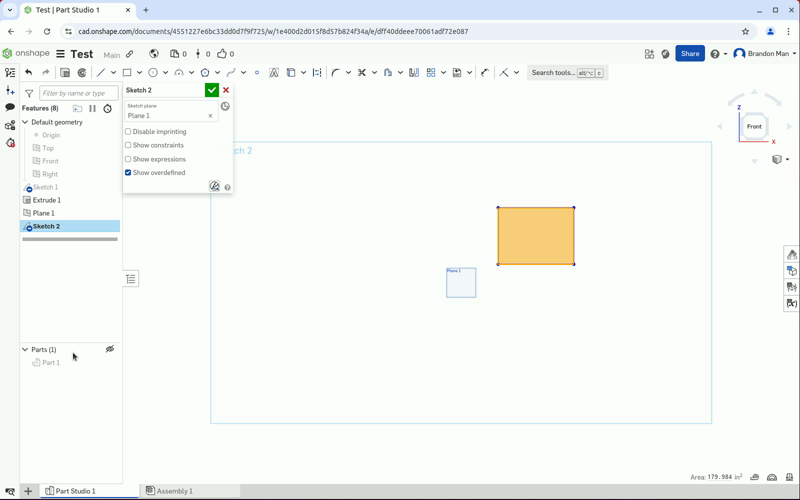
key(shift+e)
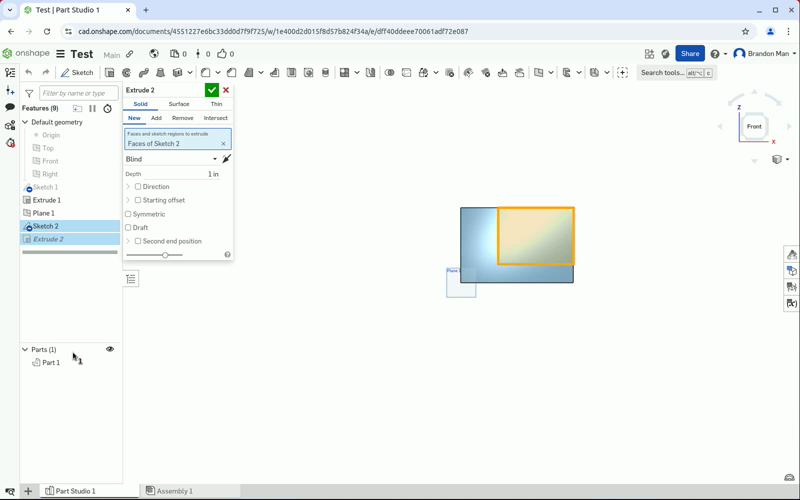
mouse_move(143, 106)
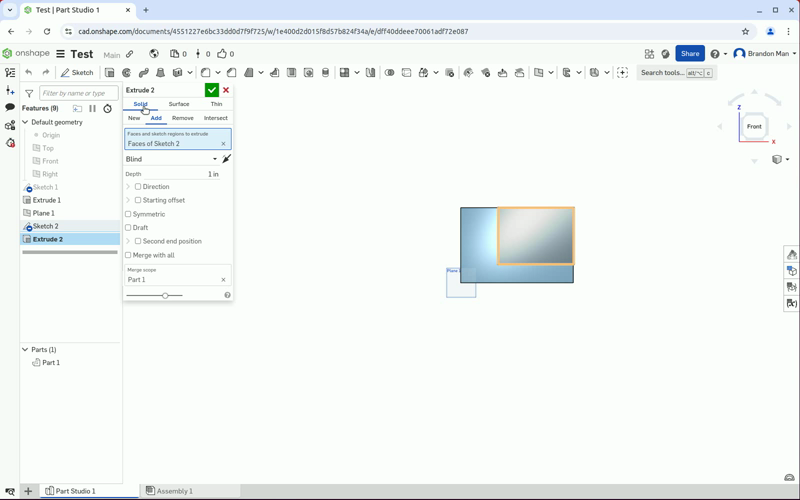
click(143, 106)
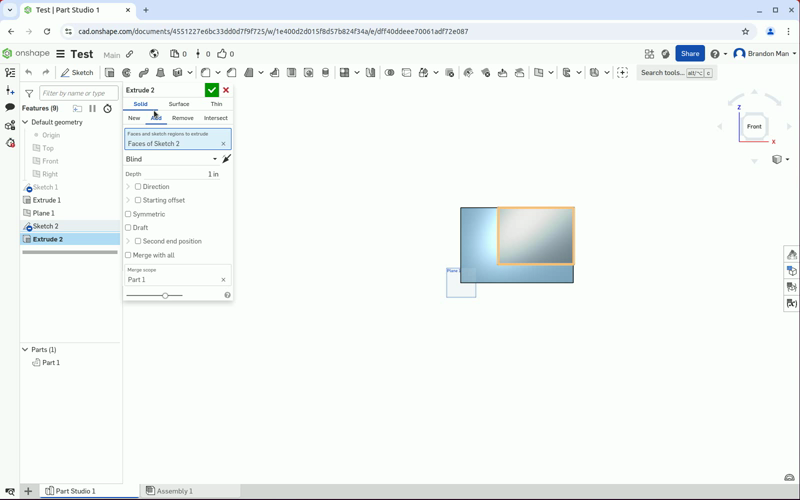
mouse_move(186, 120)
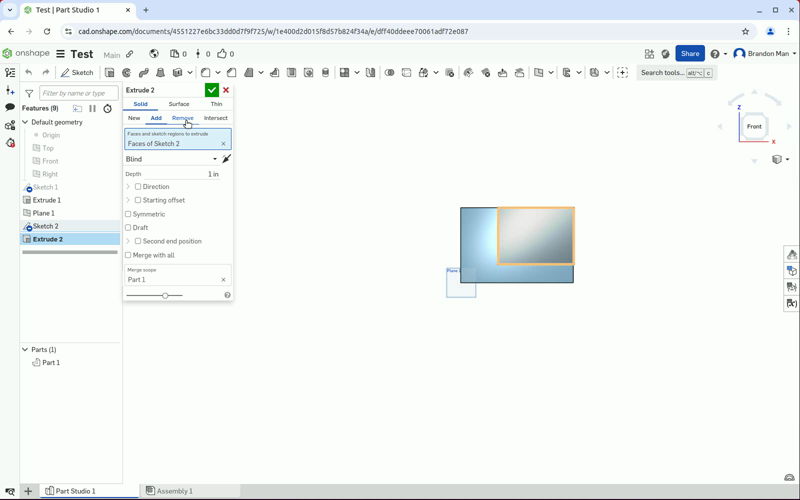
click(186, 120)
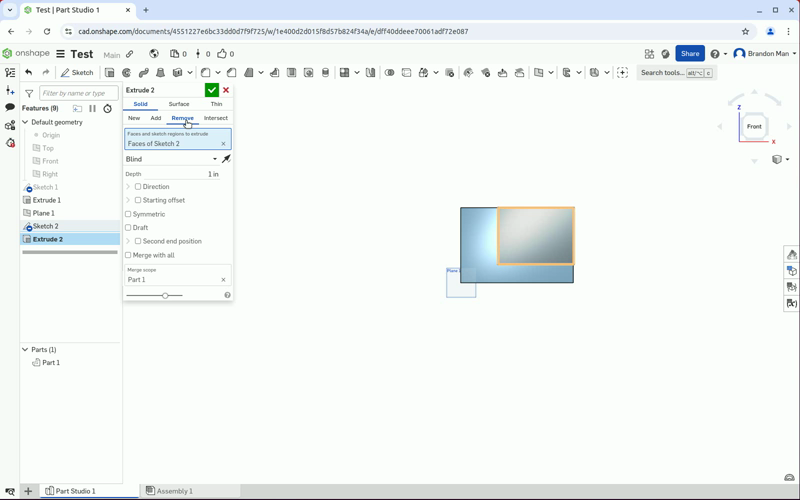
key(tab, 4)
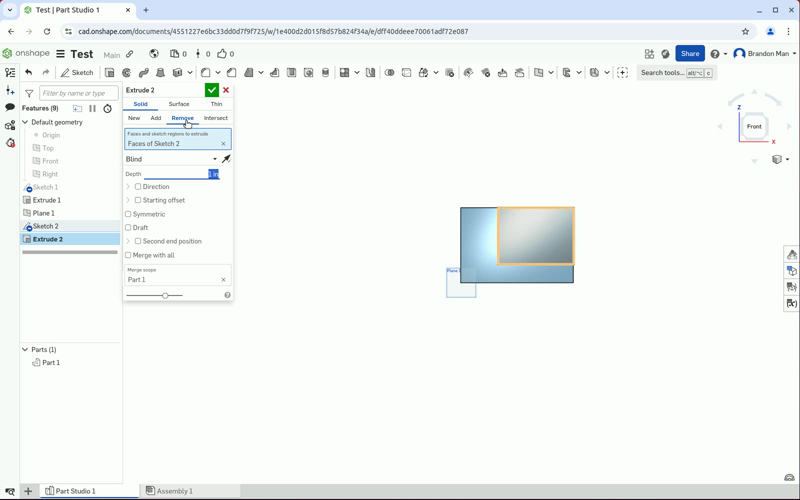
text(11.554)
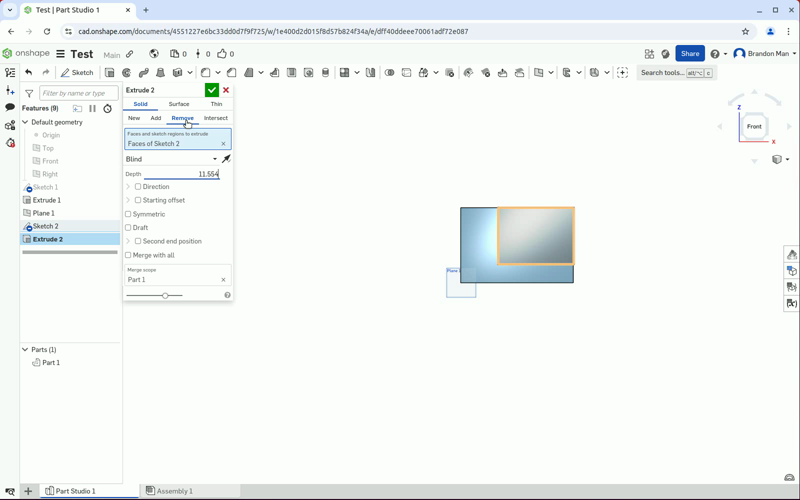
key(tab, 6)
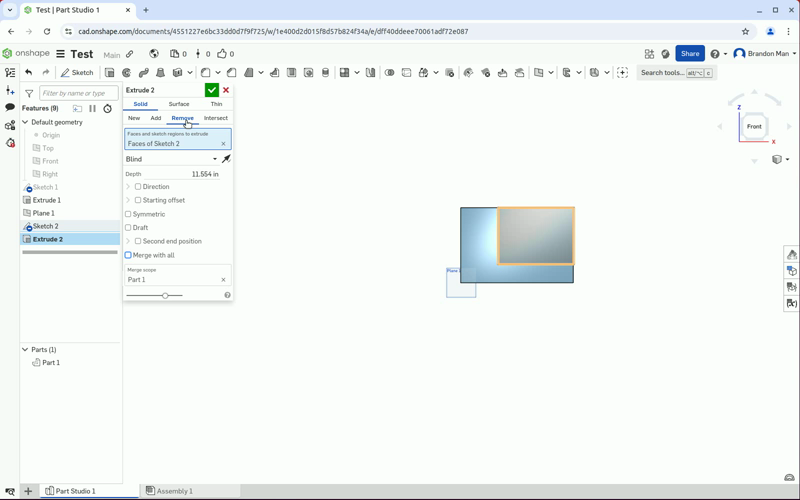
key(space)
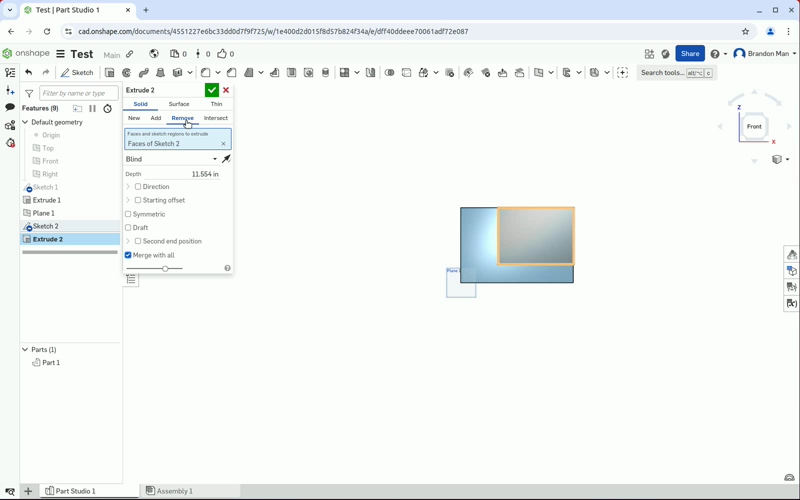
key(enter)
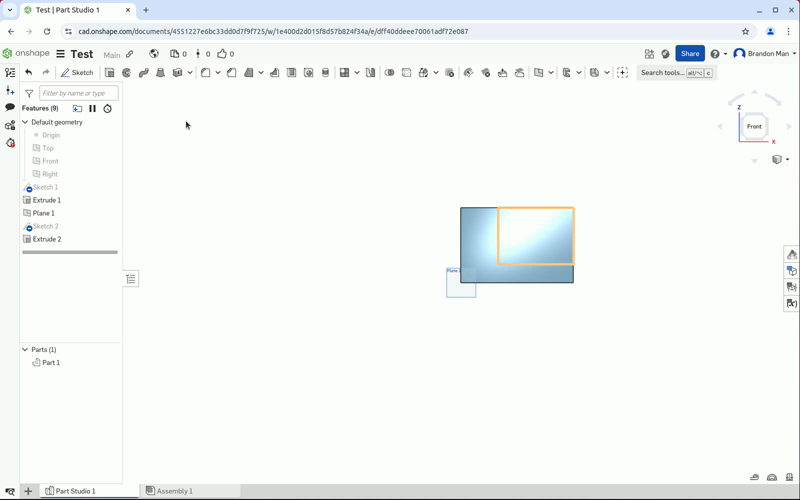
key(shift+h)
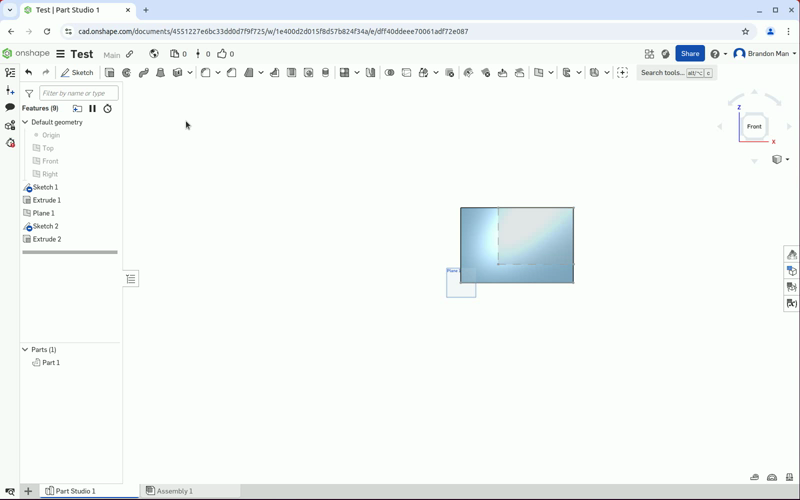
key(shift+h)
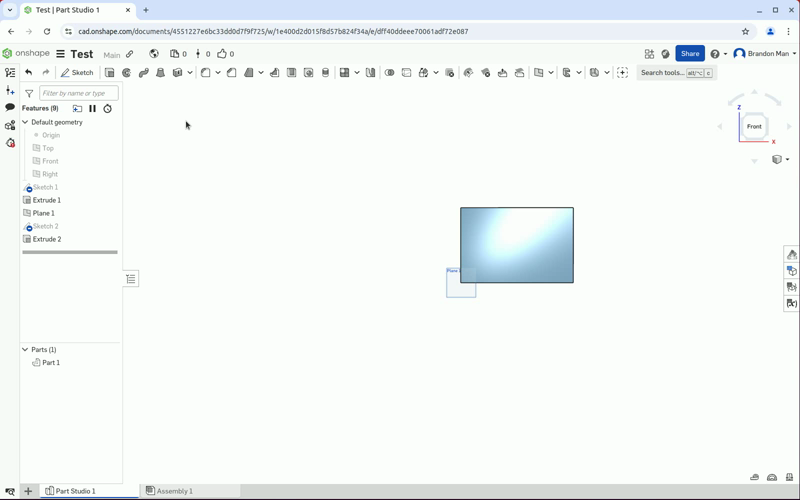
mouse_move(73, 189)
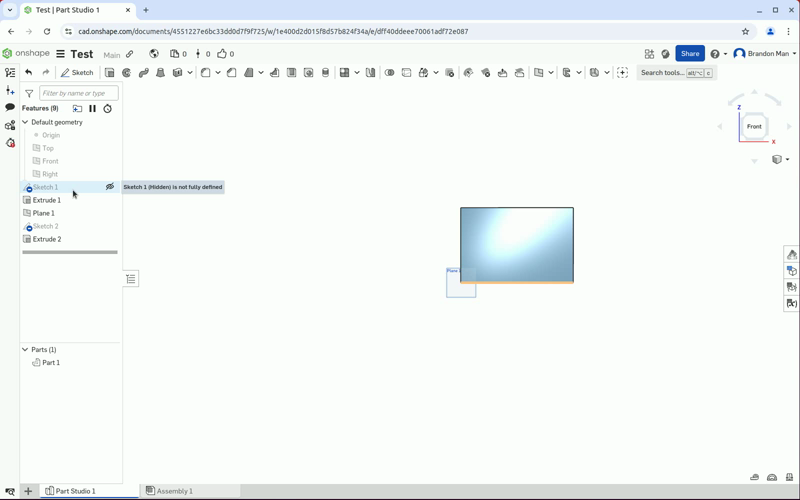
click(73, 189)
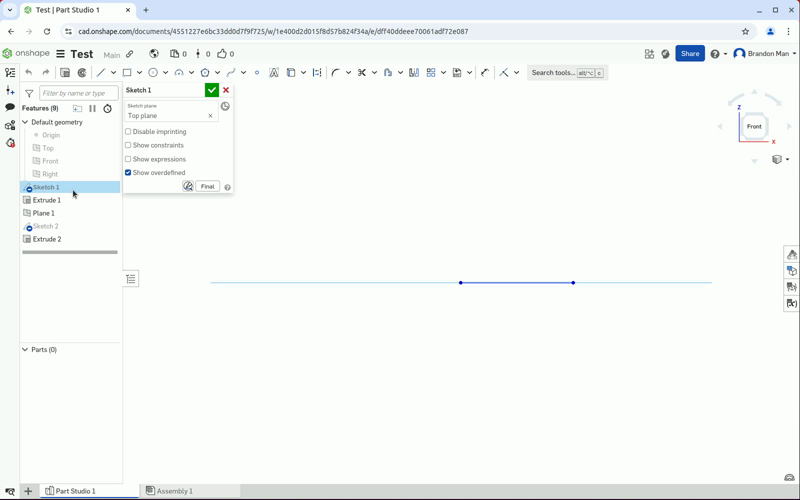
mouse_move(229, 92)
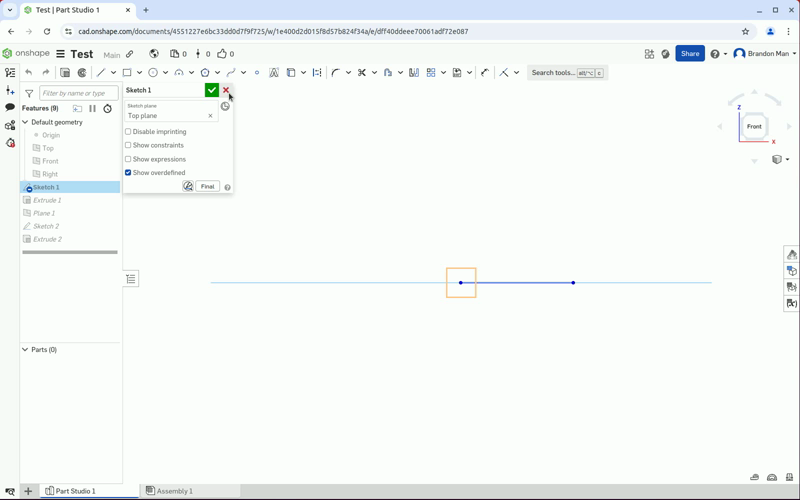
click(229, 92)
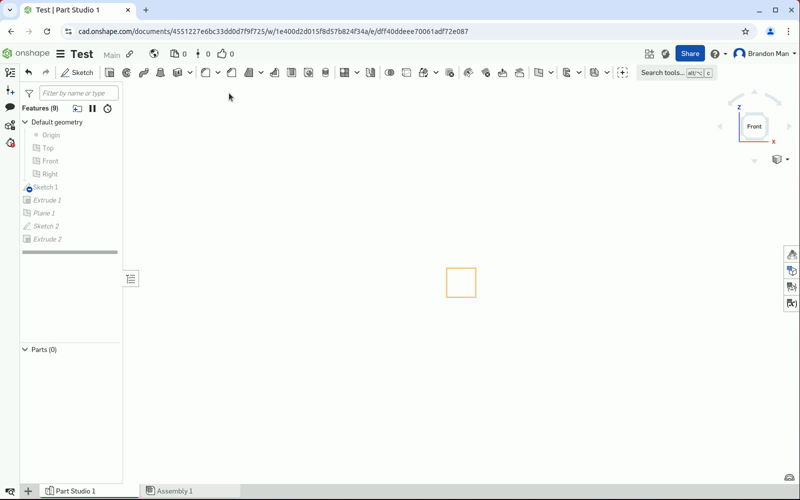
mouse_move(73, 352)
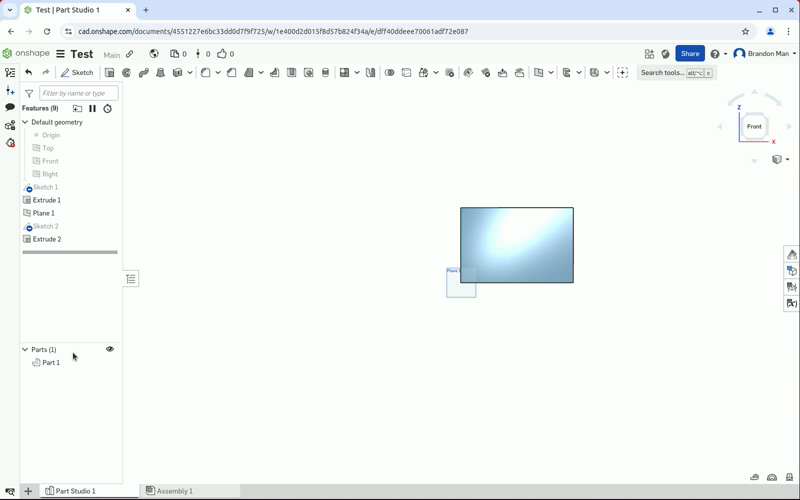
key(y)
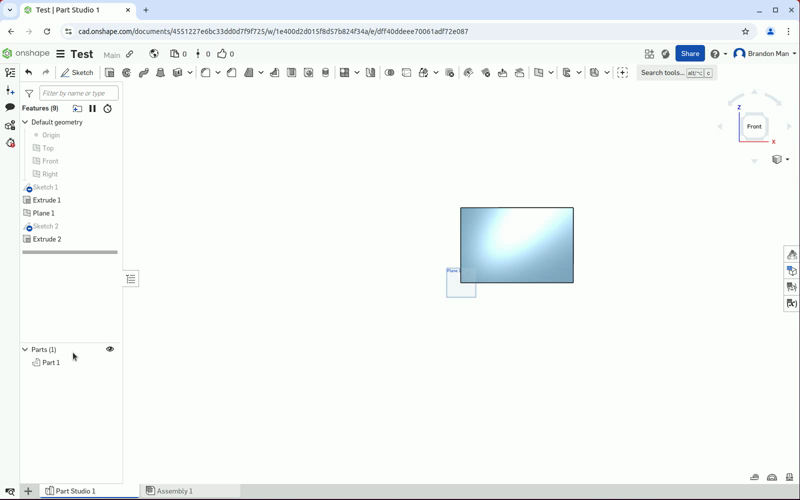
key(shift+p)
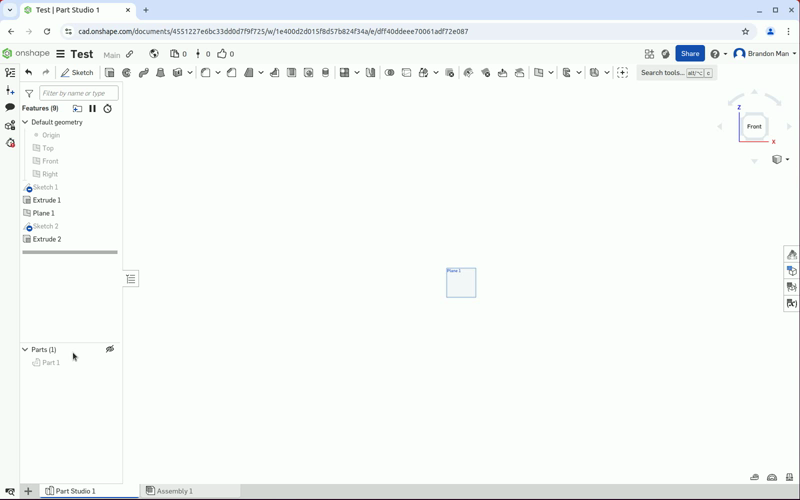
key(space)
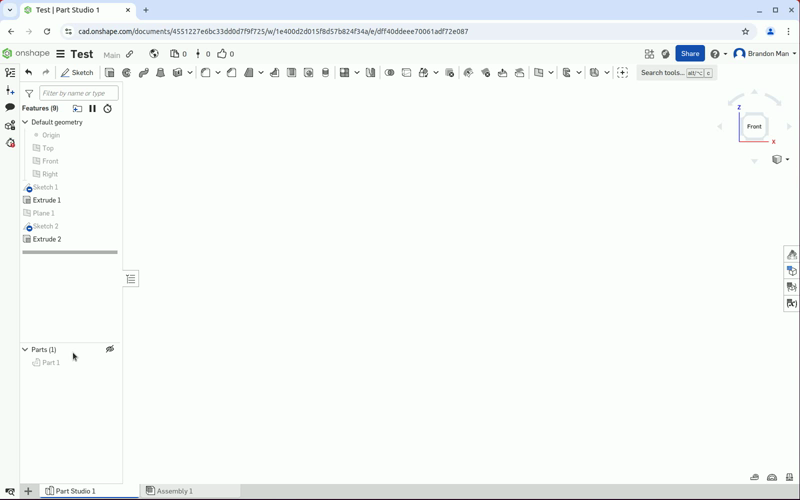
key_down(shift)
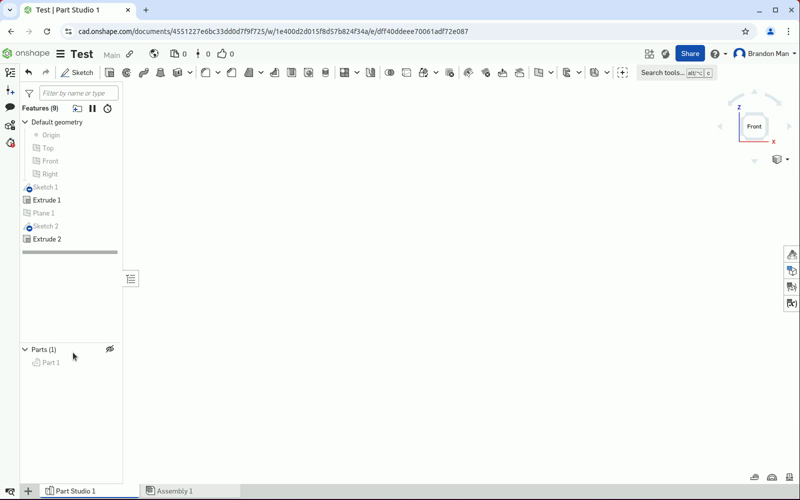
key(down)
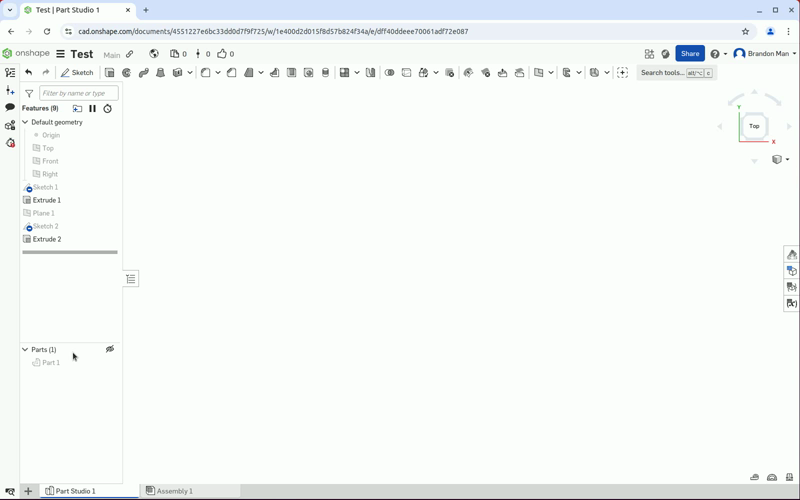
key_up(shift)
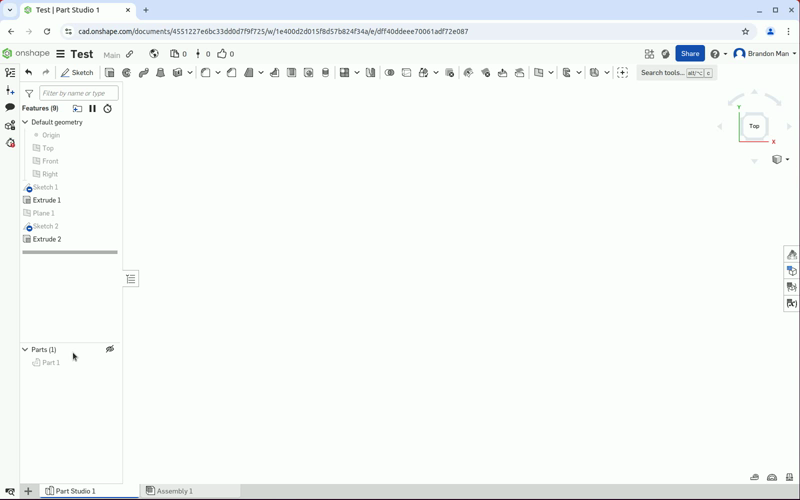
mouse_move(73, 352)
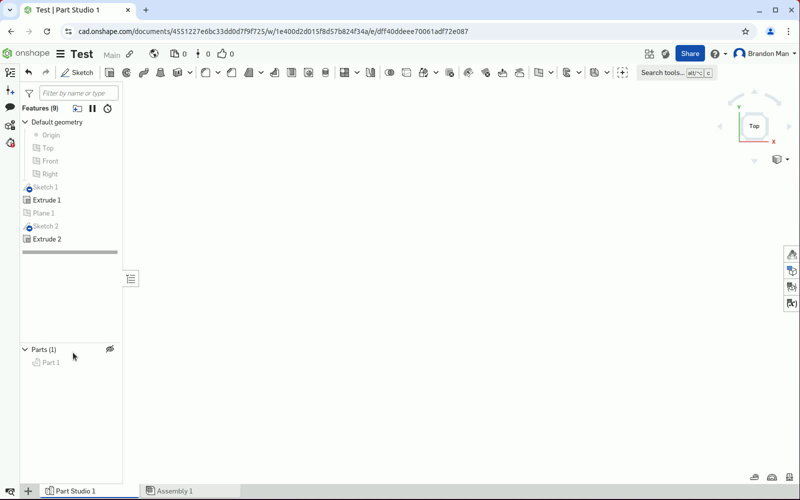
key(shift+y)
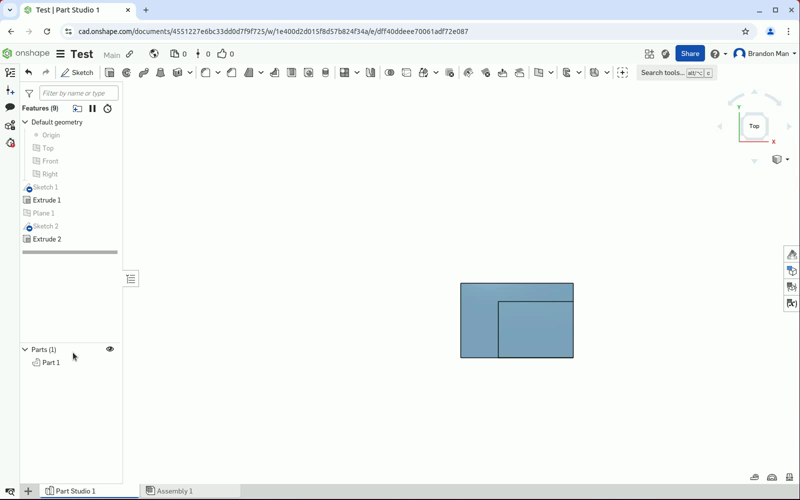
mouse_move(541, 75)
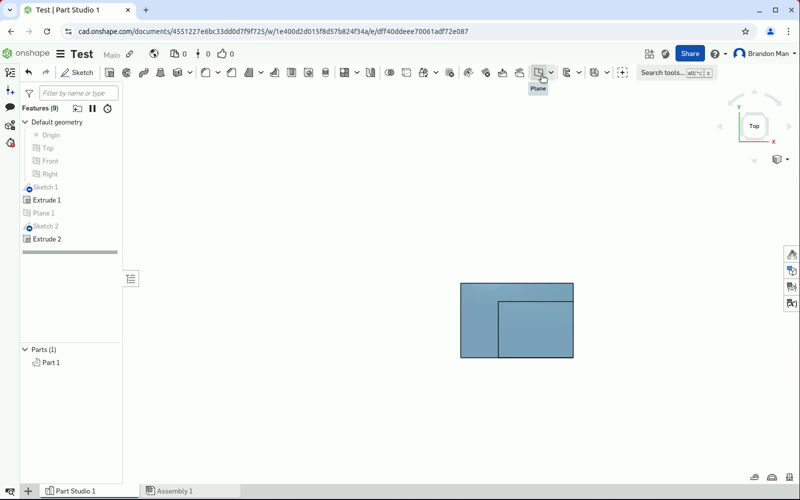
click(541, 75)
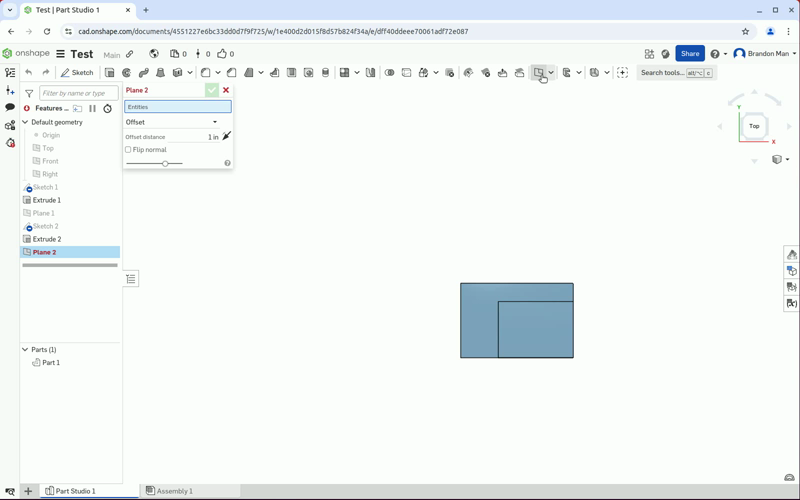
mouse_move(73, 150)
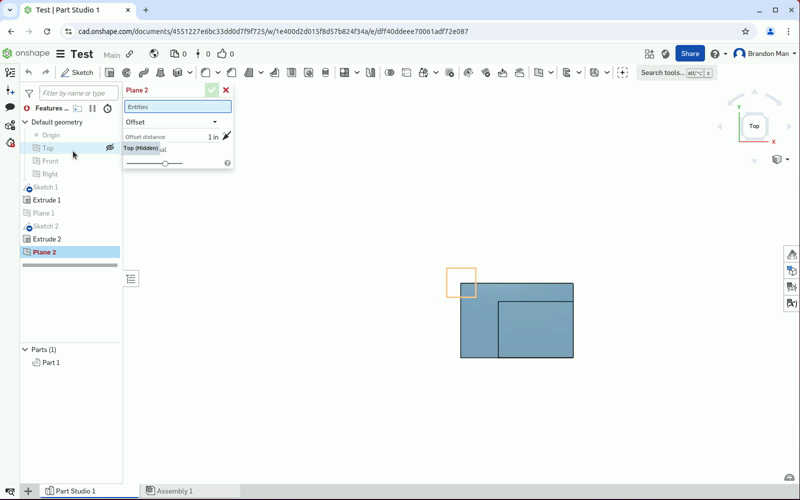
click(73, 150)
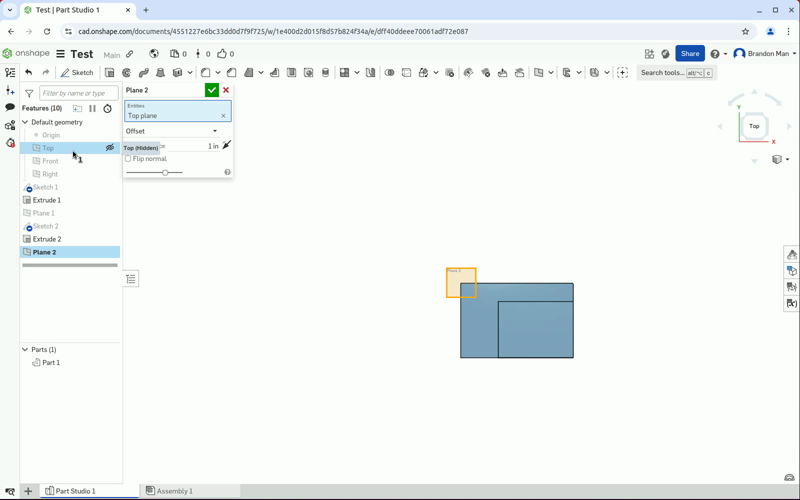
key(tab, 2)
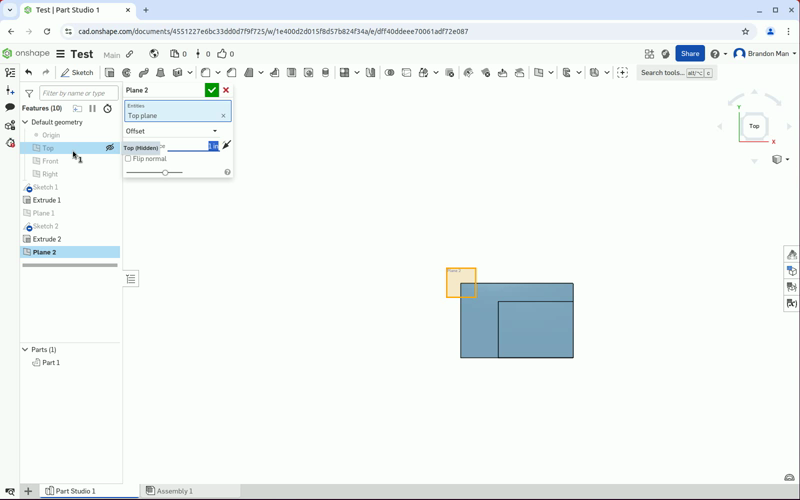
text(15.405)
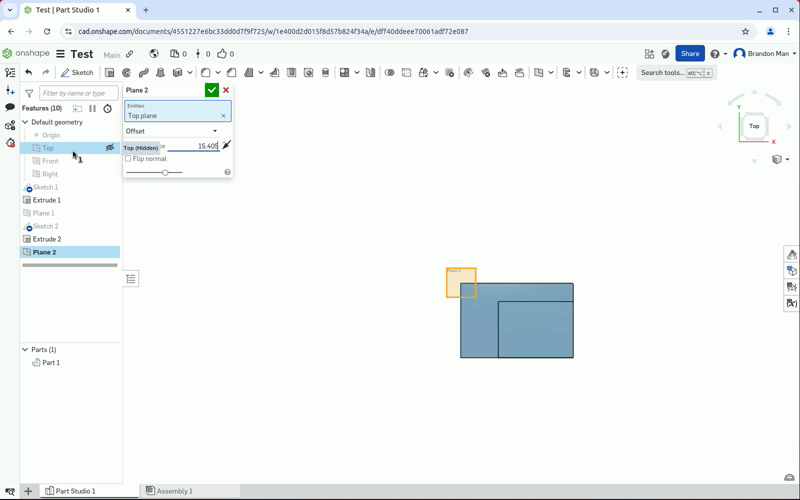
key(enter, 2)
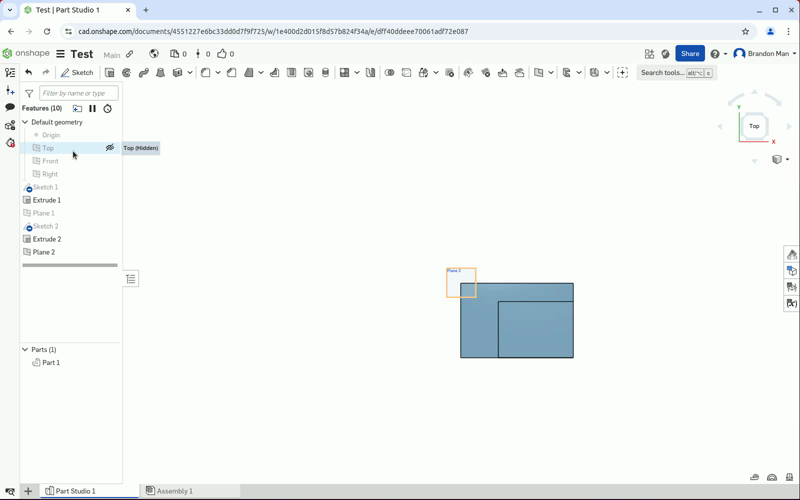
key(shift+s)
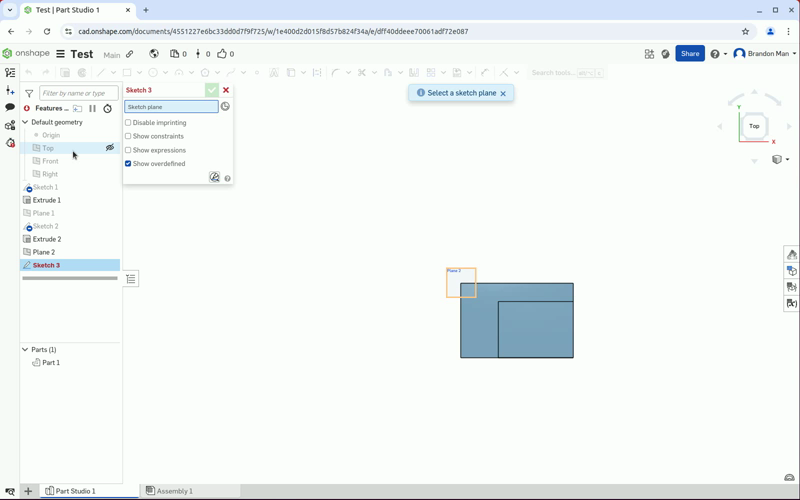
mouse_move(73, 254)
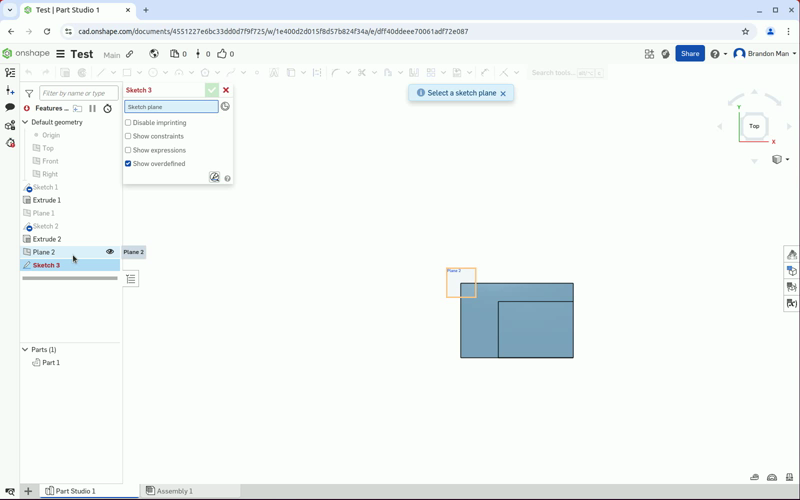
click(73, 254)
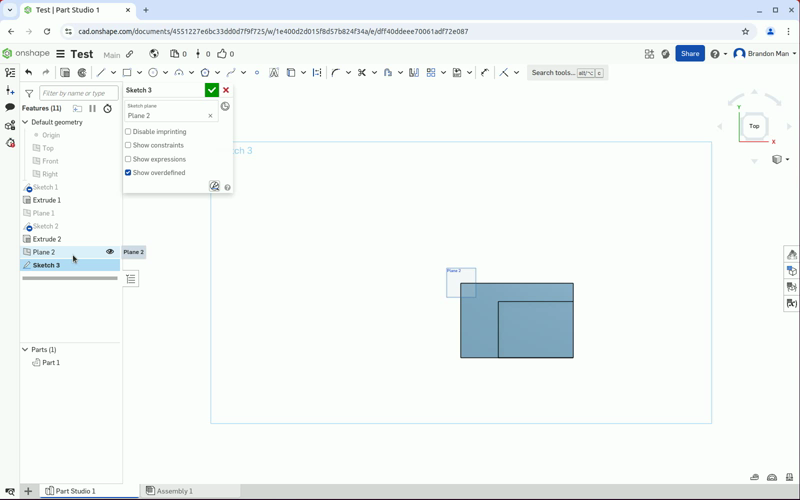
mouse_move(73, 352)
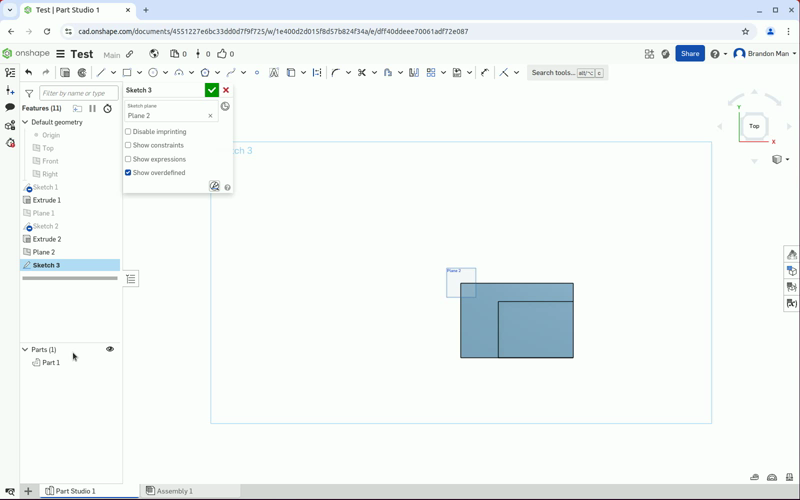
key(y)
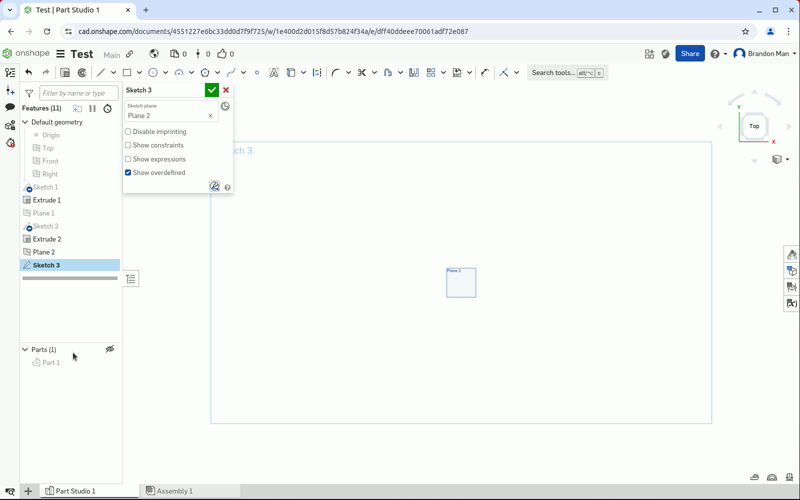
key(l)
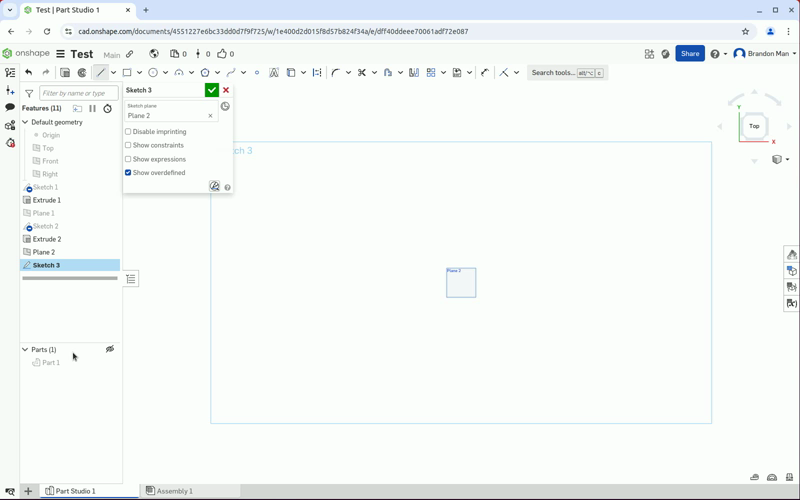
key_down(shift)
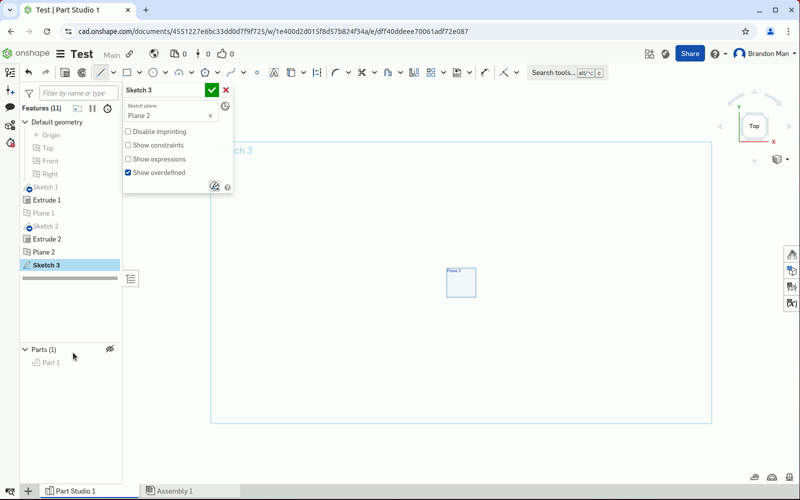
mouse_move(498, 301)
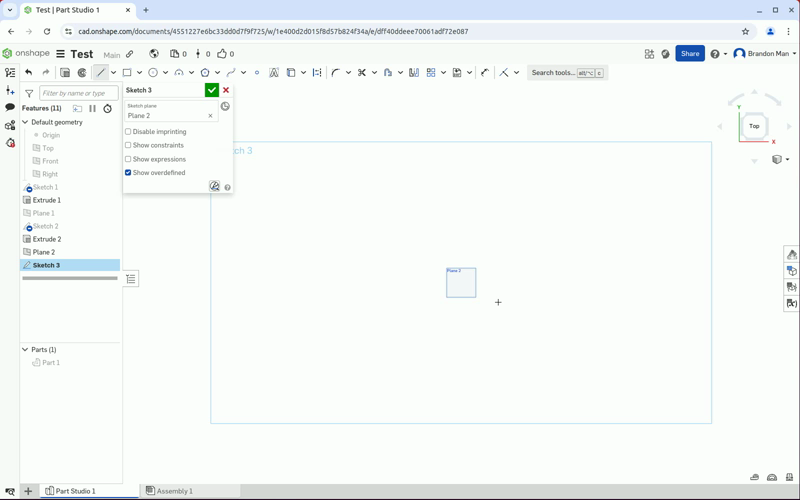
click(498, 301)
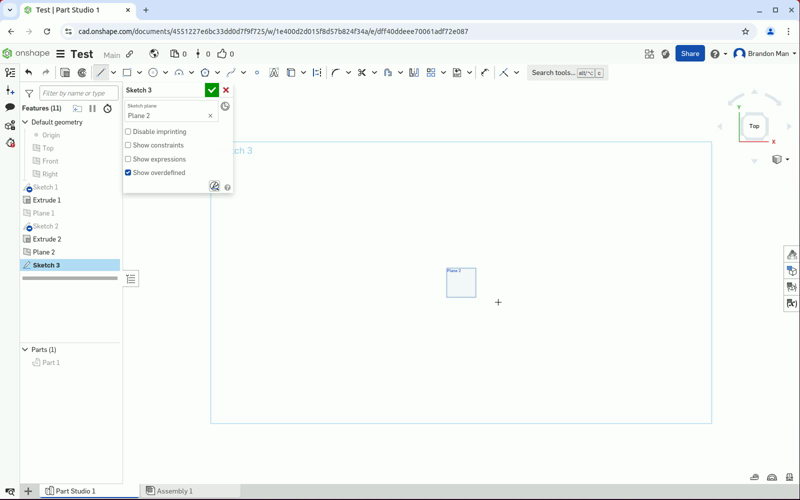
key_up(shift)
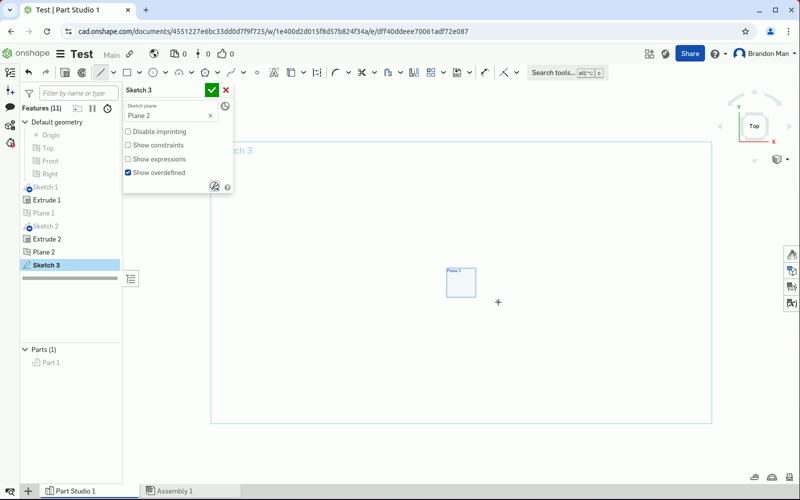
key_down(shift)
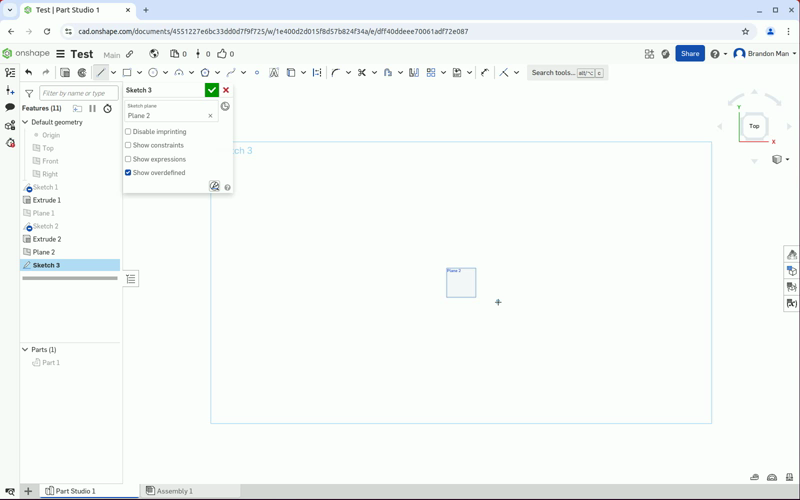
mouse_move(573, 301)
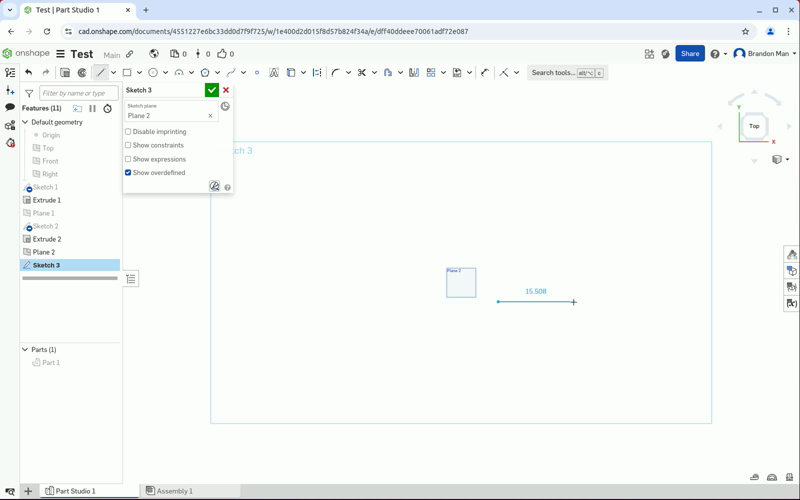
click(573, 301)
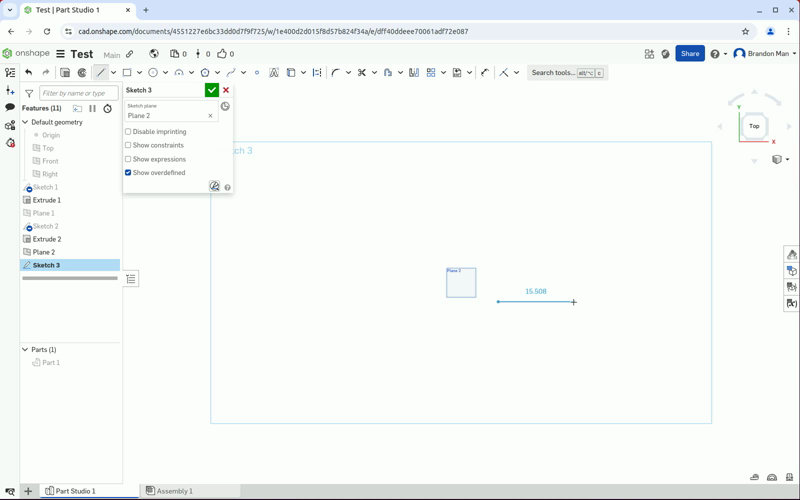
key_up(shift)
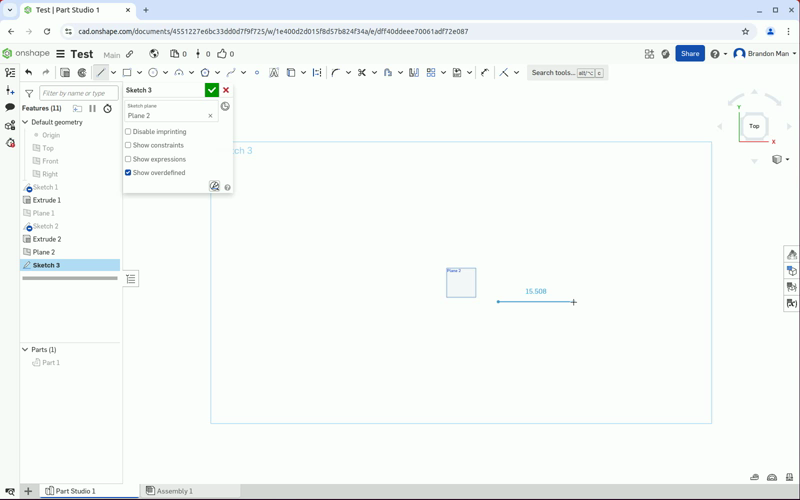
key_down(shift)
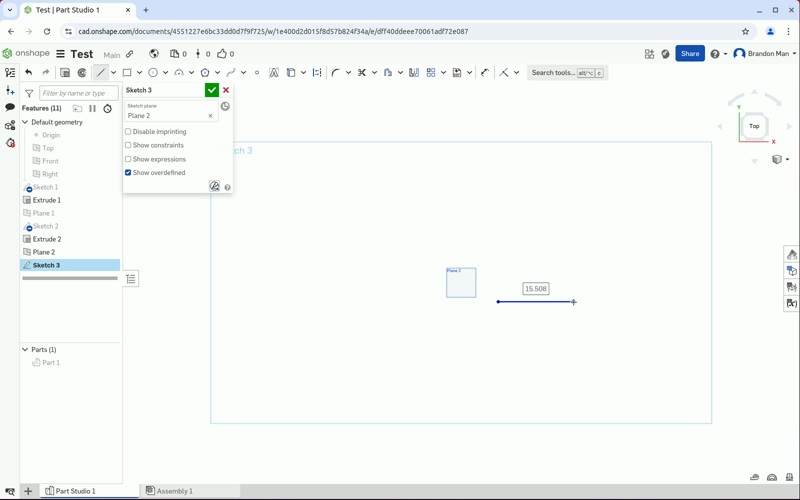
mouse_move(589, 301)
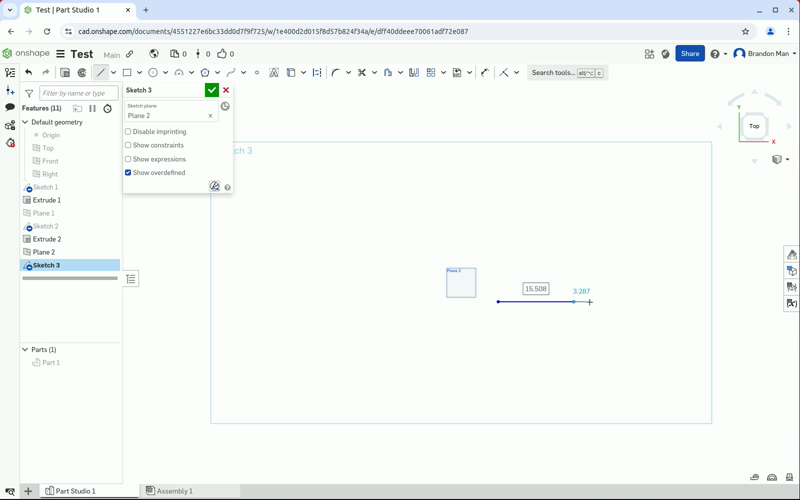
mouse_move(573, 282)
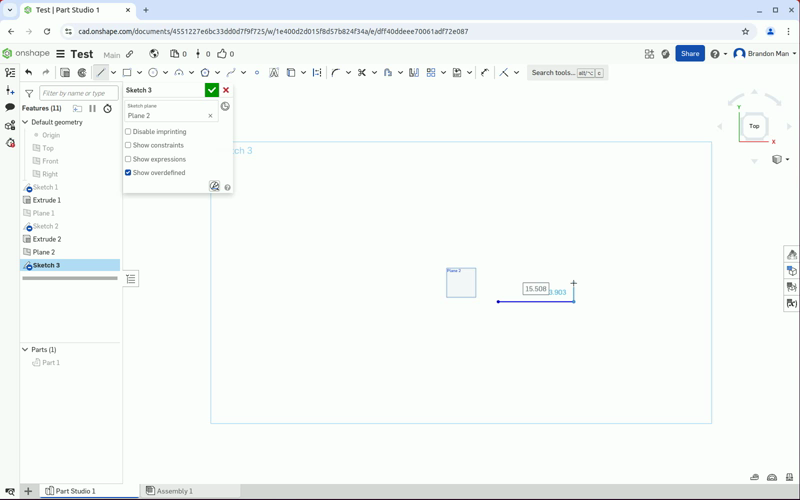
click(573, 282)
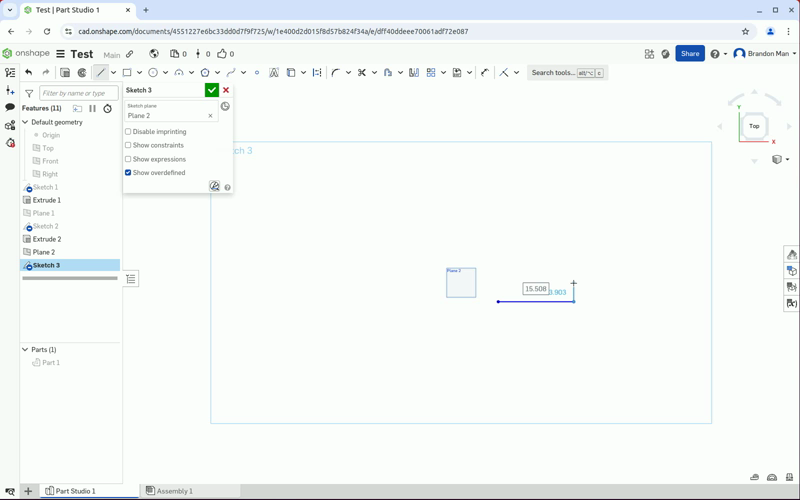
key_up(shift)
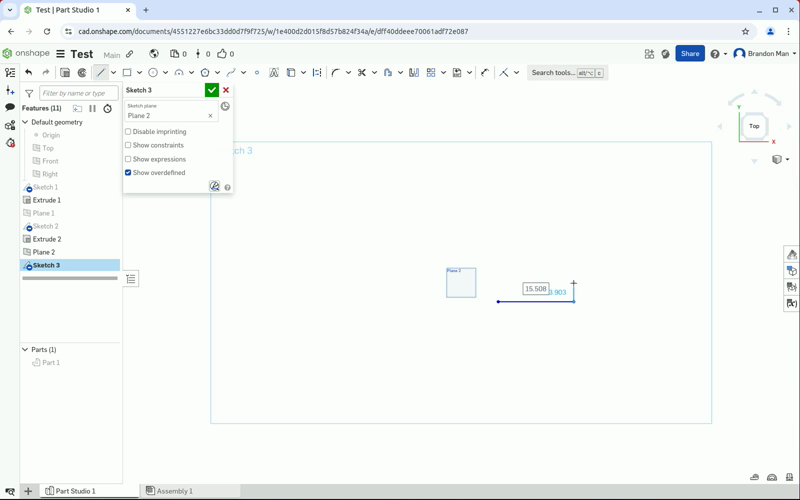
key_down(shift)
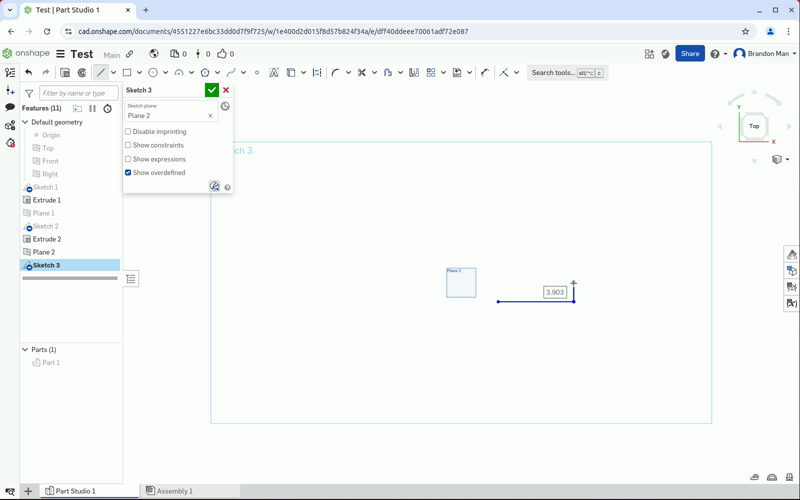
mouse_move(498, 282)
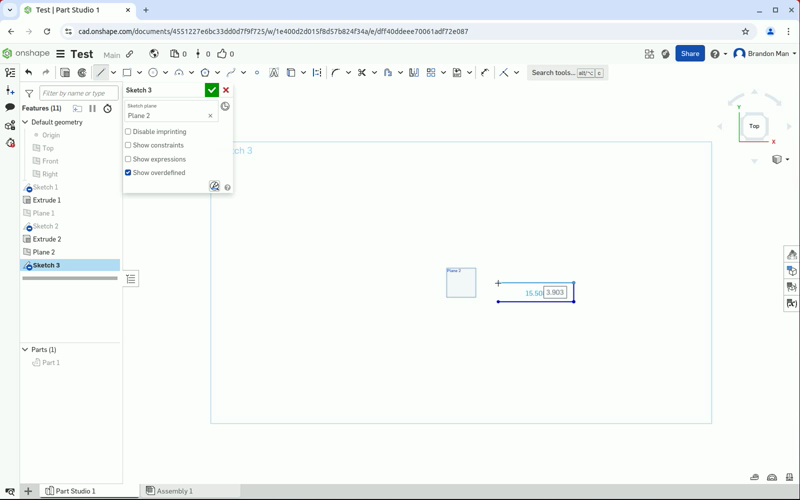
click(498, 282)
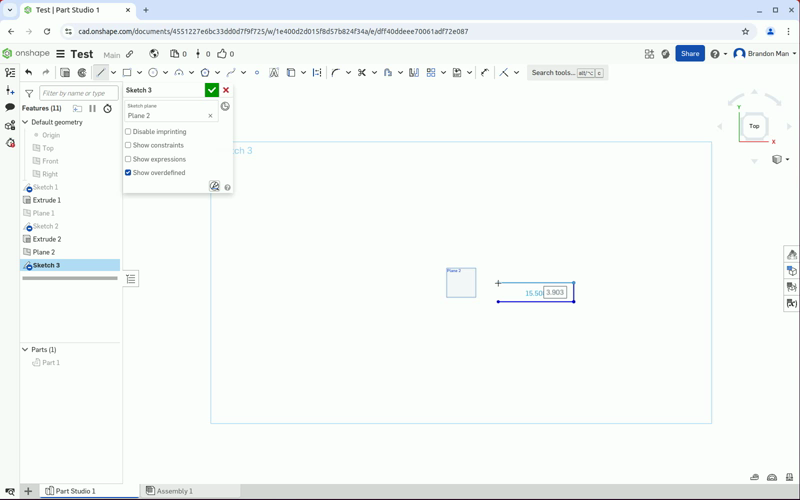
key_up(shift)
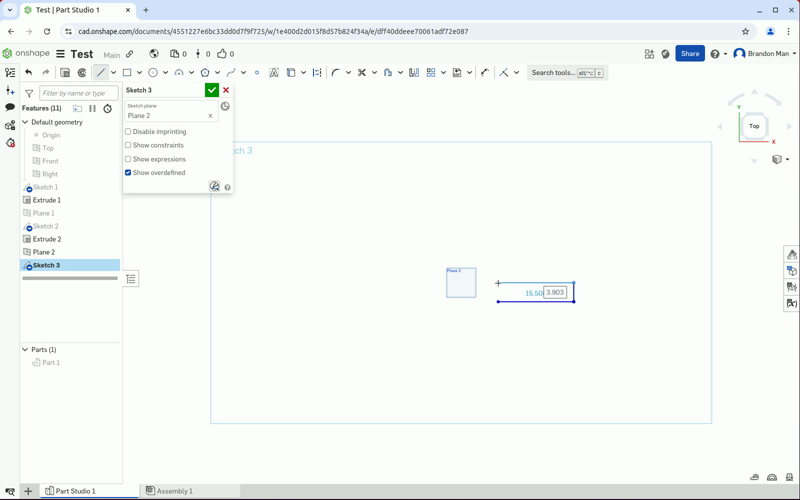
mouse_move(528, 282)
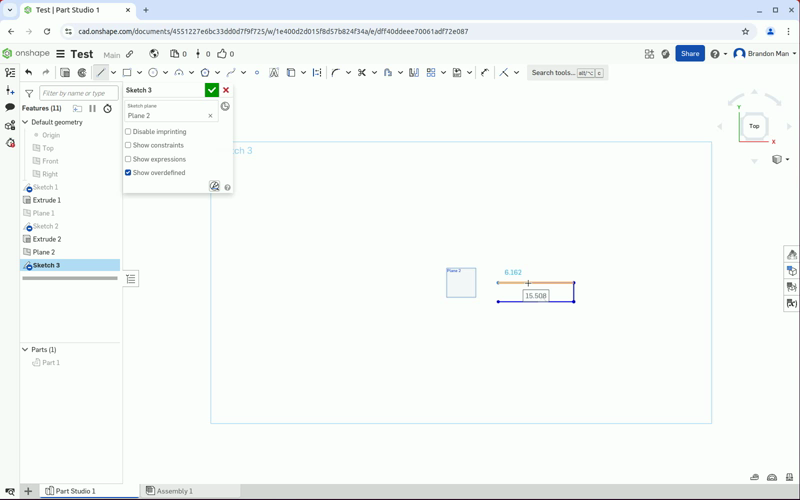
key_down(shift)
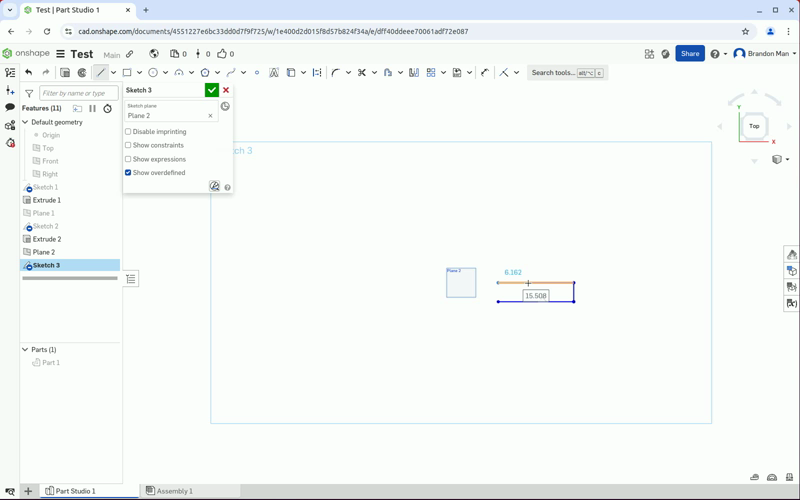
mouse_move(498, 301)
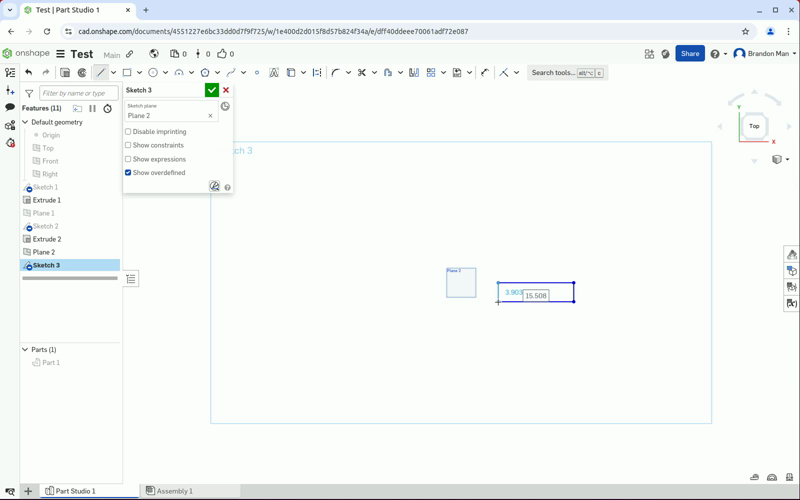
key_up(shift)
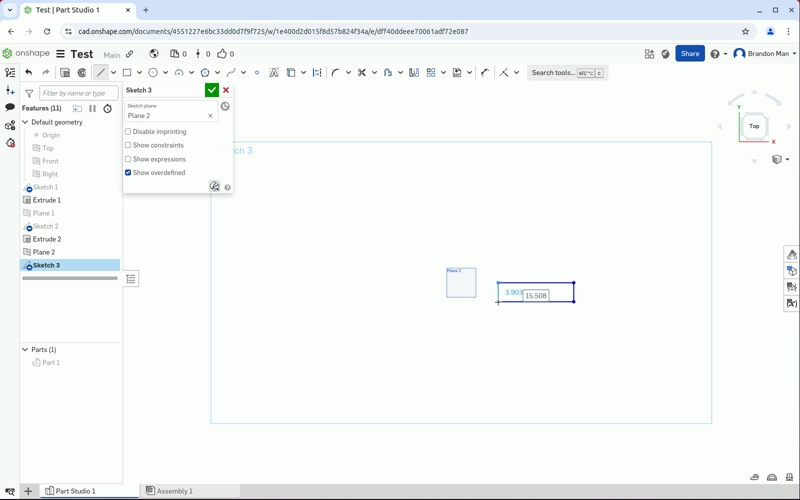
click(498, 301)
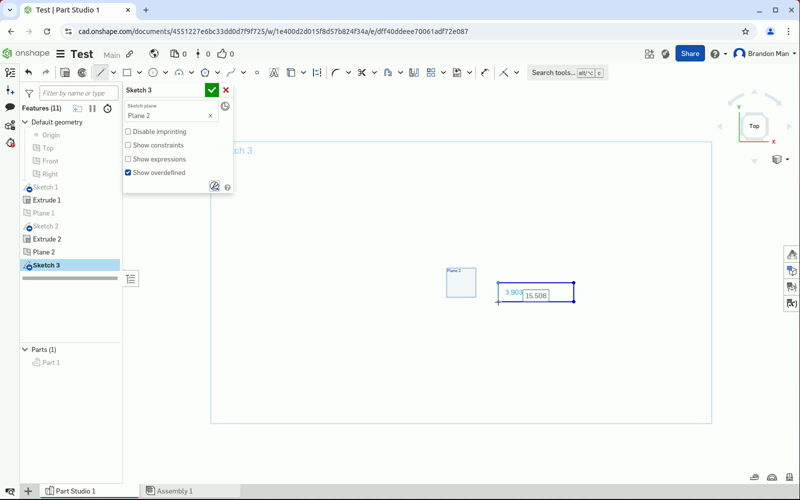
key(esc)
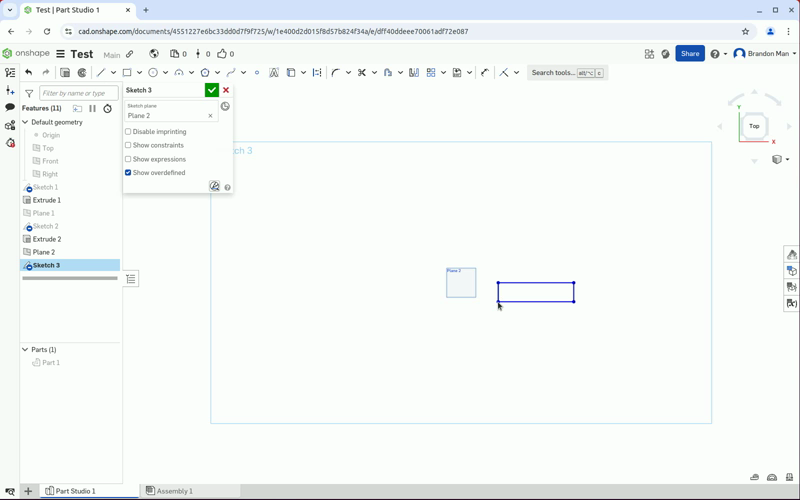
mouse_move(508, 297)
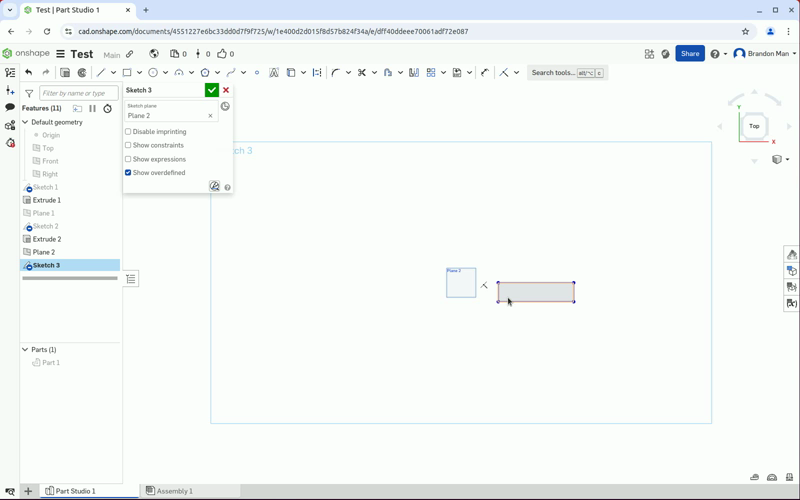
scroll(6)
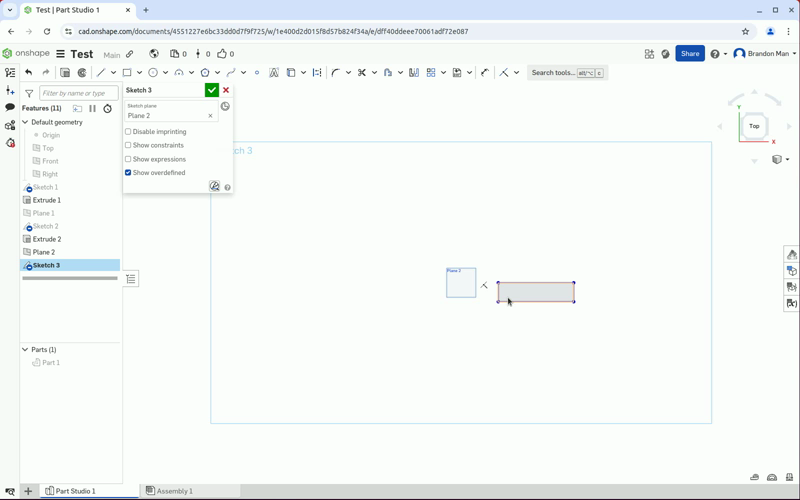
scroll(6)
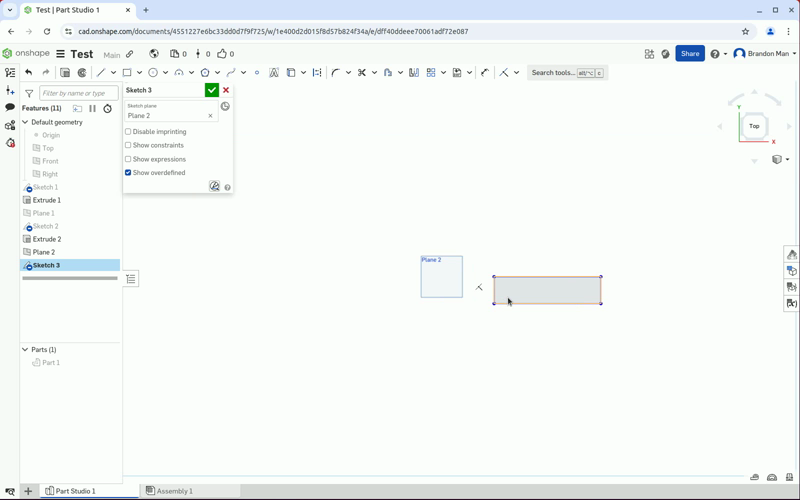
scroll(6)
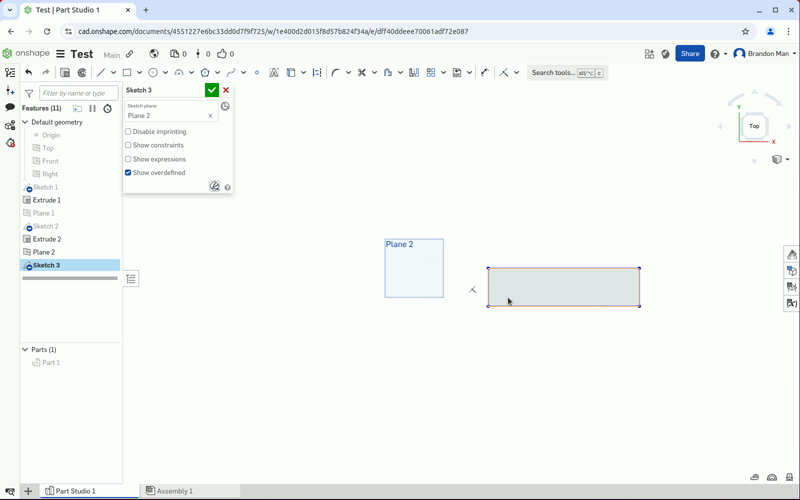
scroll(6)
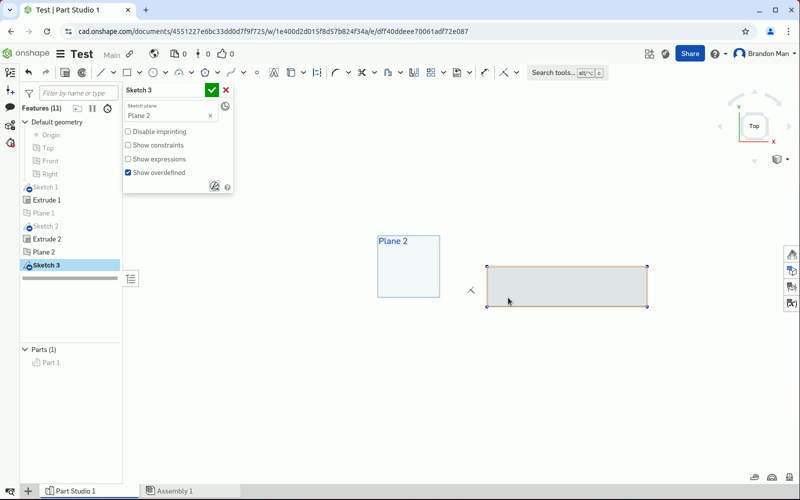
scroll(6)
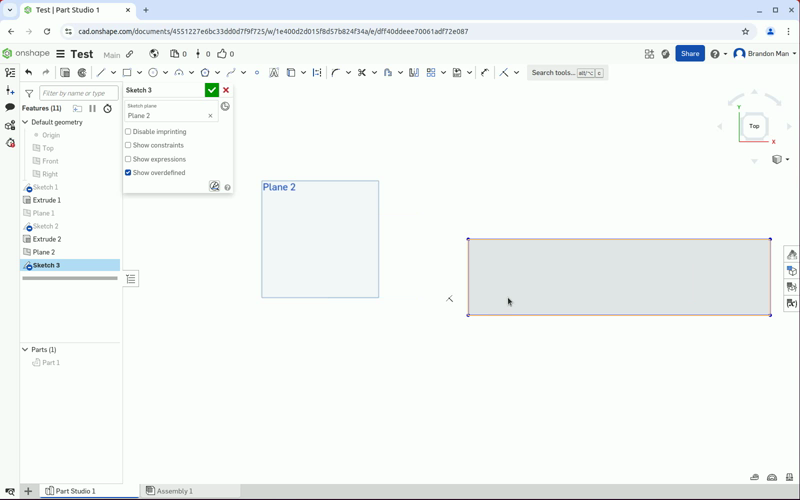
scroll(6)
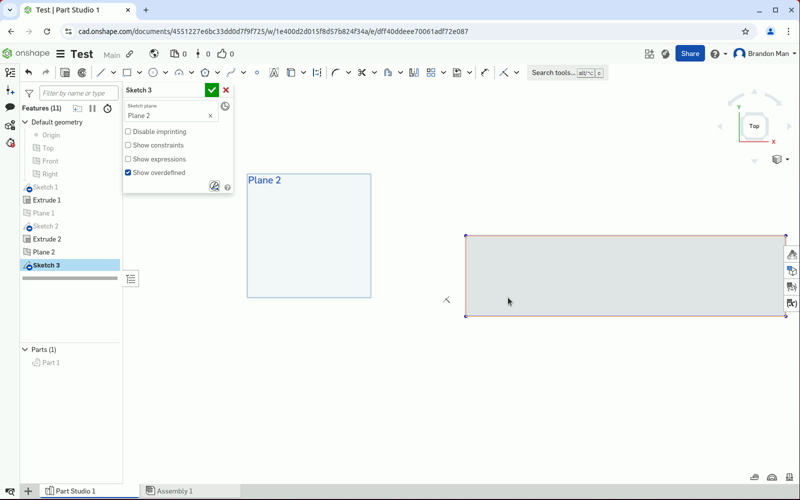
scroll(6)
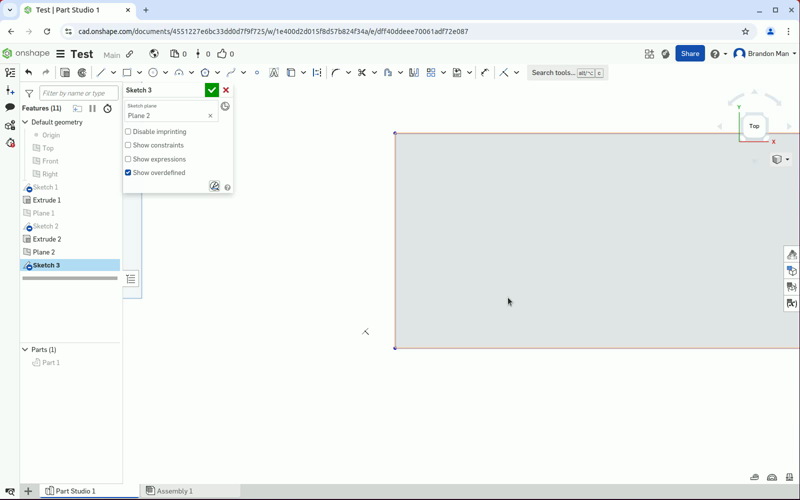
click(508, 297)
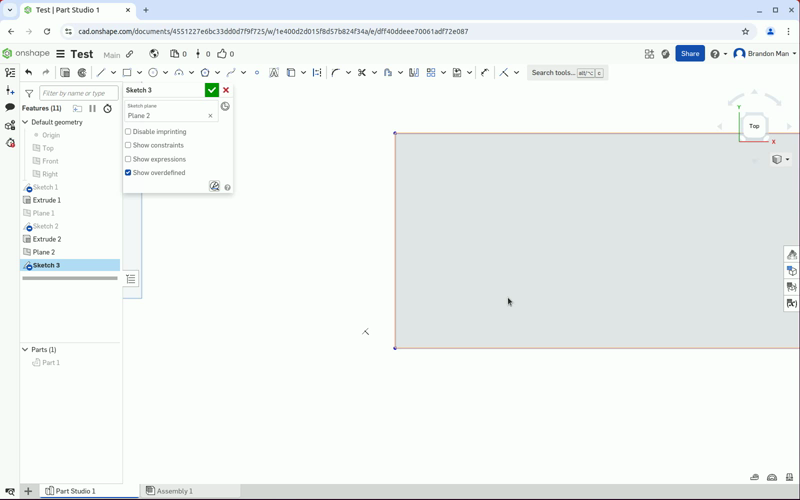
scroll(-6)
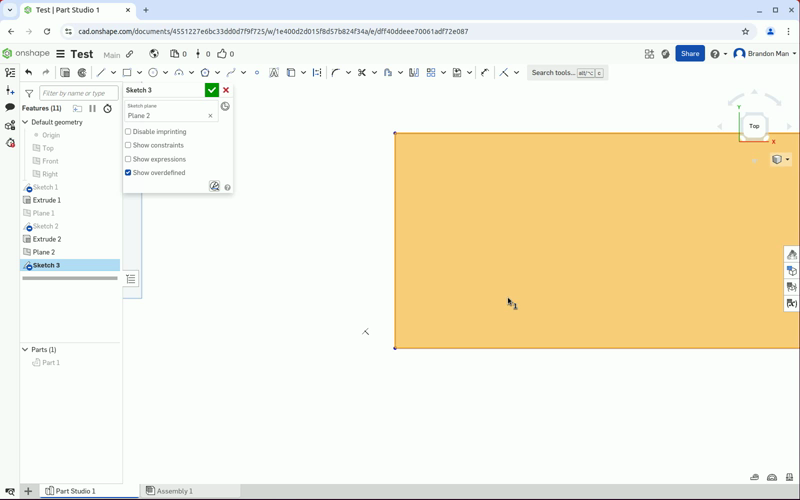
scroll(-6)
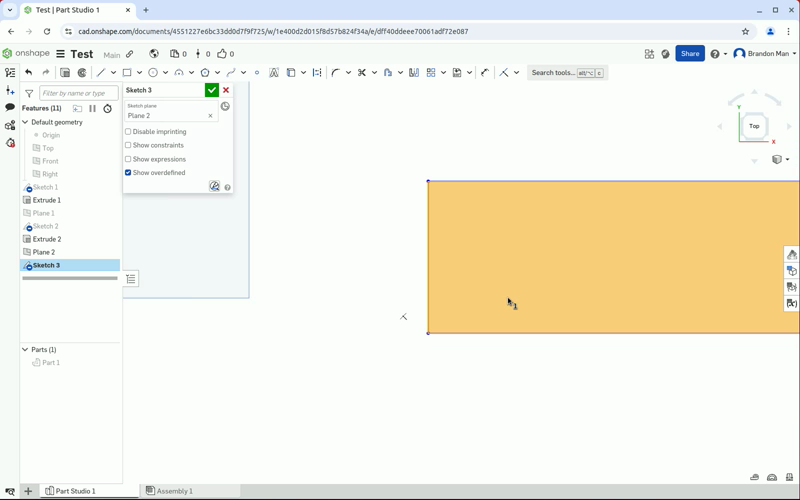
scroll(-6)
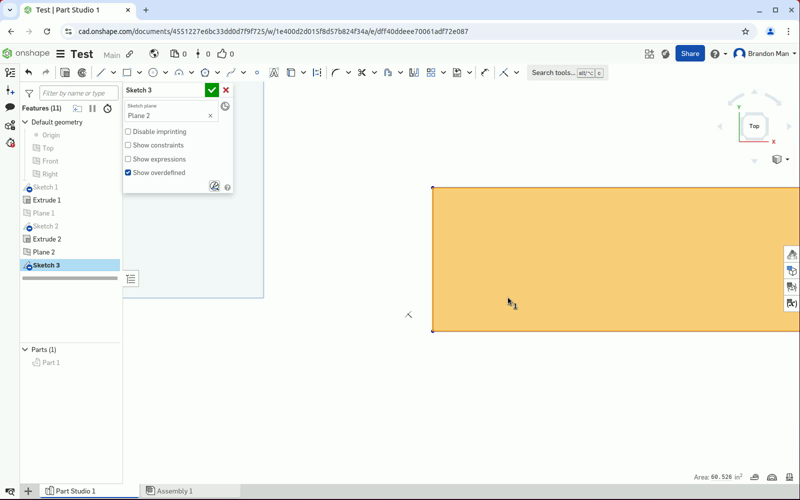
scroll(-6)
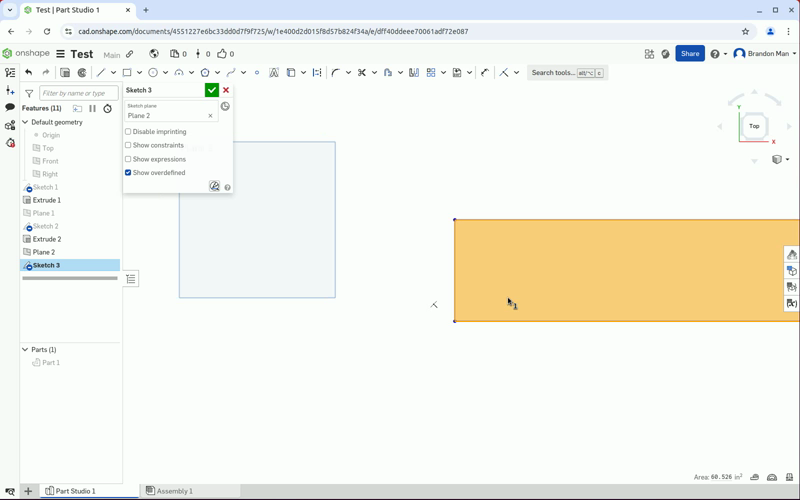
scroll(-6)
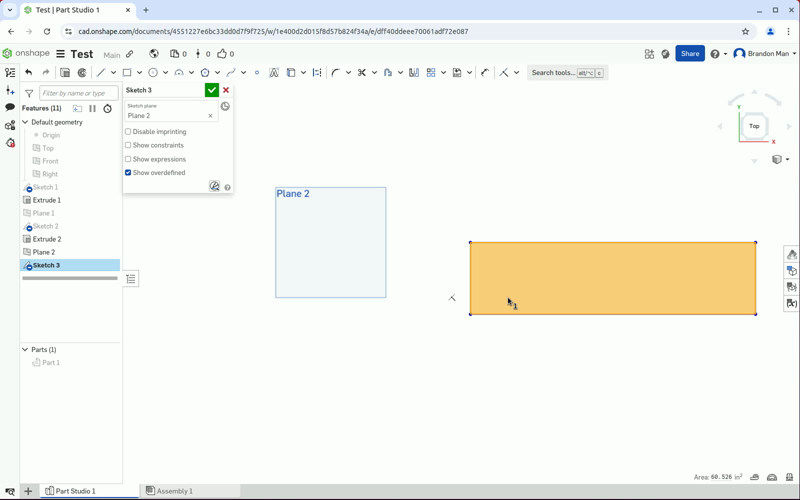
scroll(-6)
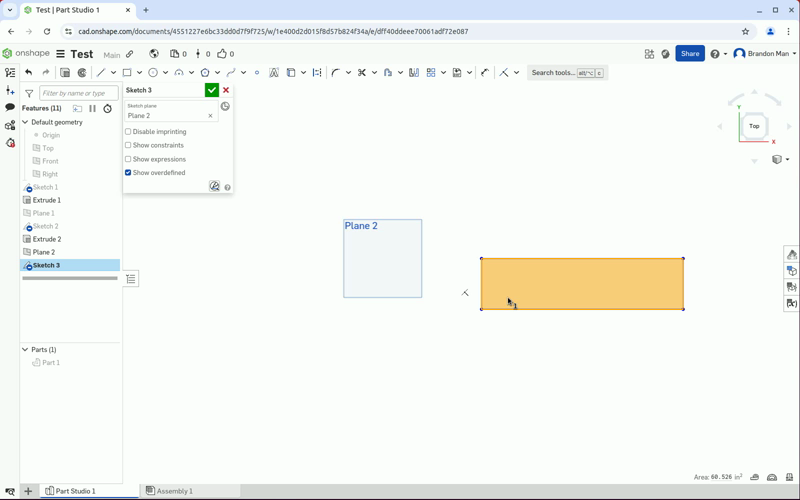
scroll(-6)
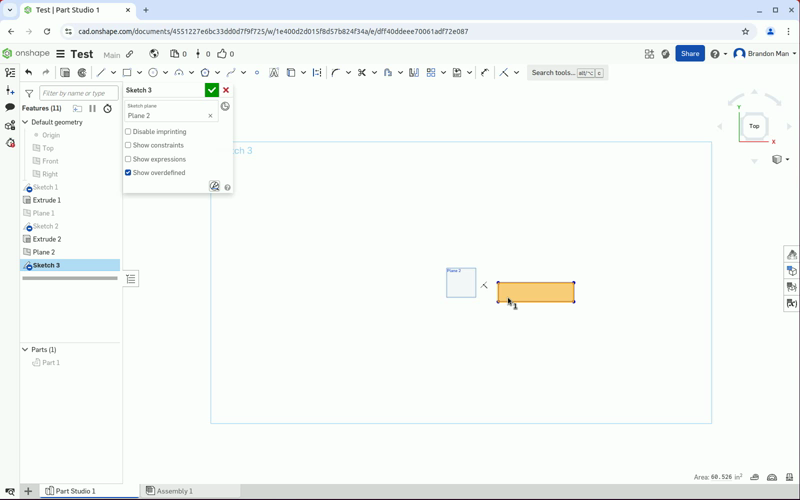
mouse_move(73, 352)
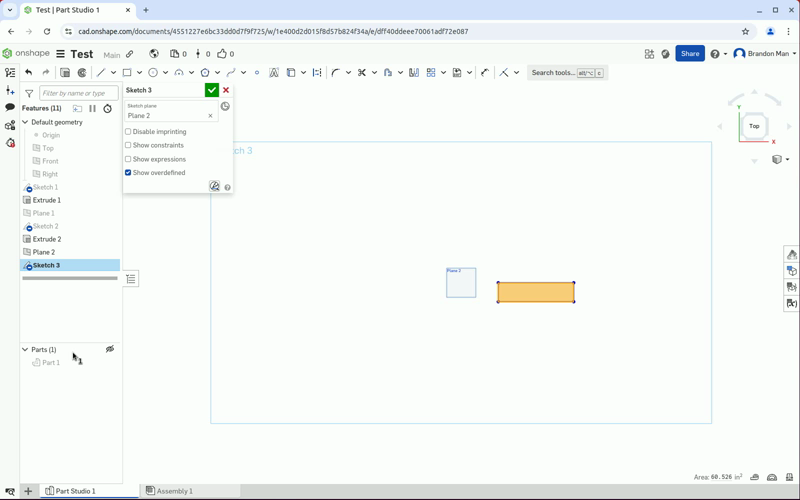
key(shift+y)
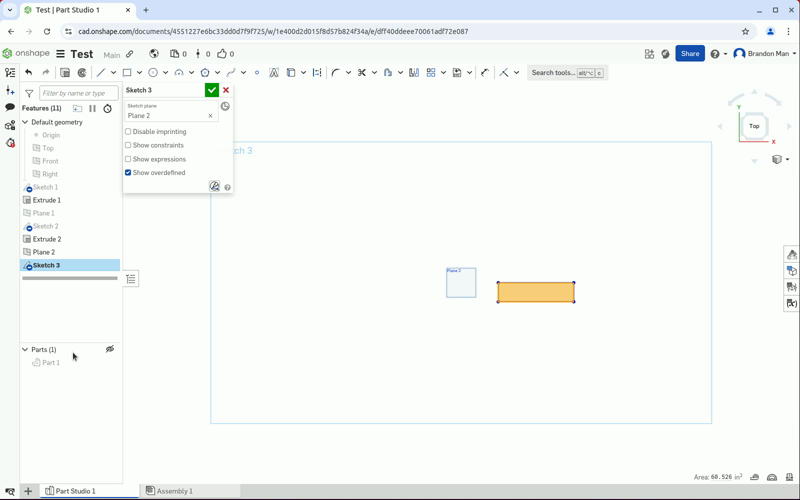
key(shift+e)
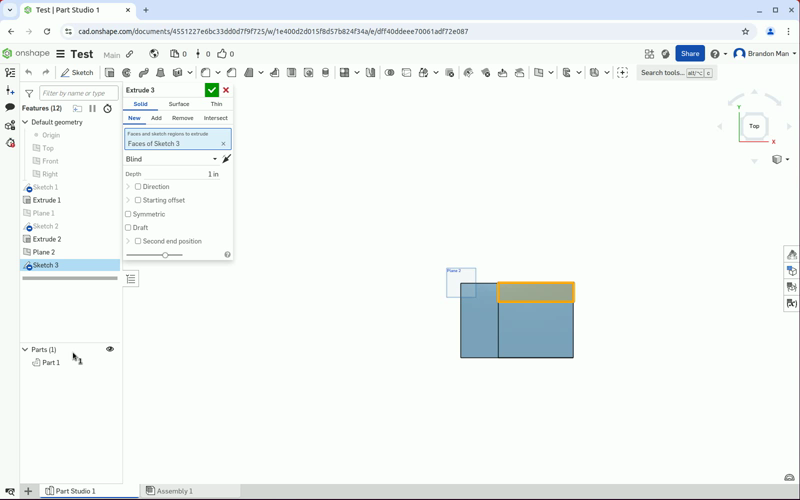
mouse_move(143, 106)
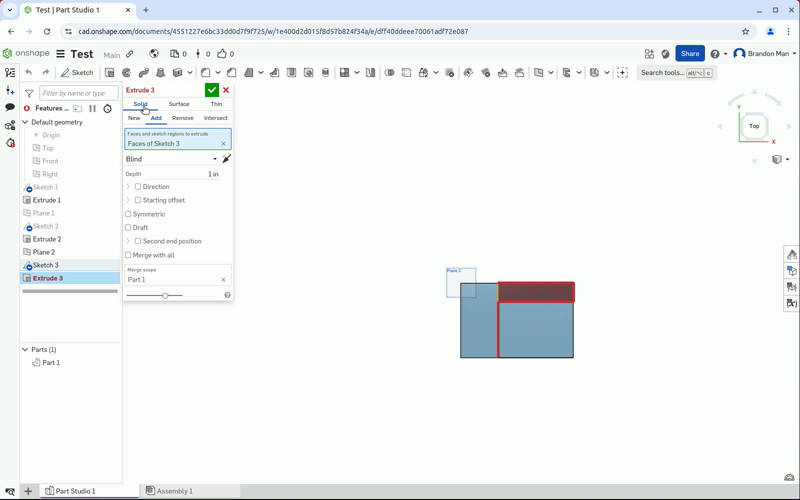
click(143, 106)
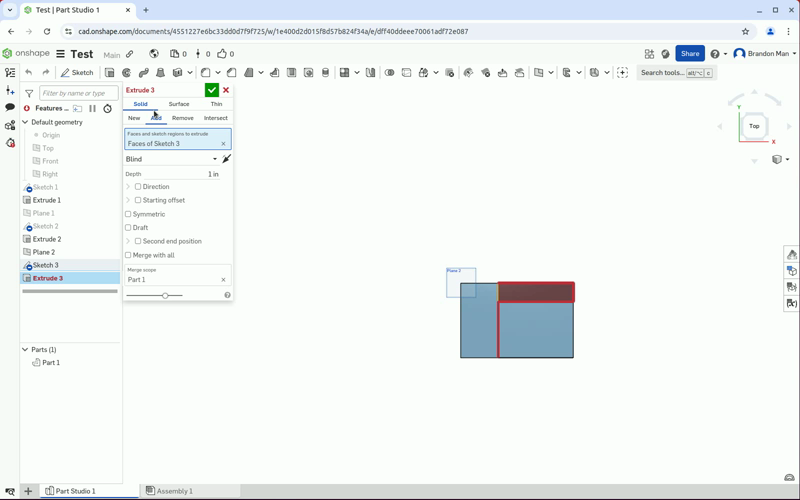
mouse_move(186, 120)
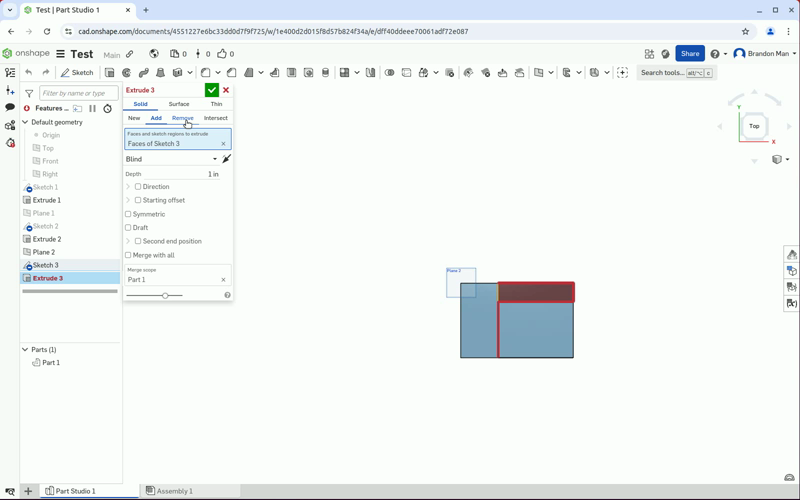
click(186, 120)
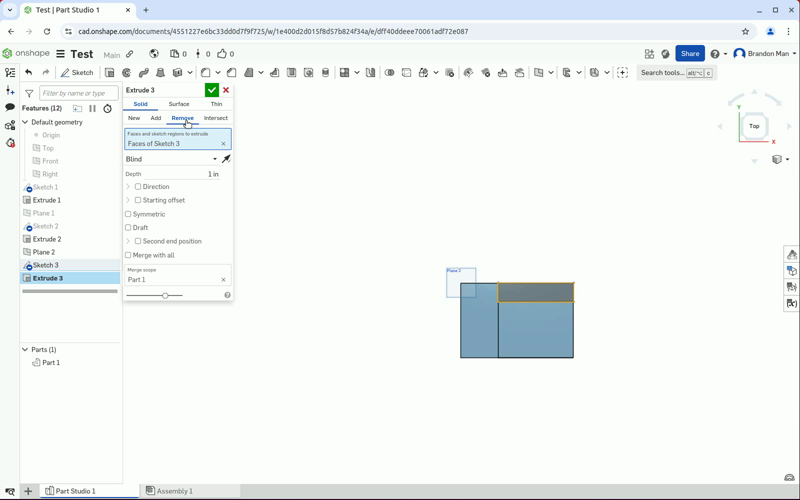
key(tab, 4)
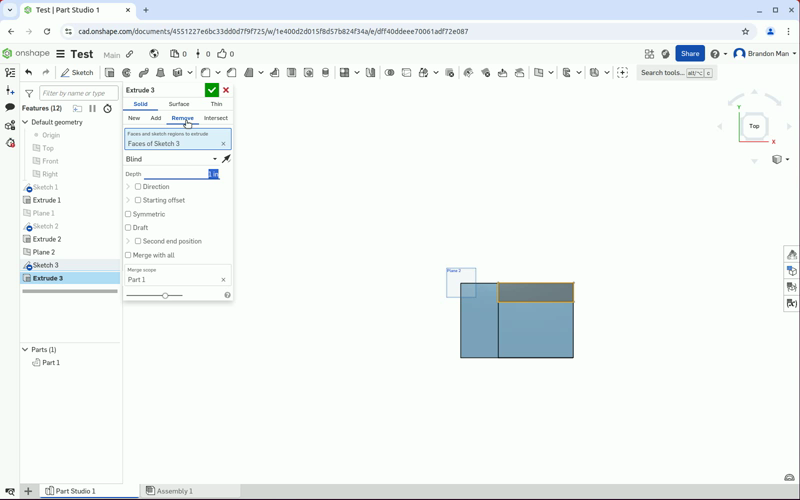
text(3.851)
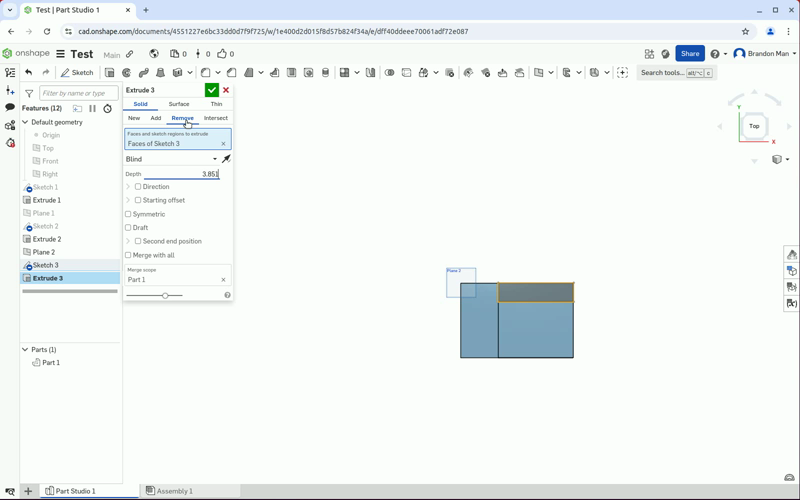
key(tab, 6)
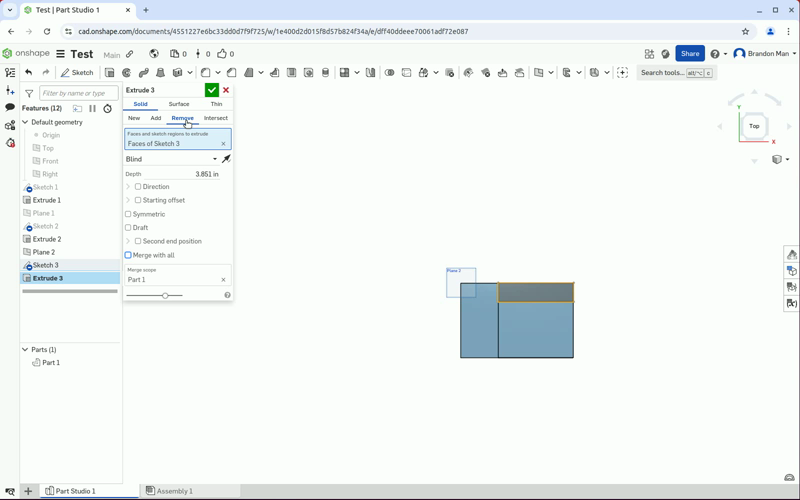
key(space)
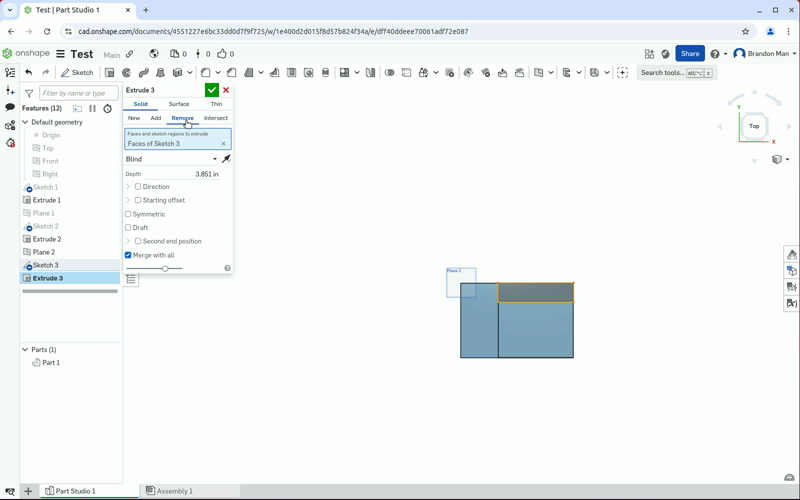
key(enter)
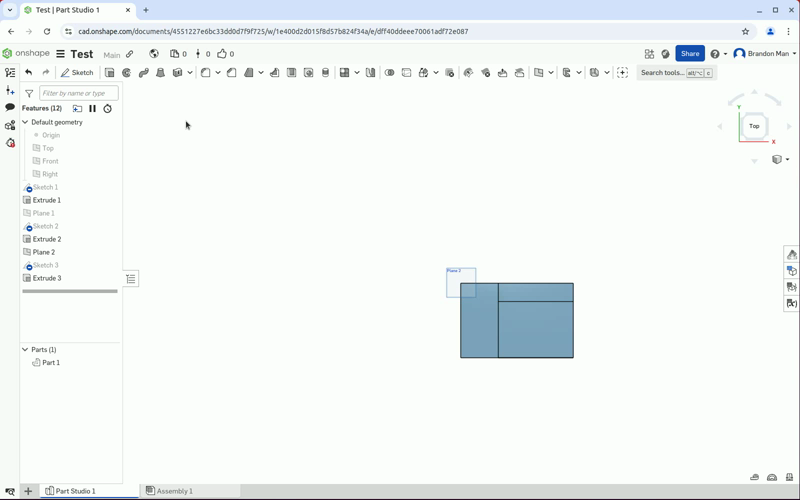
key(shift+h)
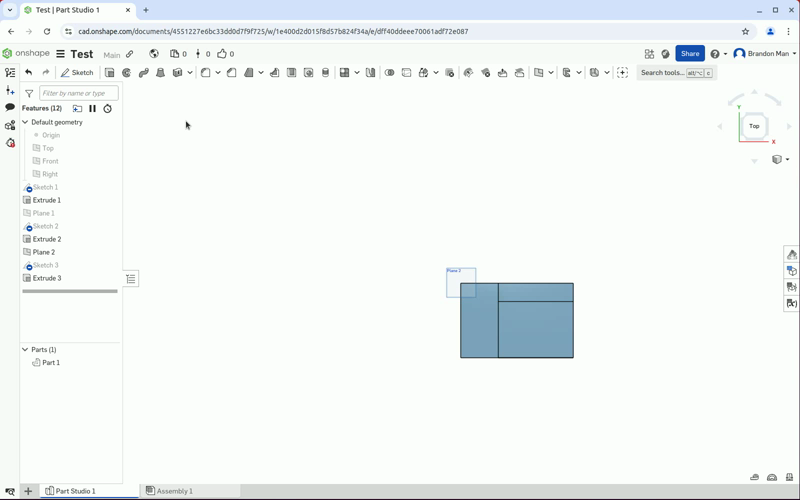
key(shift+h)
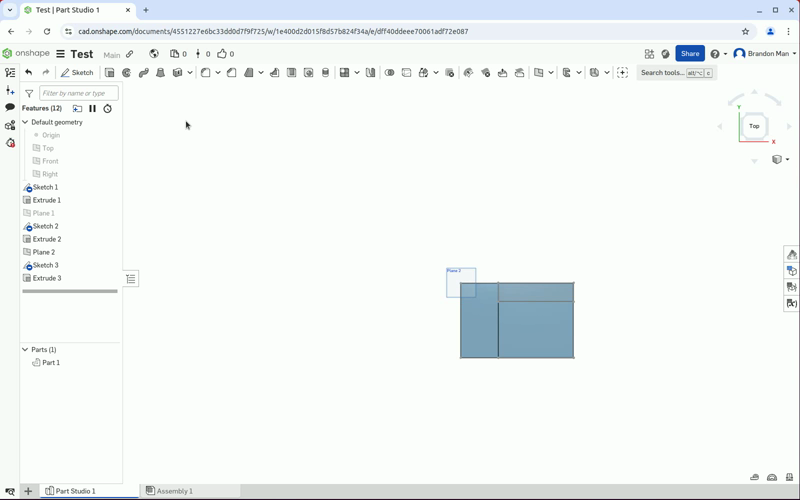
key(shift+7)
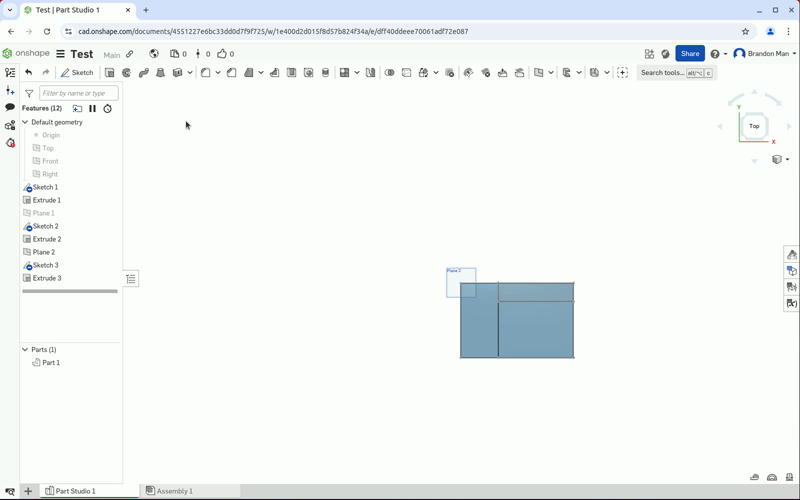
key(up, 3)
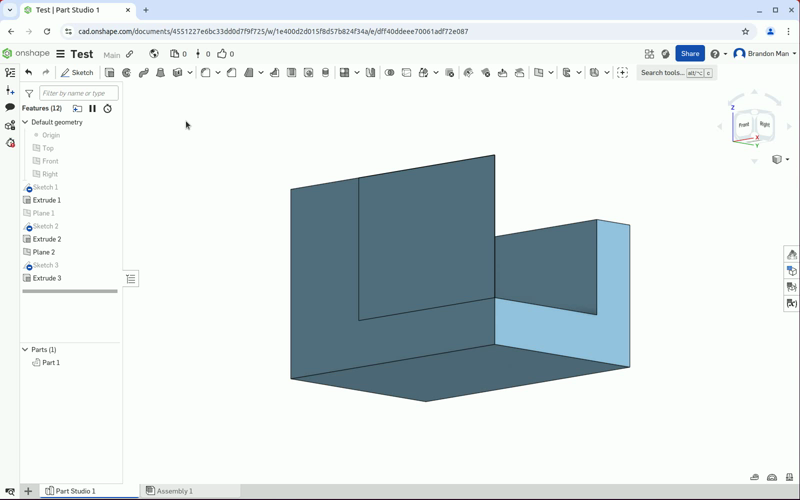
key(left, 3)
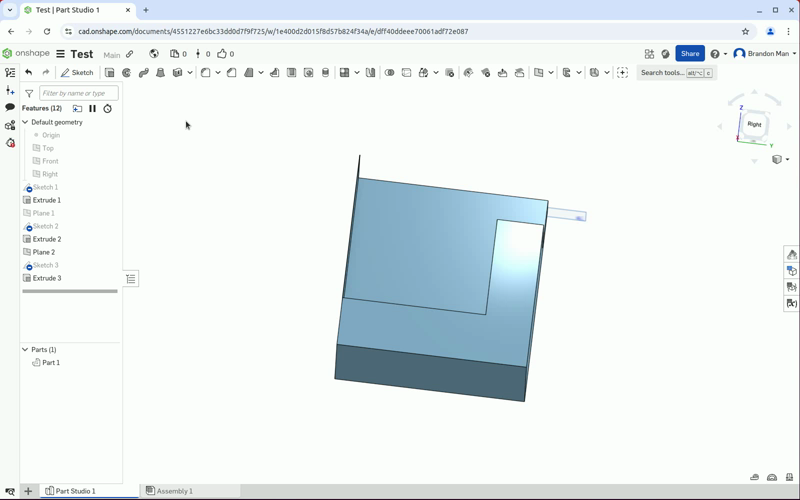
key(right, 3)
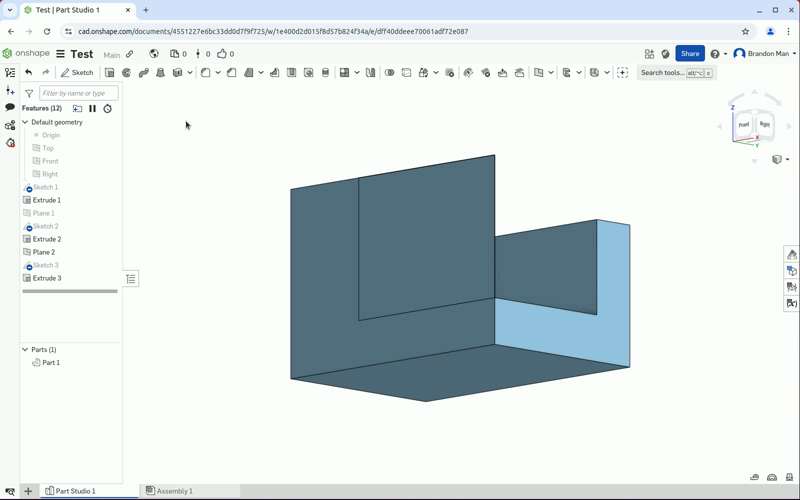
key(down, 3)
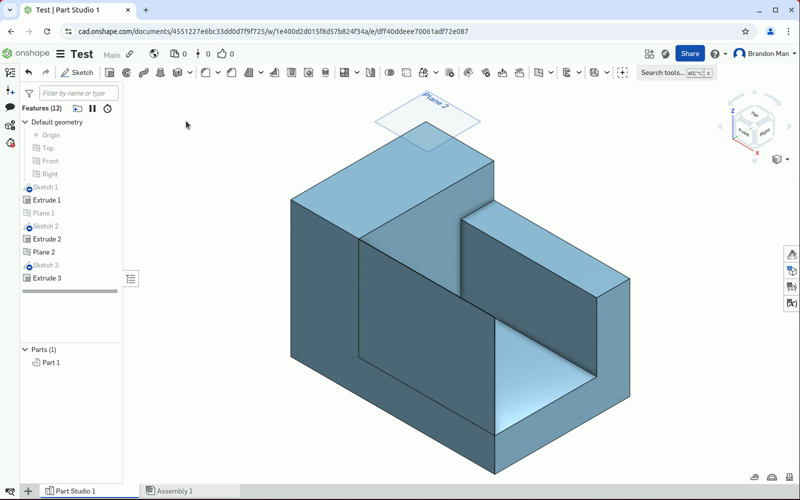
mouse_move(73, 189)
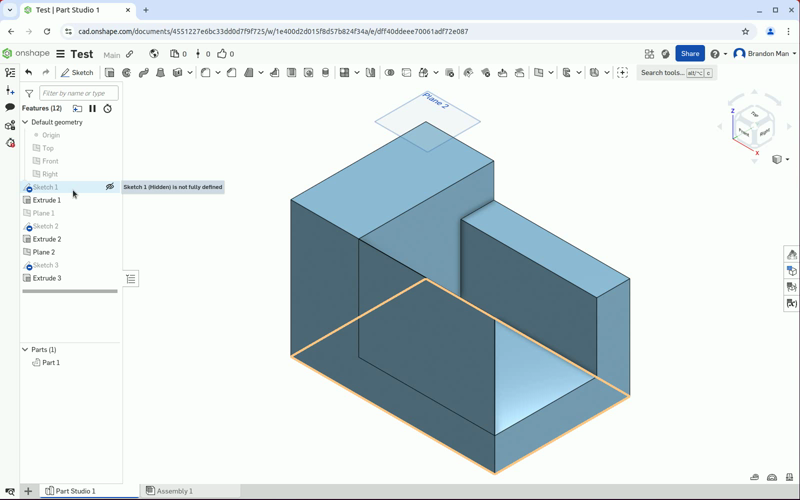
click(73, 189)